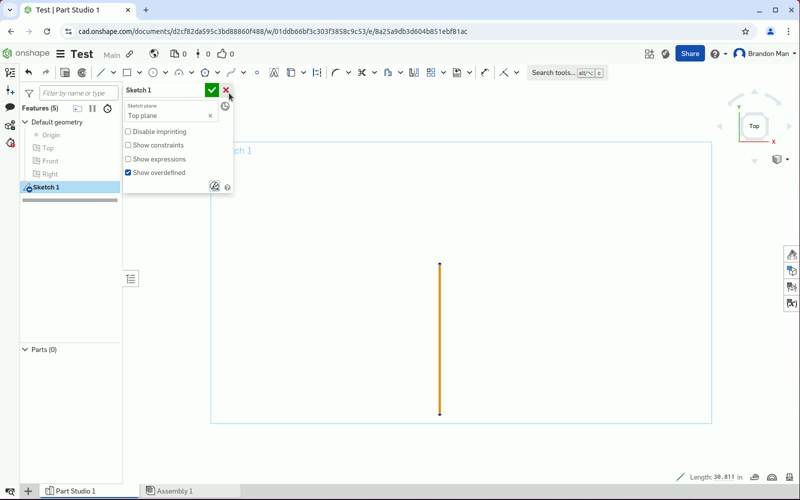
key(shift+h)
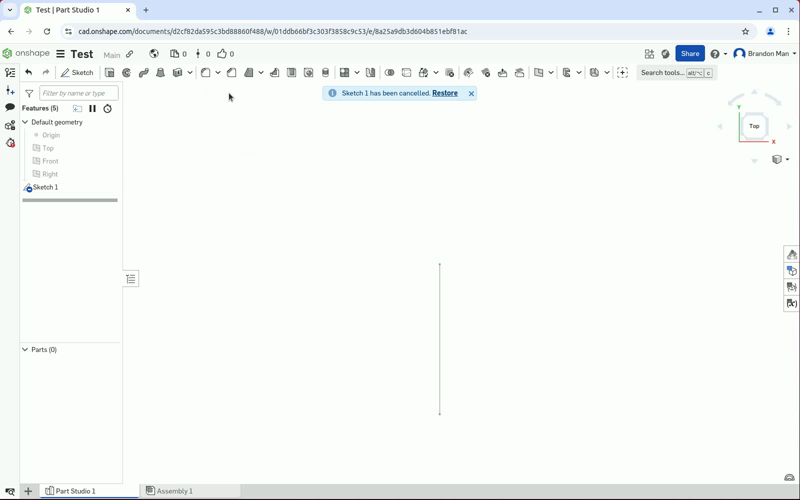
key(shift+s)
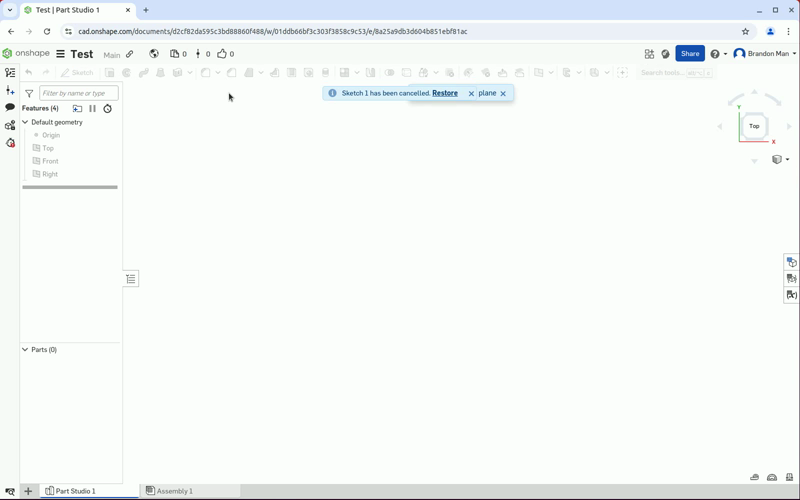
mouse_move(73, 150)
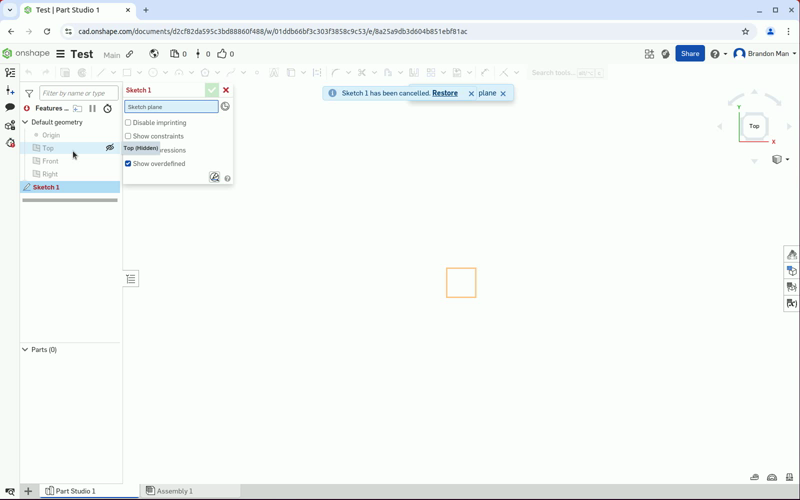
click(73, 150)
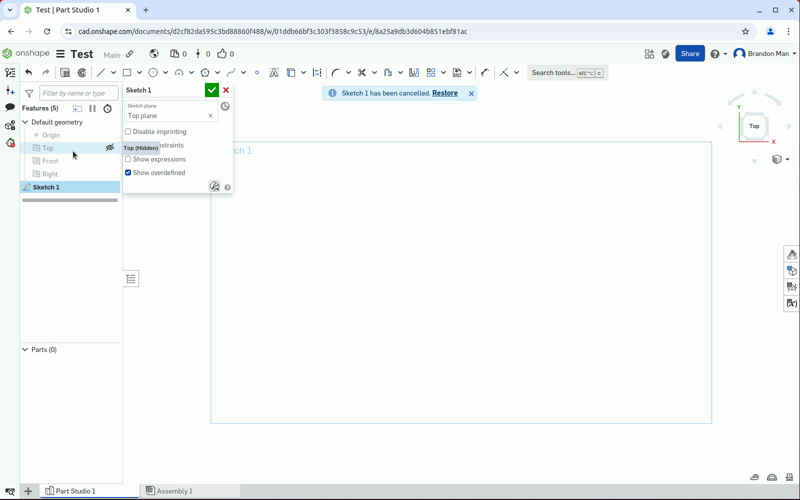
mouse_move(73, 352)
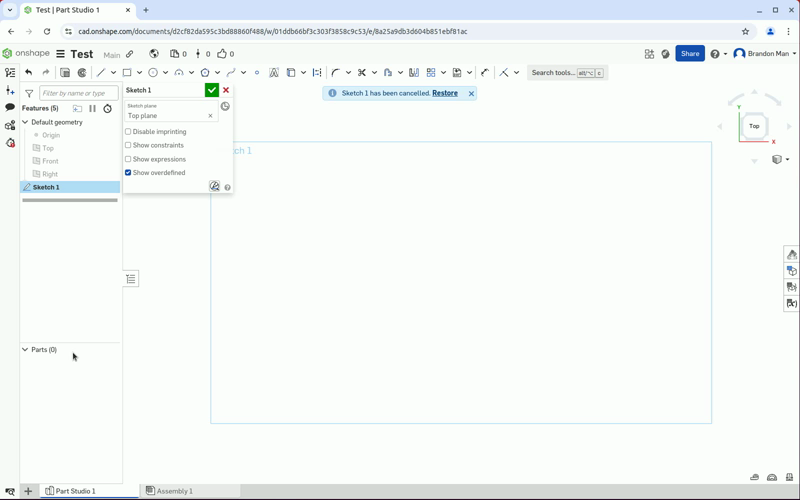
key(y)
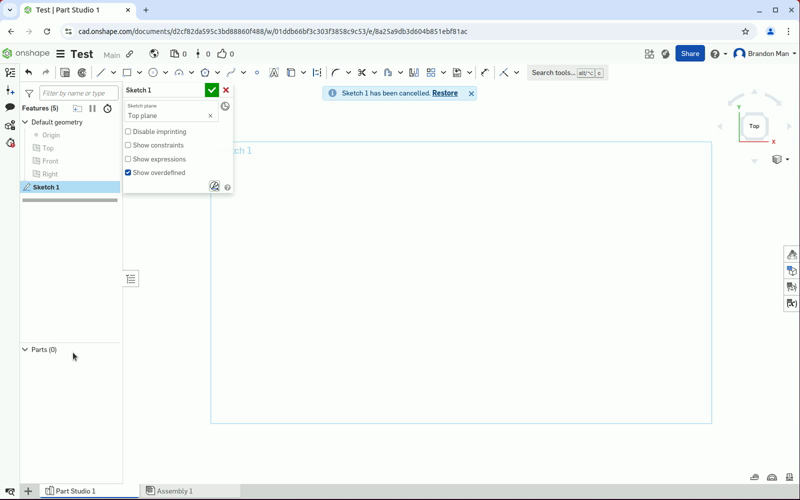
key(l)
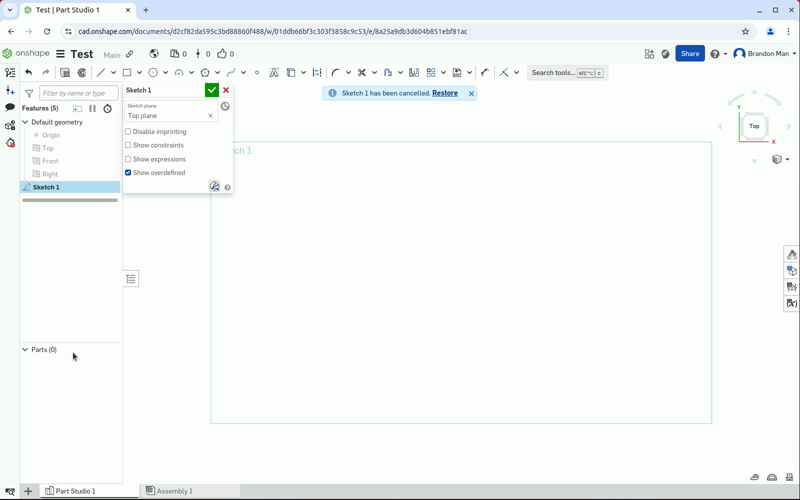
key_down(shift)
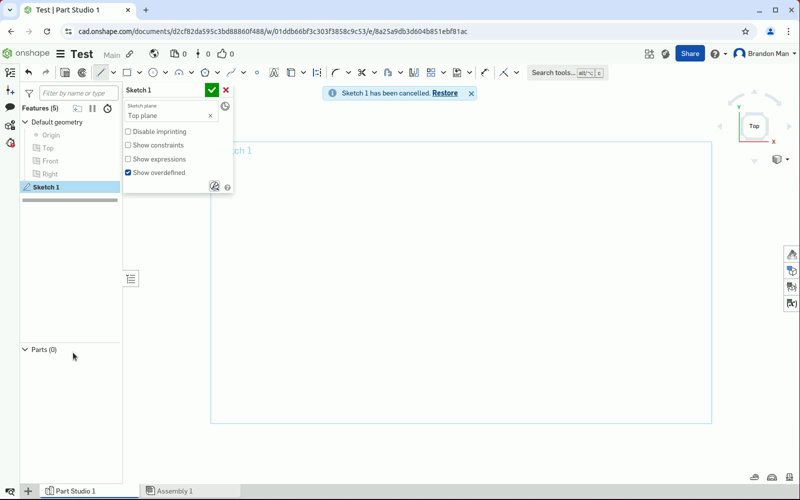
mouse_move(446, 297)
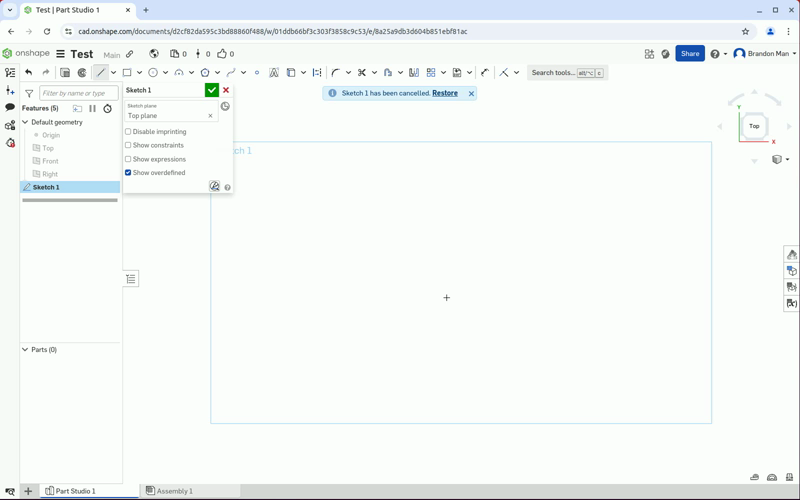
click(446, 297)
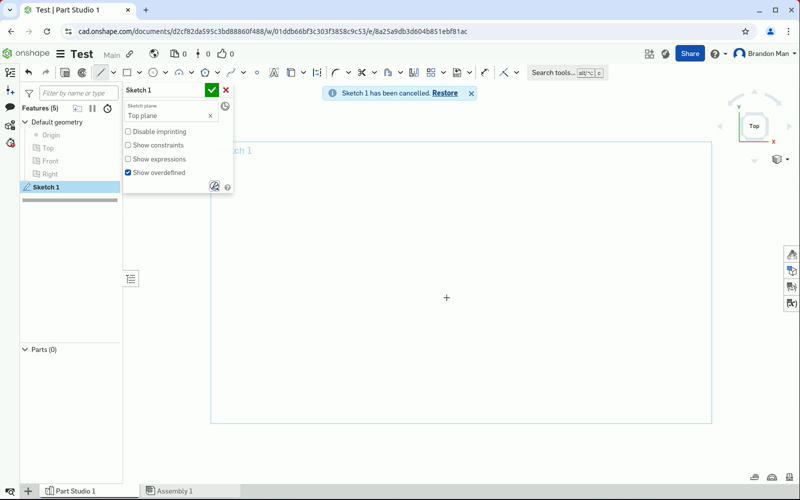
key_up(shift)
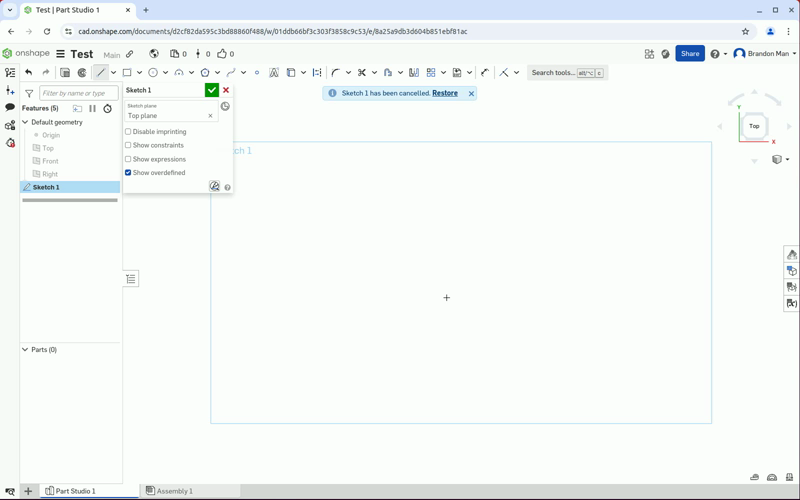
key_down(shift)
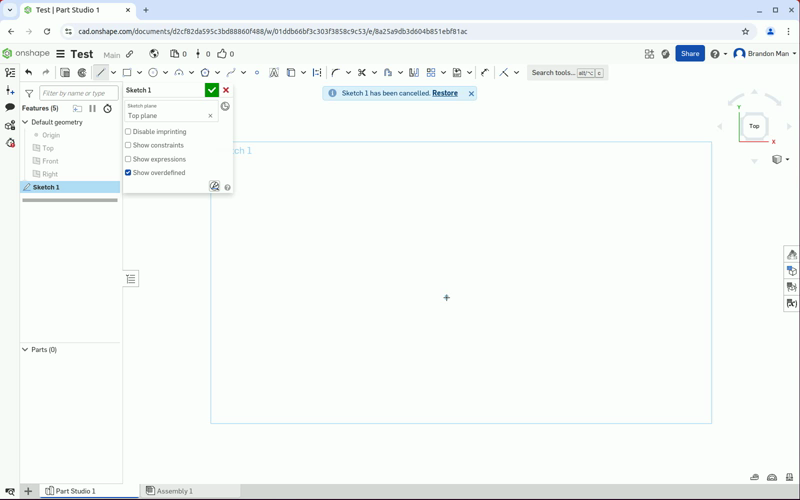
mouse_move(476, 297)
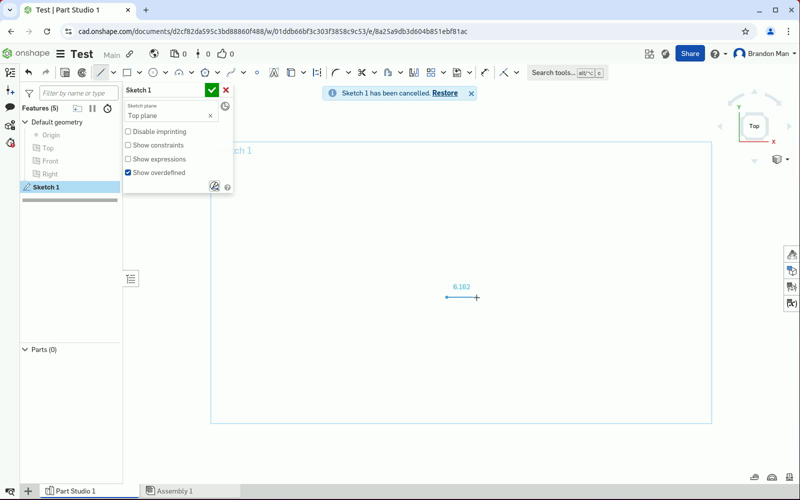
mouse_move(475, 297)
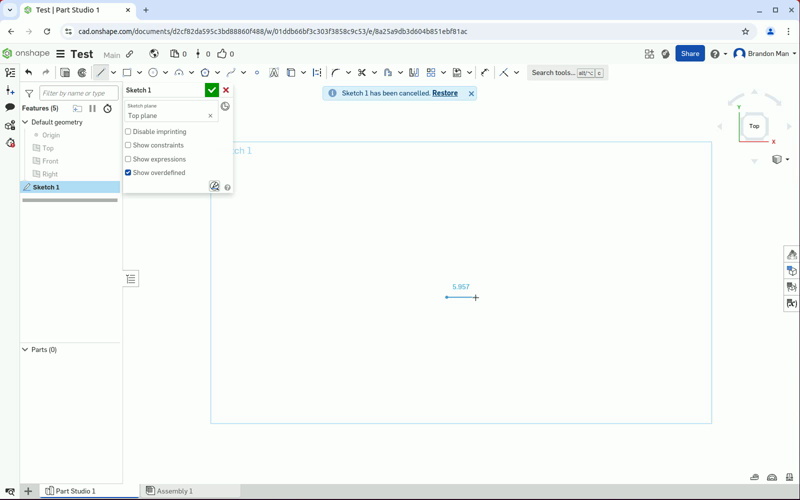
click(475, 297)
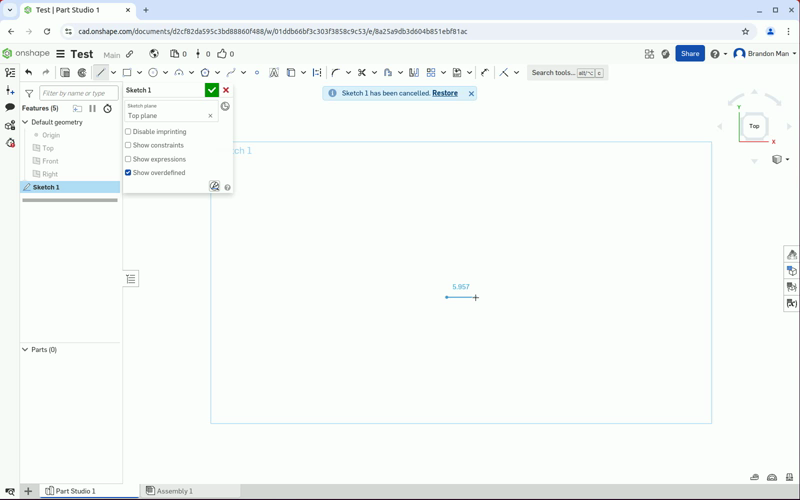
key_up(shift)
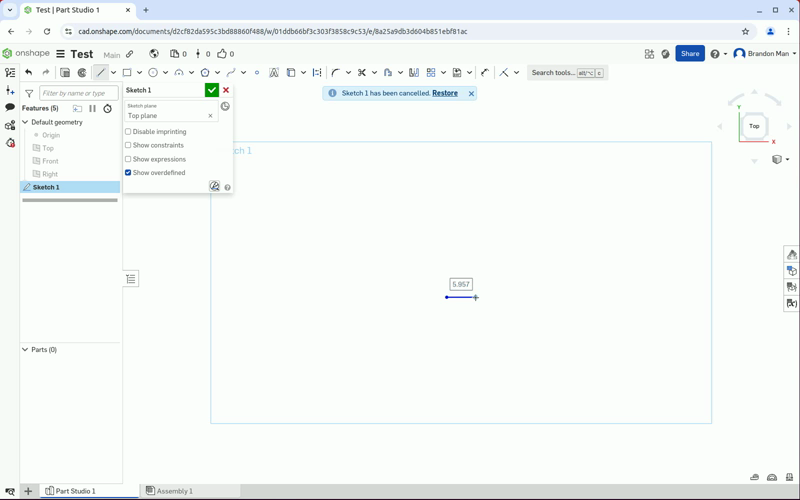
key_down(shift)
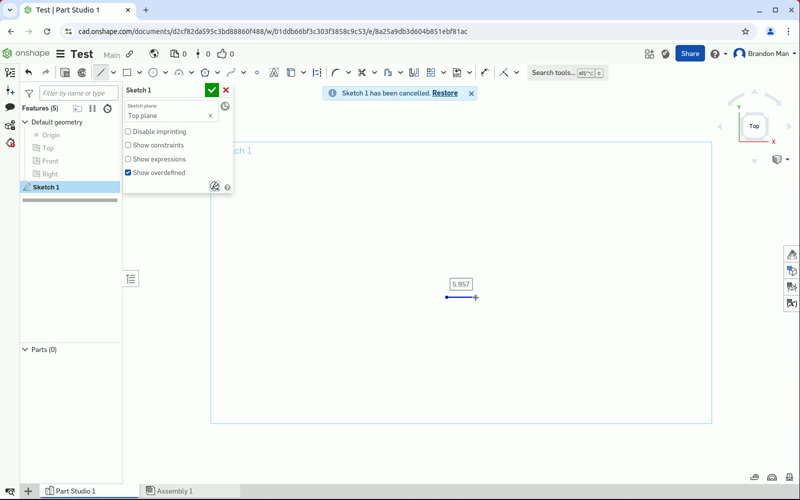
mouse_move(505, 297)
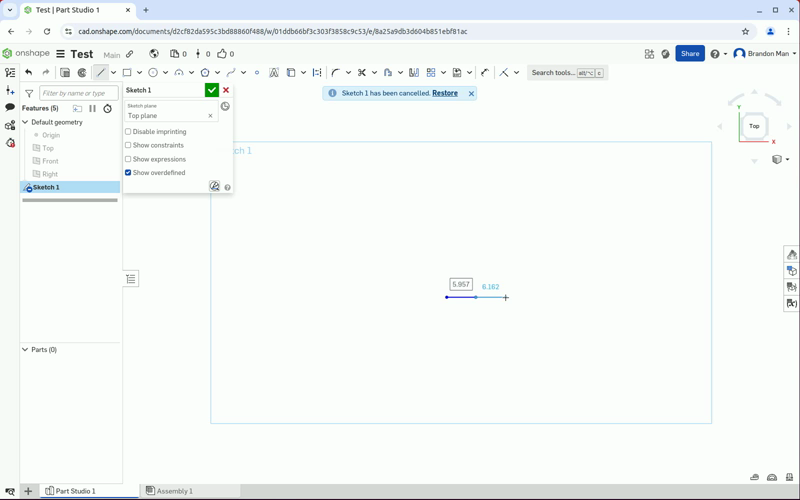
mouse_move(475, 267)
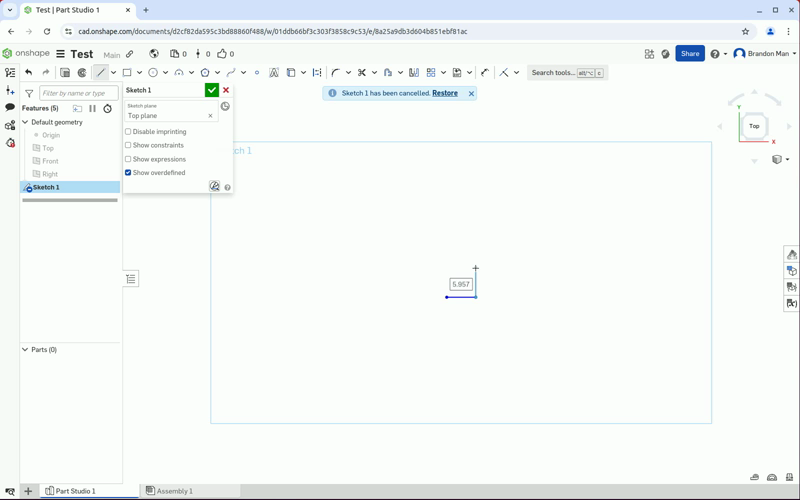
click(475, 267)
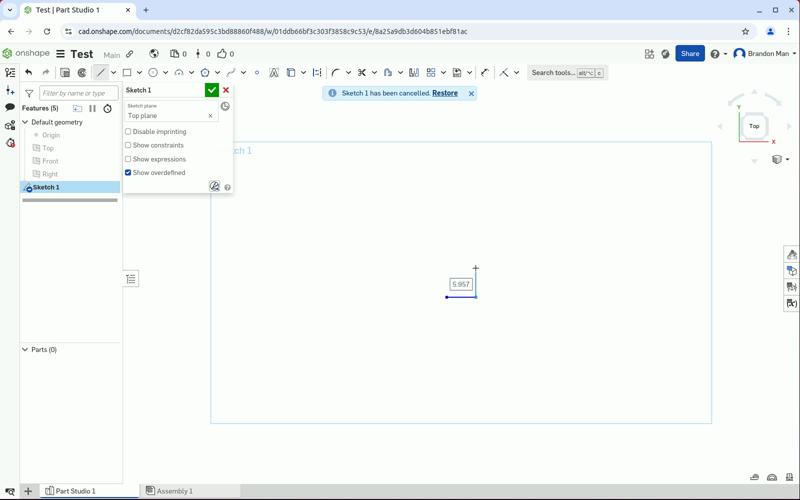
key_up(shift)
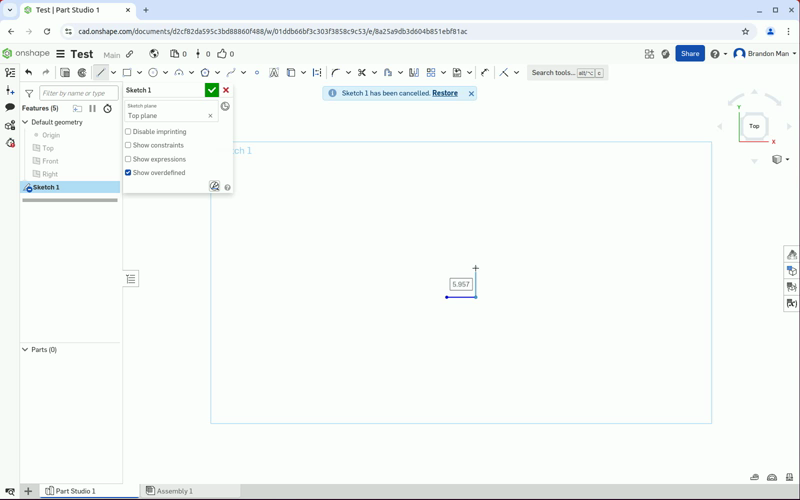
key_down(shift)
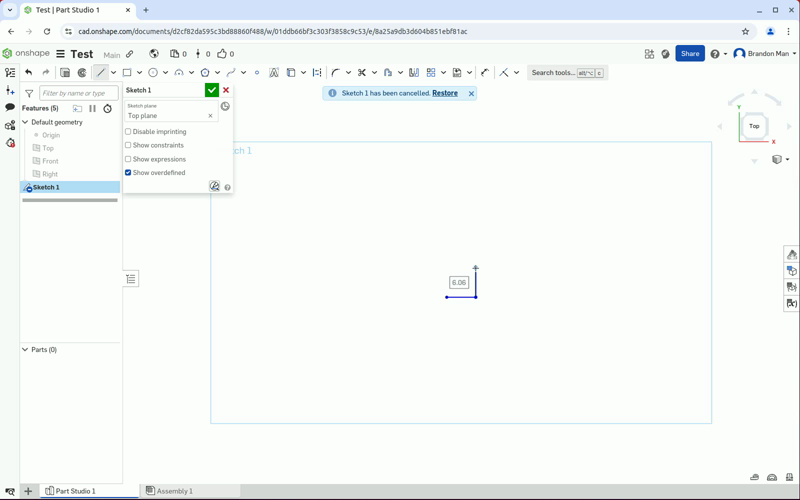
mouse_move(505, 267)
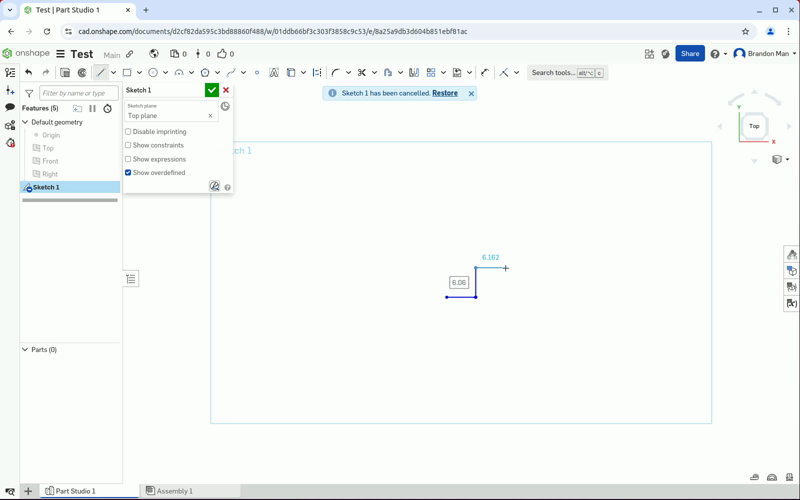
mouse_move(446, 267)
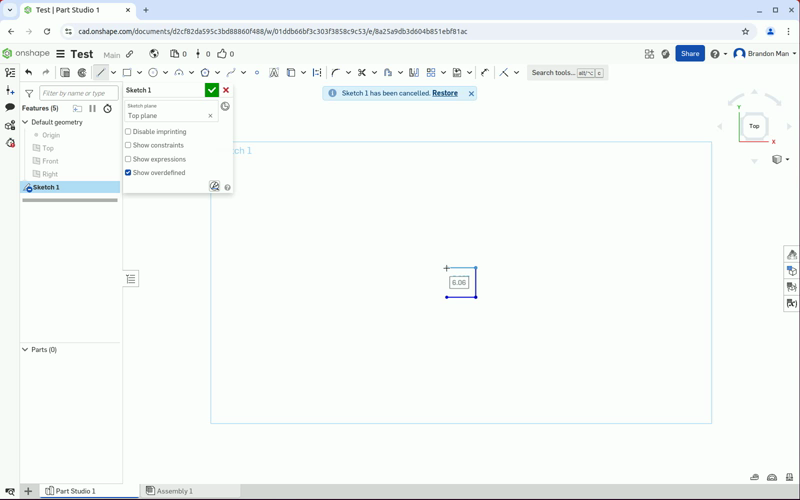
click(446, 267)
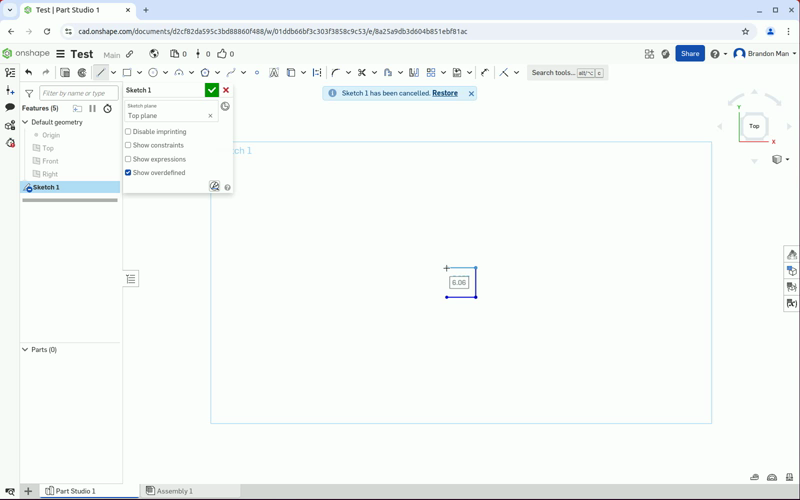
key_up(shift)
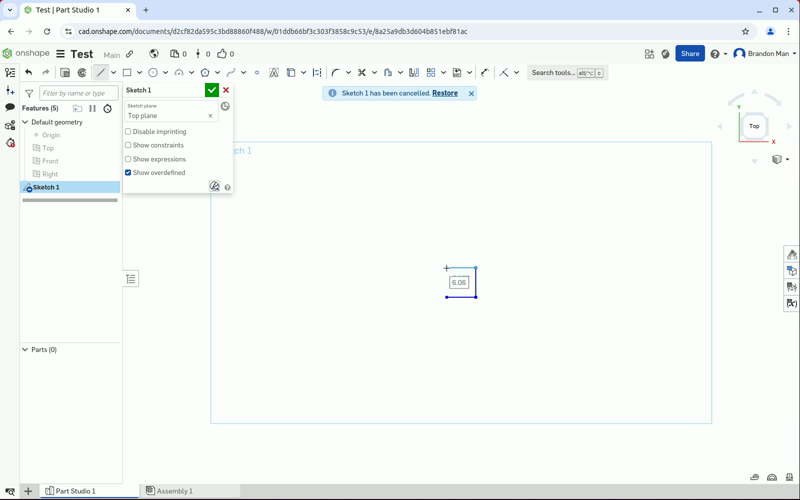
mouse_move(476, 267)
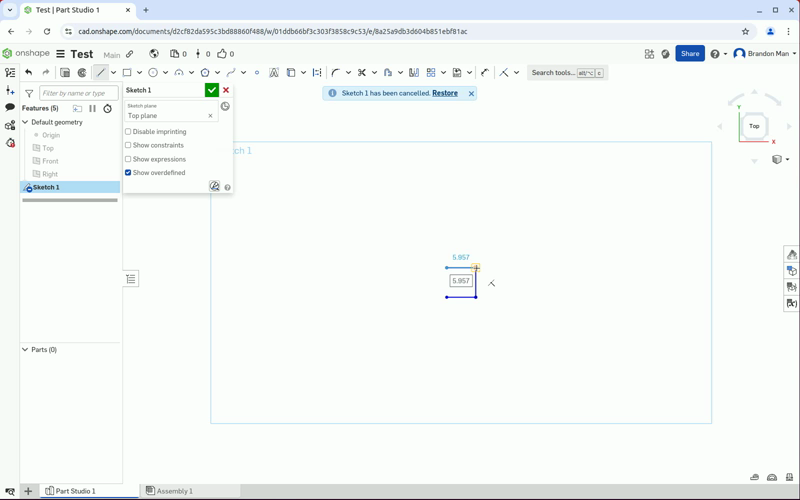
key_down(shift)
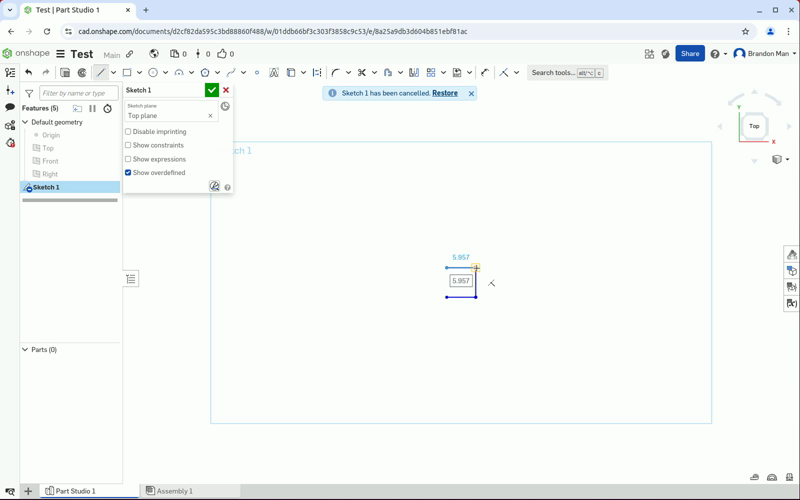
mouse_move(446, 297)
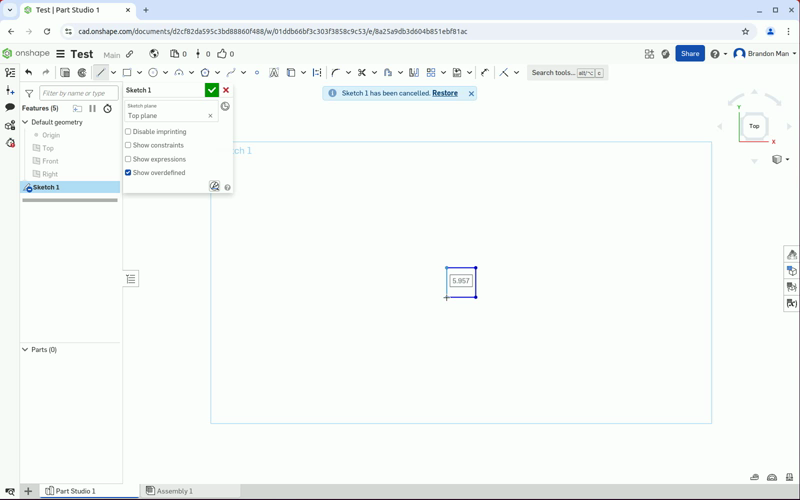
key_up(shift)
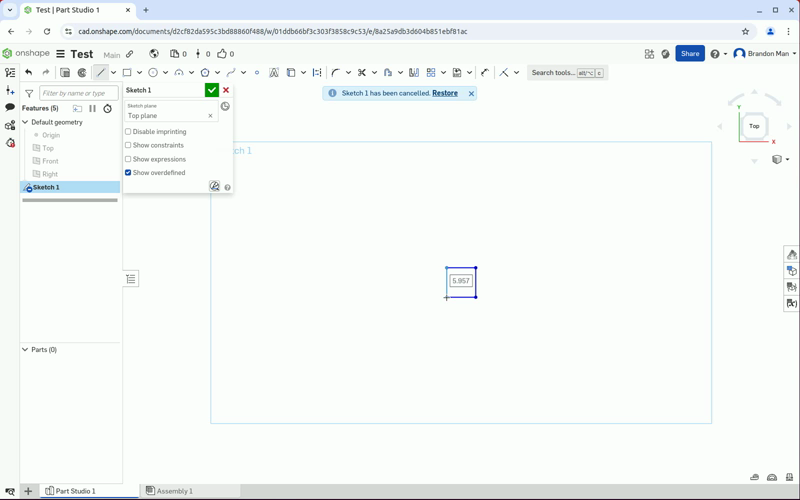
click(446, 297)
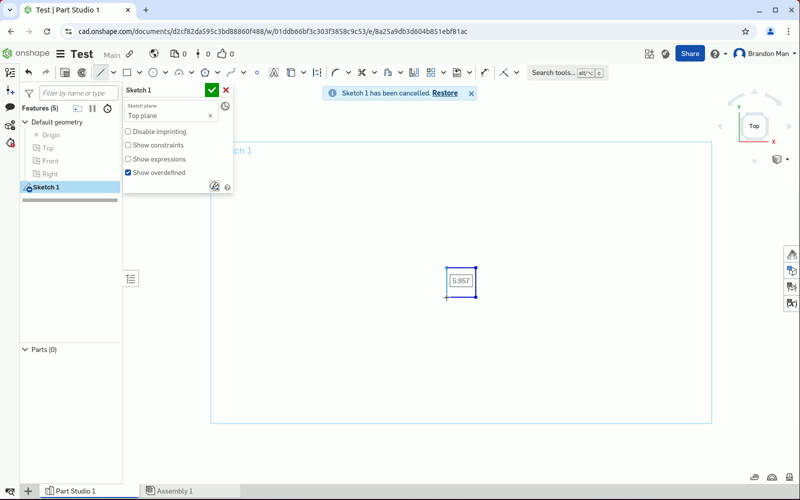
key(esc)
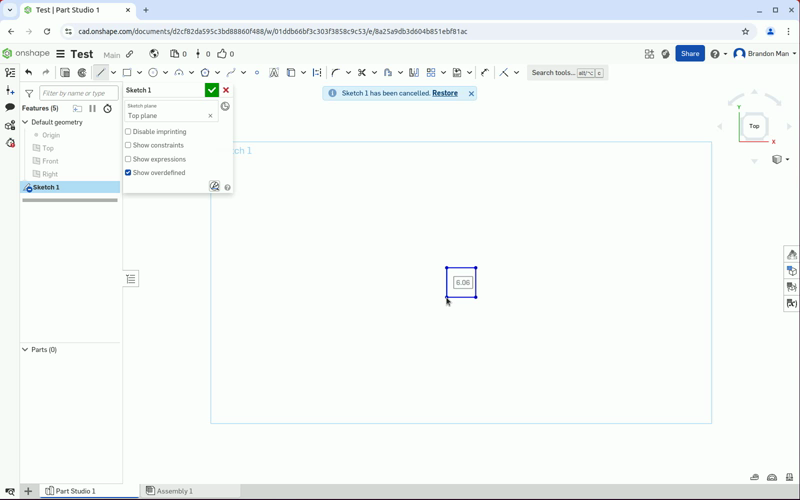
mouse_move(450, 282)
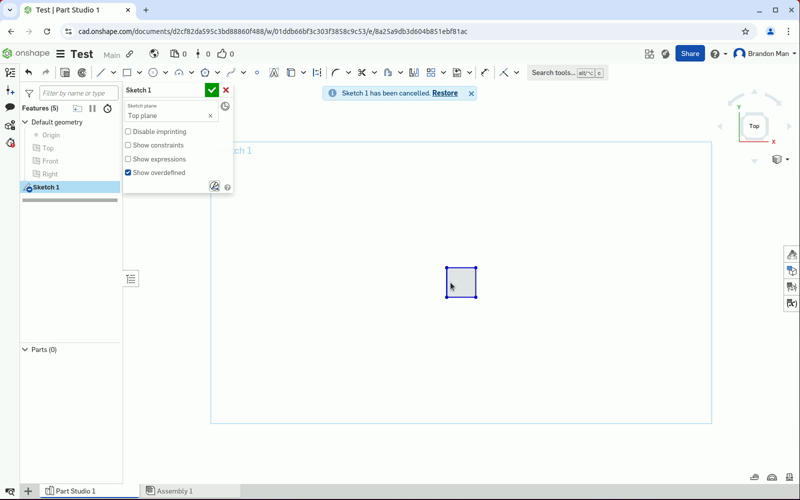
scroll(6)
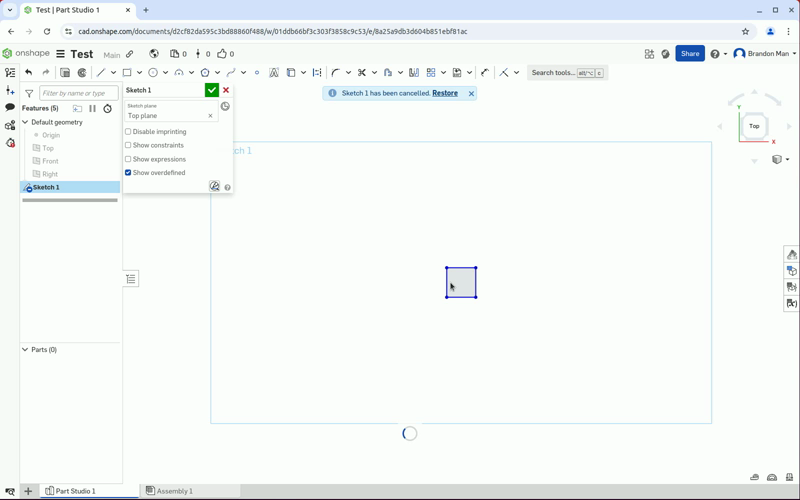
scroll(6)
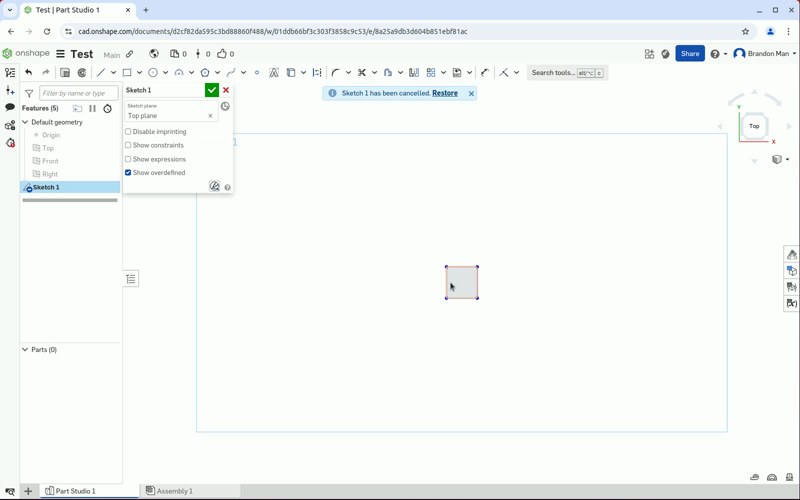
scroll(6)
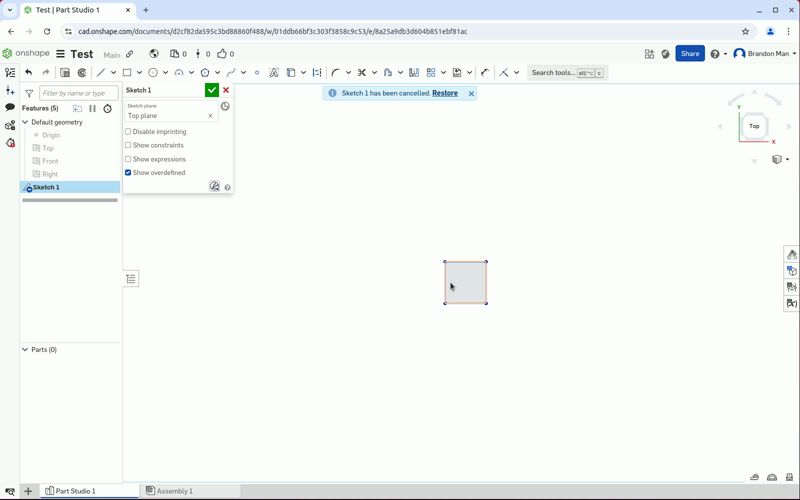
scroll(6)
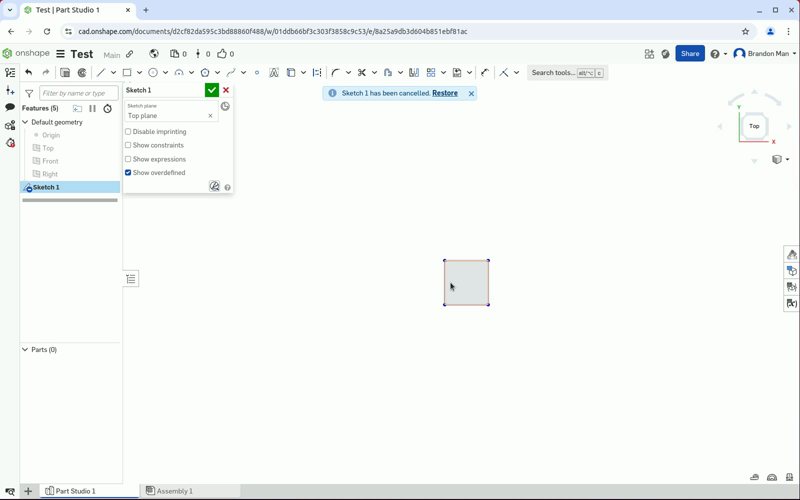
scroll(6)
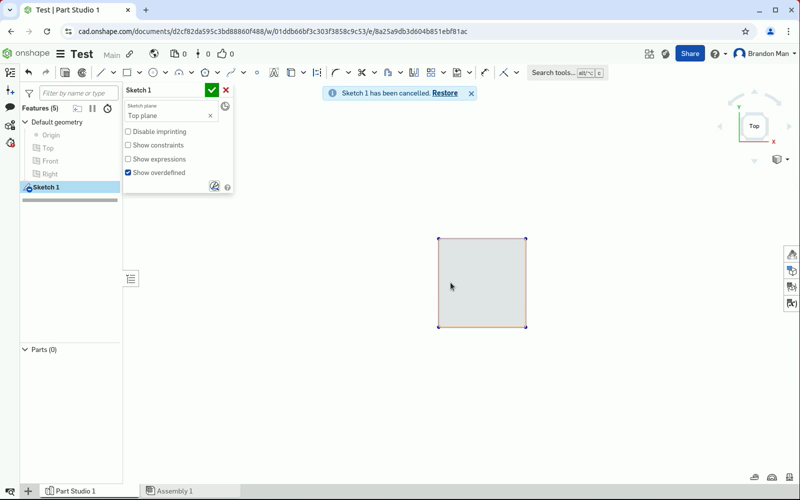
scroll(6)
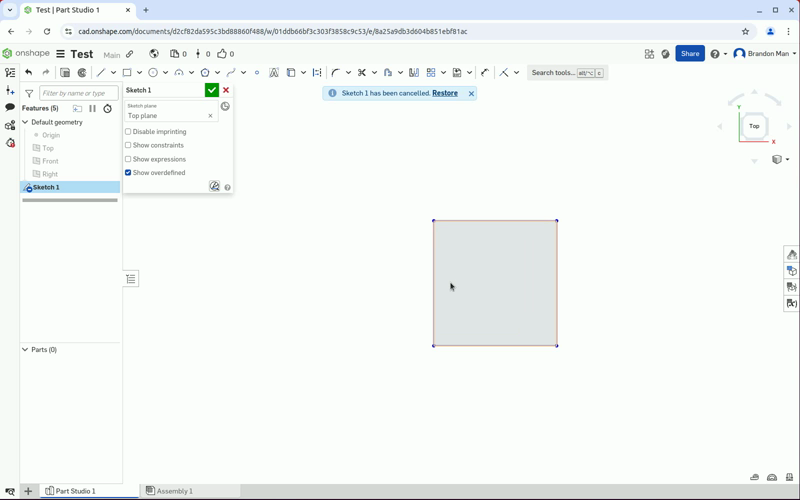
scroll(6)
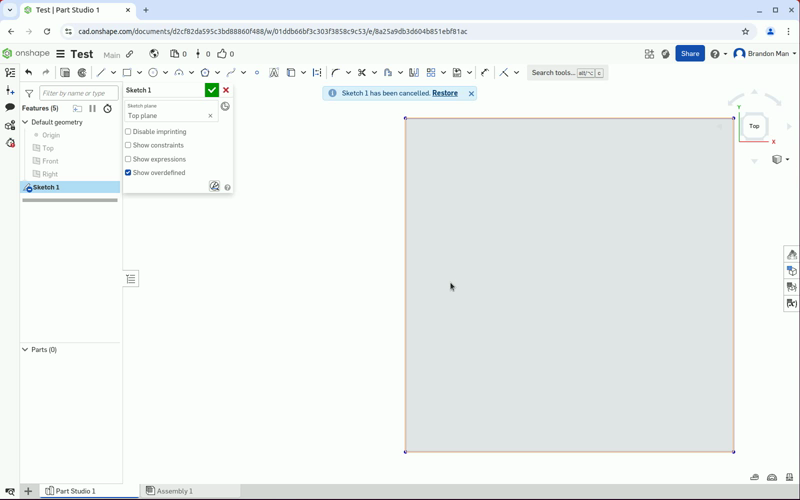
click(450, 282)
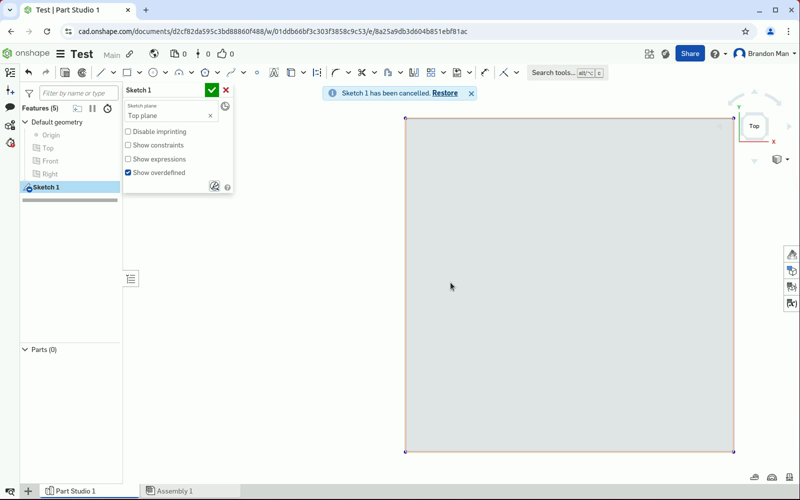
scroll(-6)
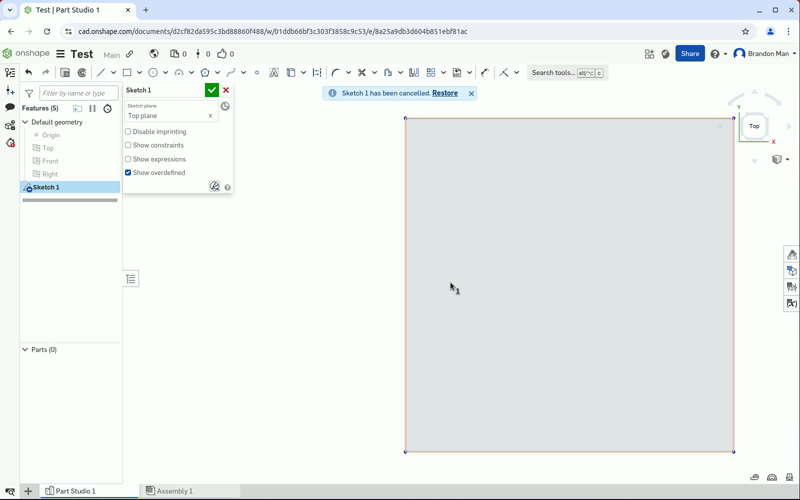
scroll(-6)
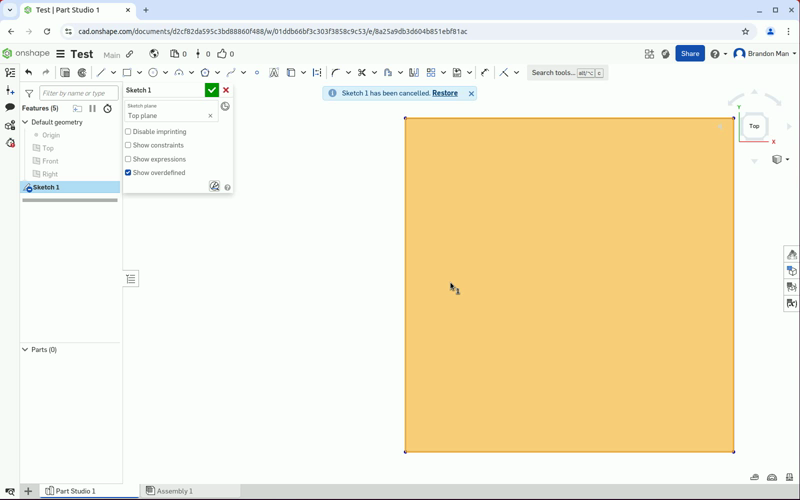
scroll(-6)
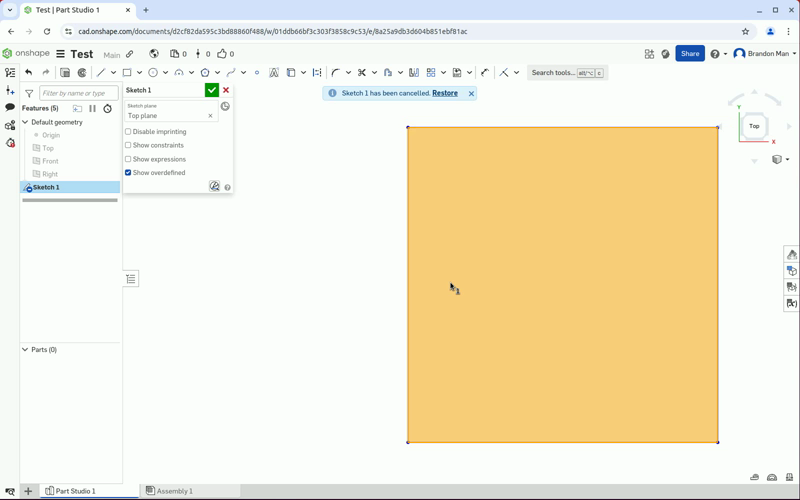
scroll(-6)
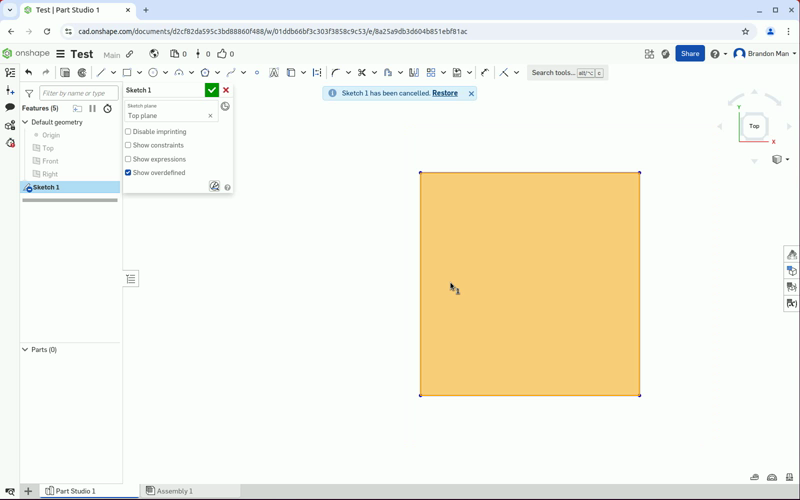
scroll(-6)
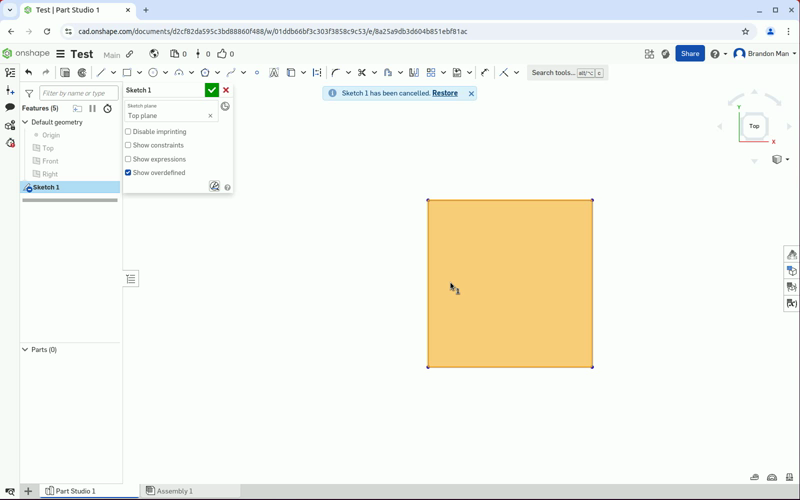
scroll(-6)
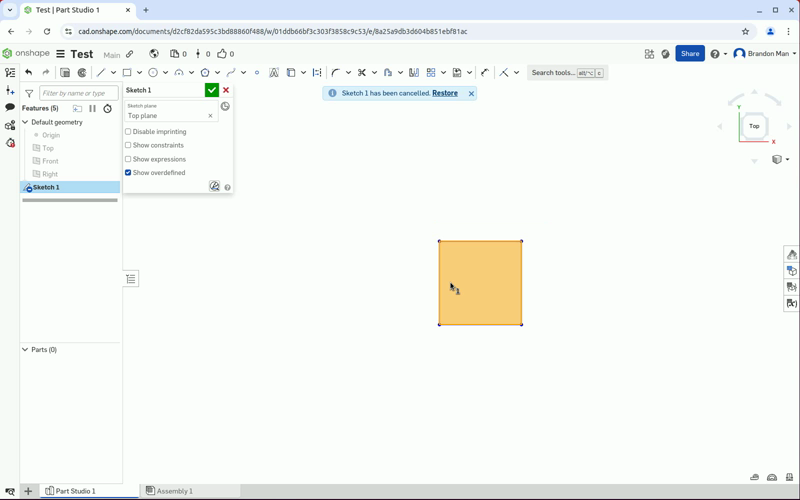
scroll(-6)
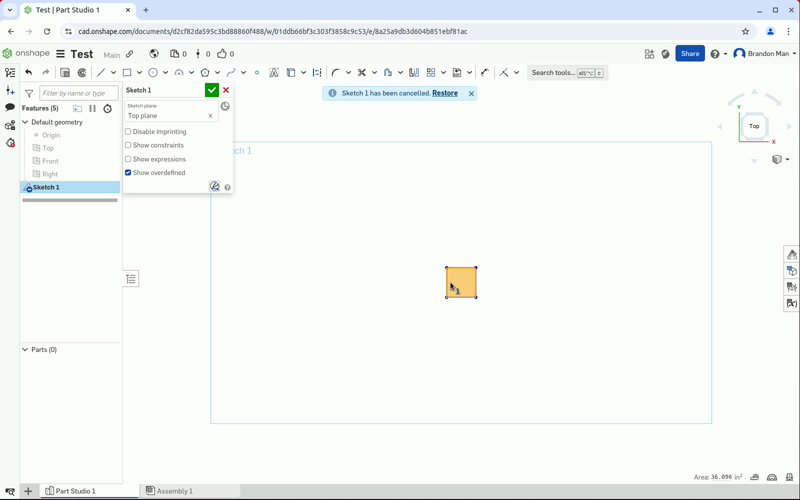
mouse_move(73, 352)
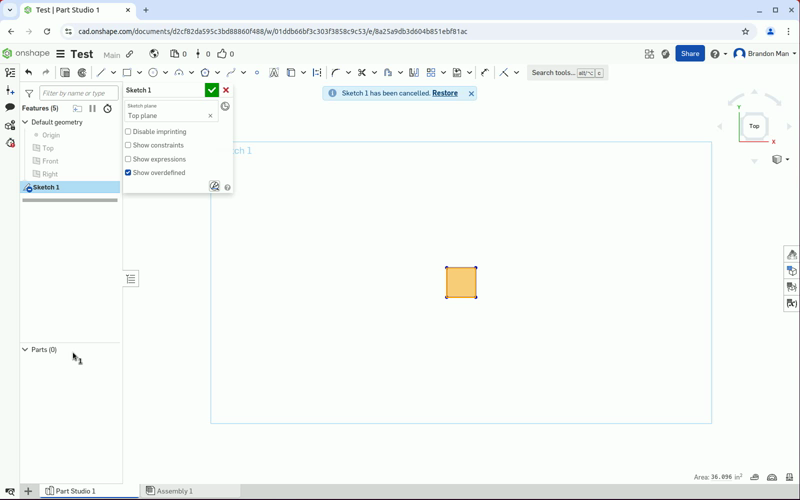
key(shift+y)
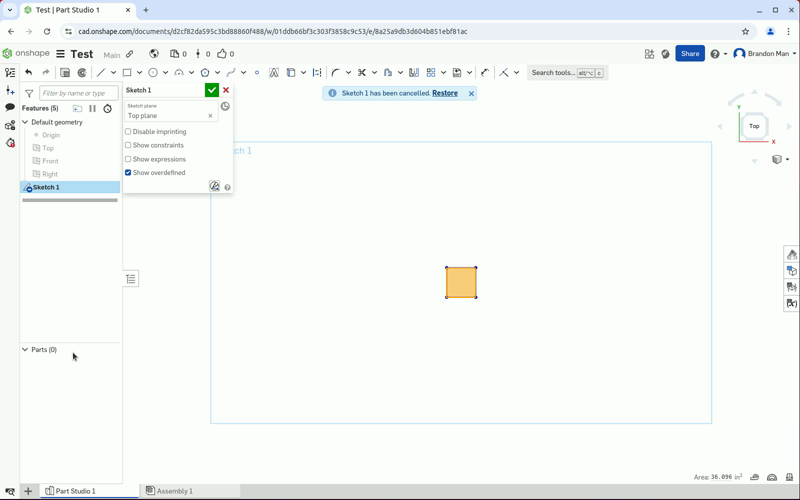
key(shift+e)
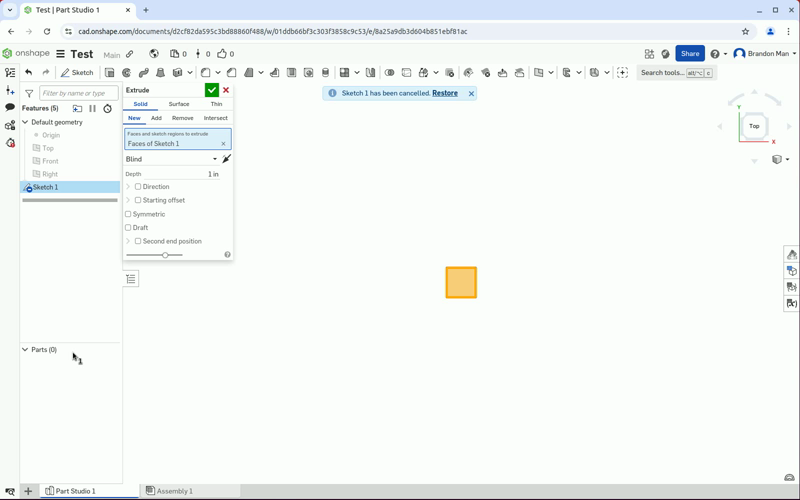
mouse_move(143, 106)
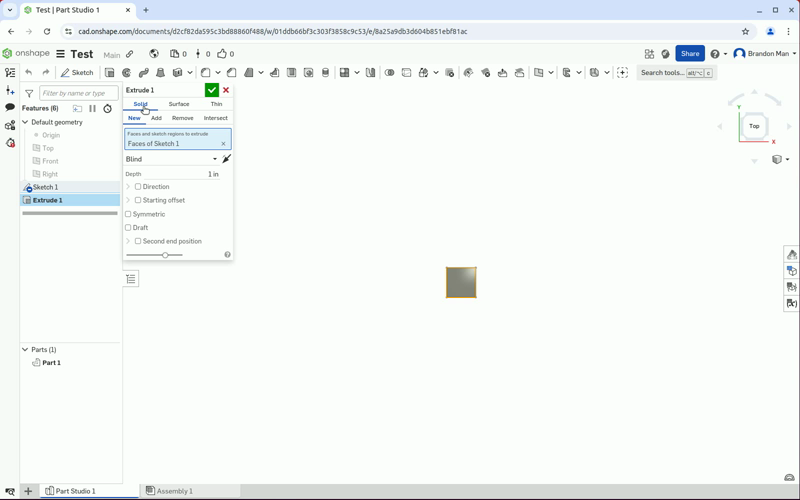
click(143, 106)
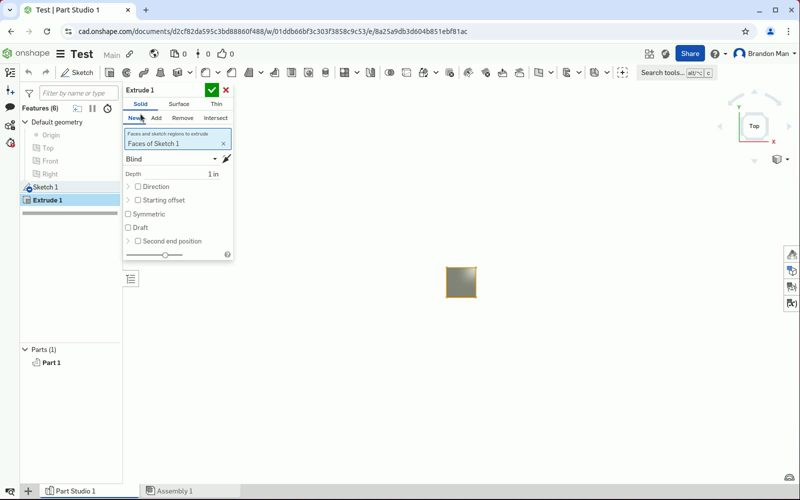
mouse_move(137, 120)
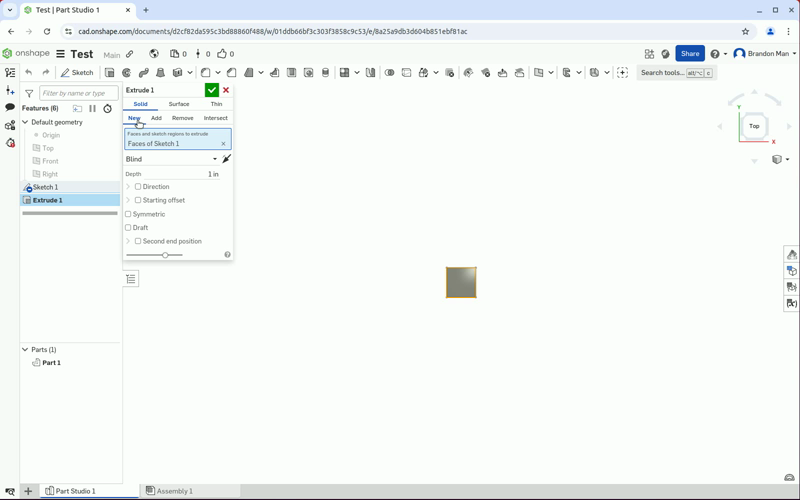
click(137, 120)
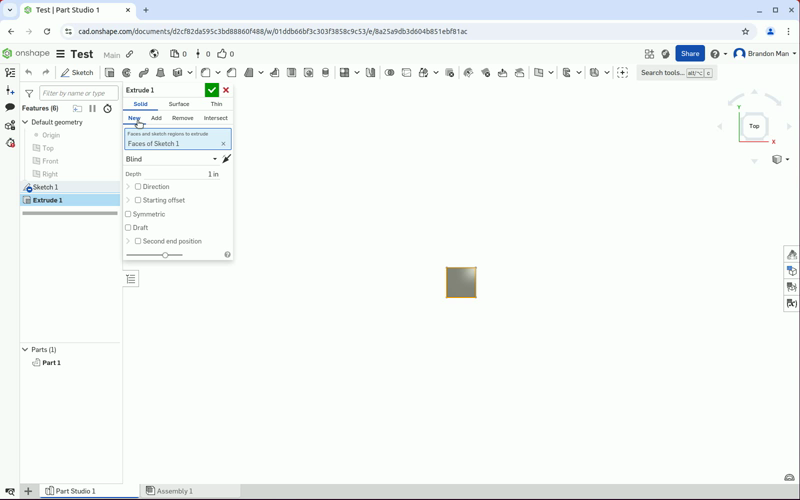
key(tab, 4)
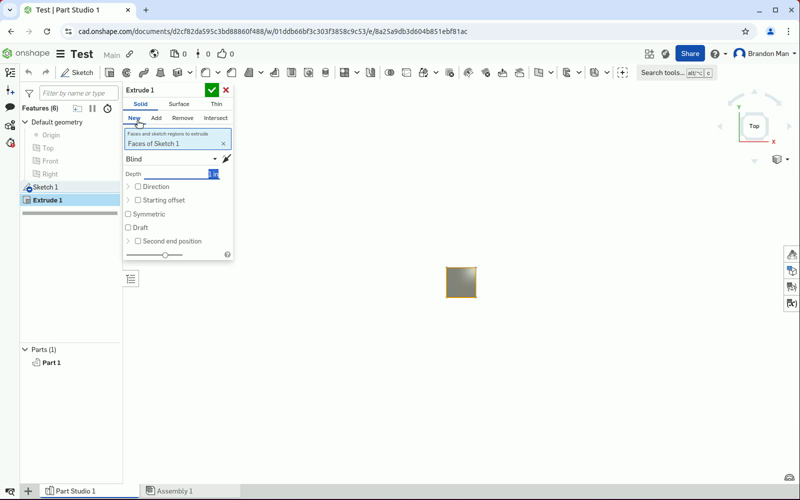
text(11.554)
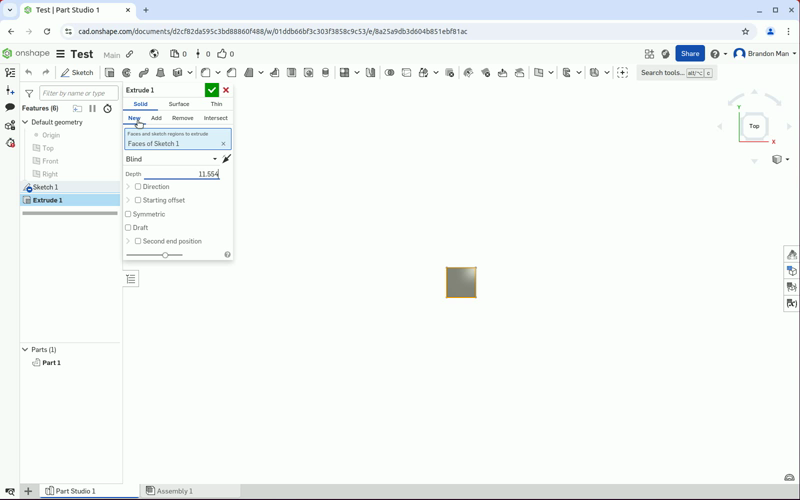
key(enter)
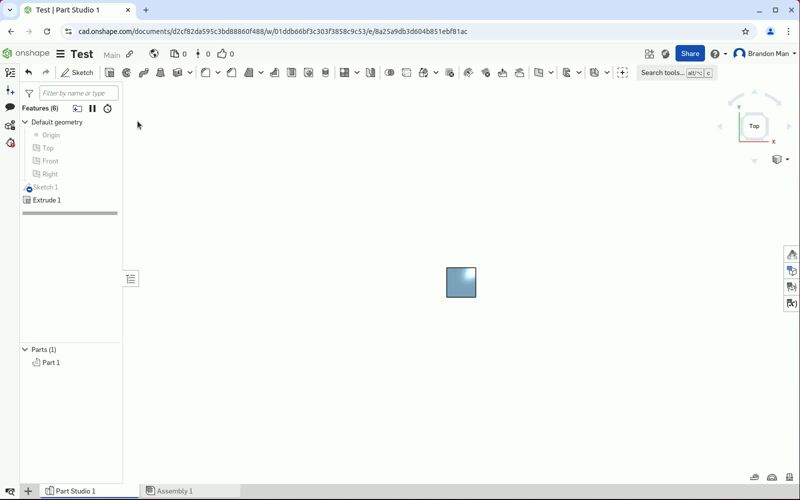
key(shift+h)
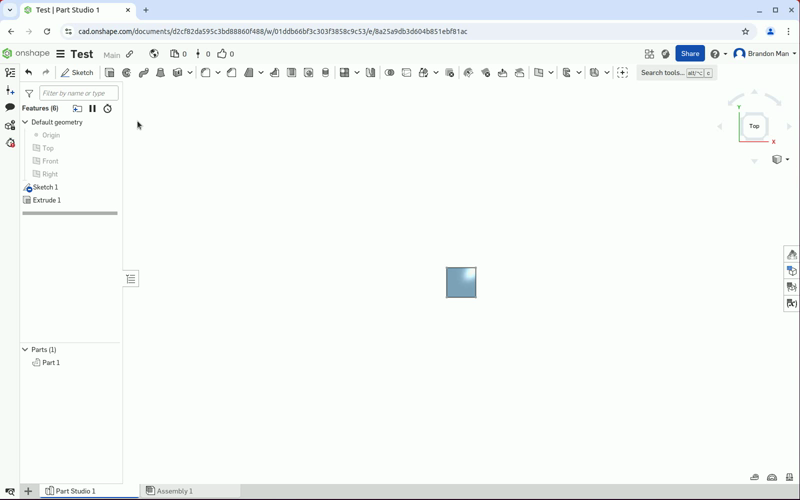
key(shift+h)
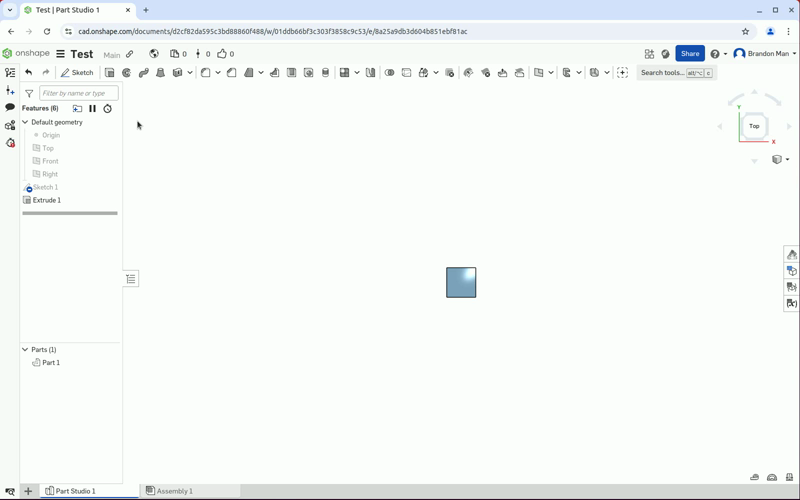
mouse_move(73, 189)
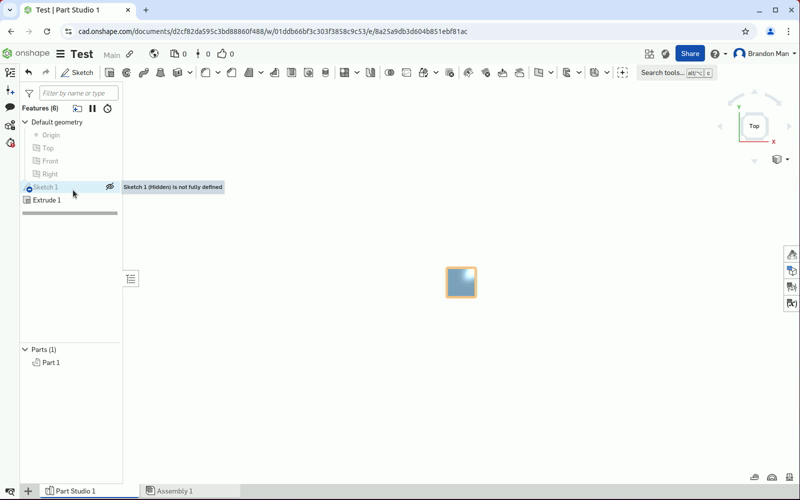
click(73, 189)
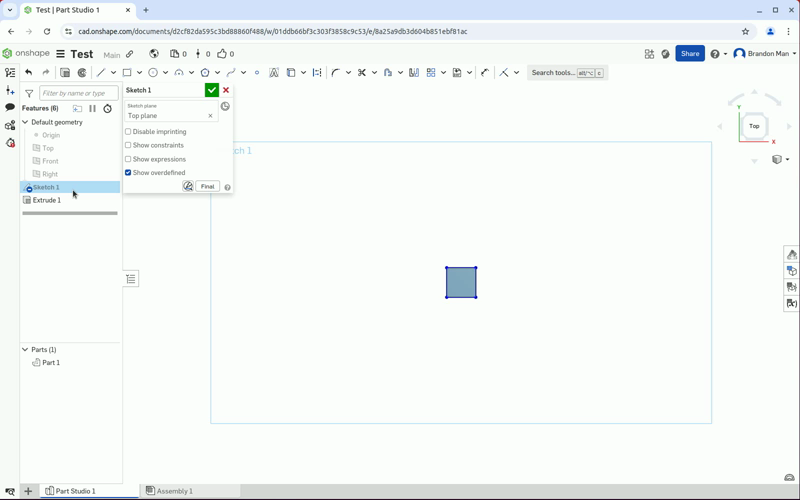
mouse_move(229, 92)
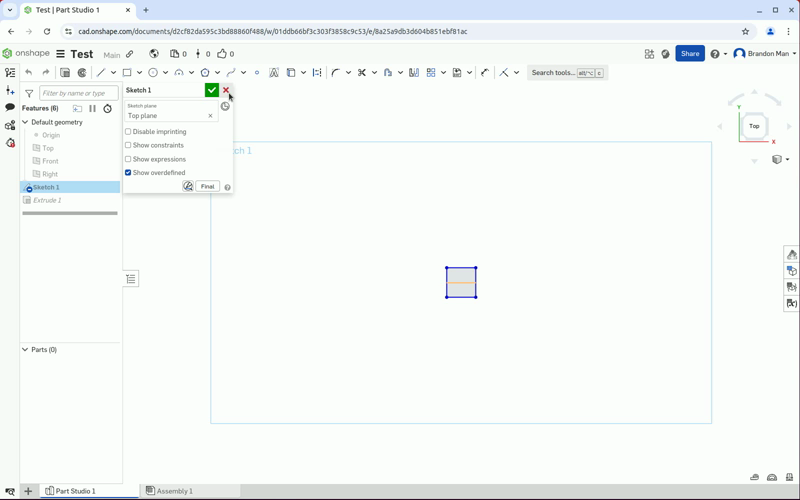
click(229, 92)
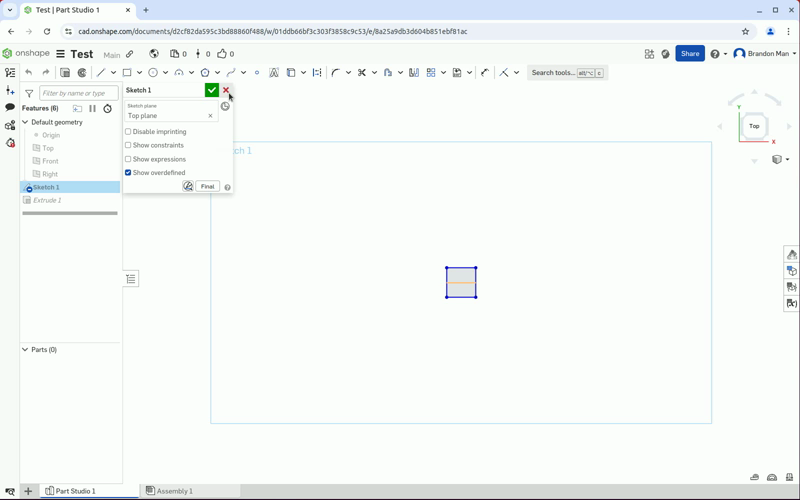
key(shift+s)
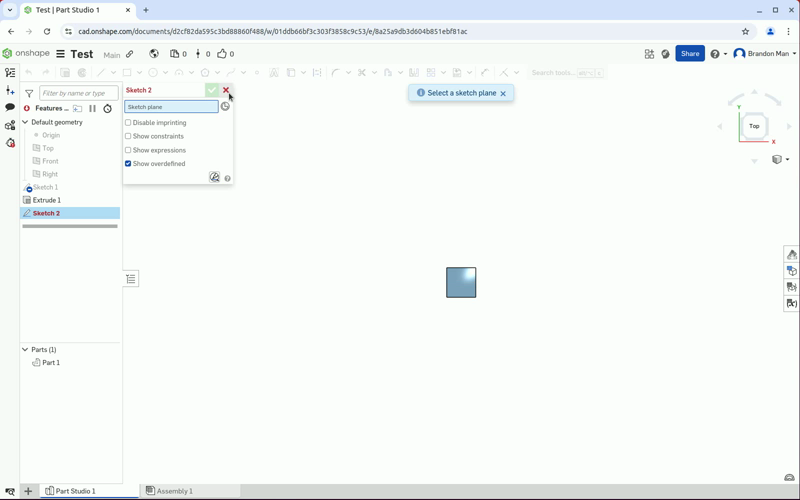
mouse_move(73, 150)
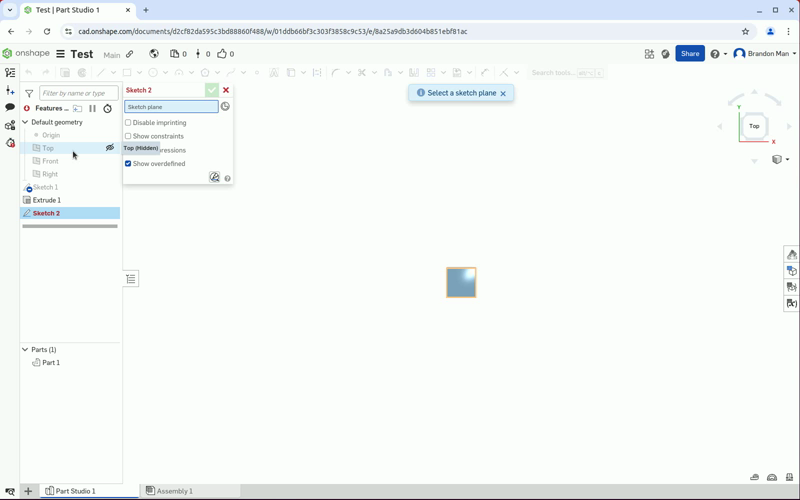
click(73, 150)
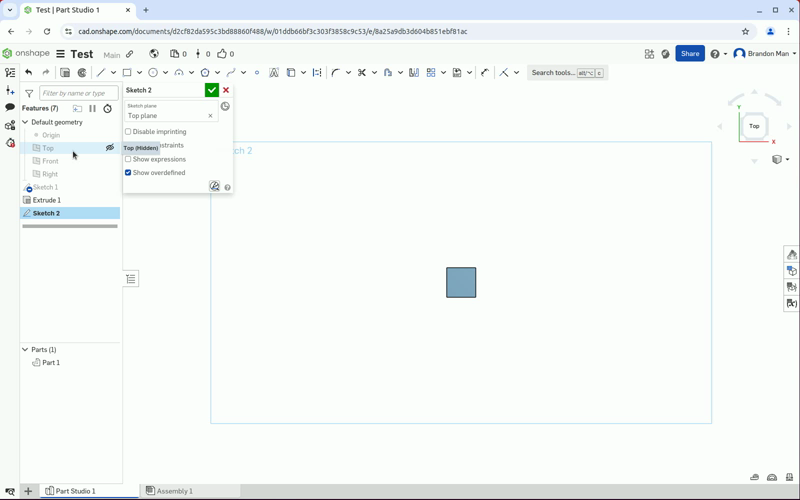
mouse_move(73, 352)
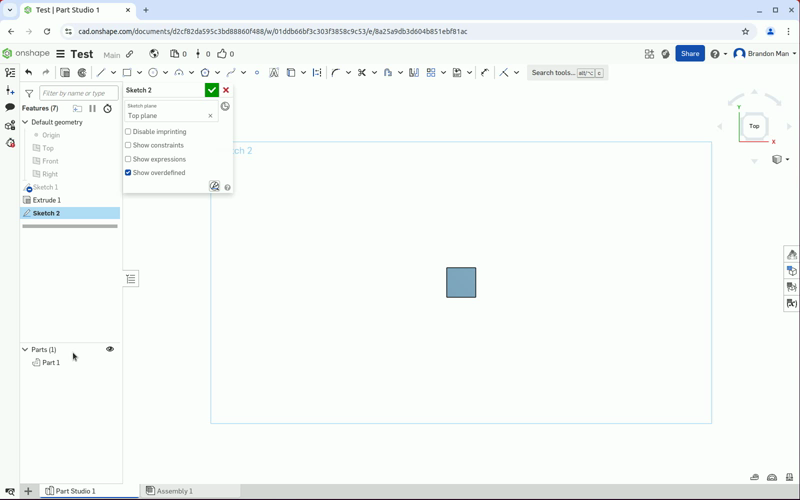
key(y)
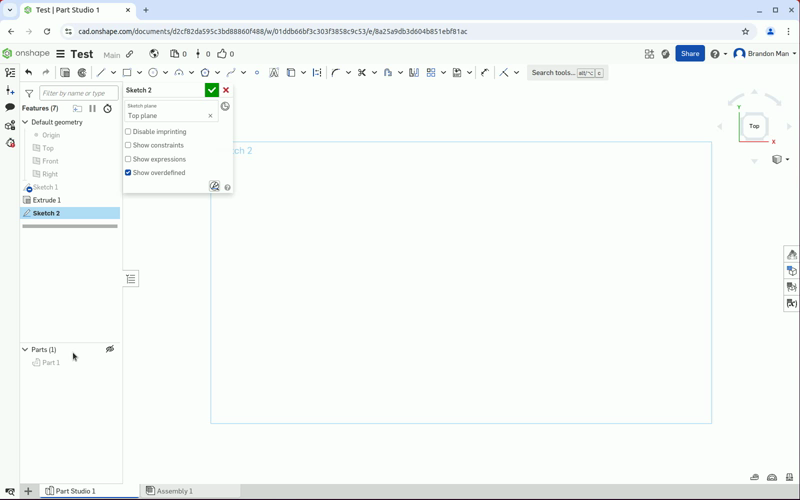
key(l)
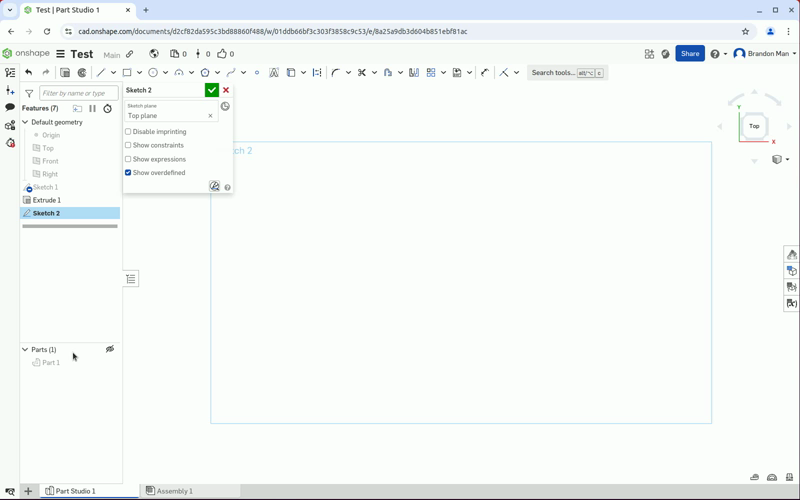
key_down(shift)
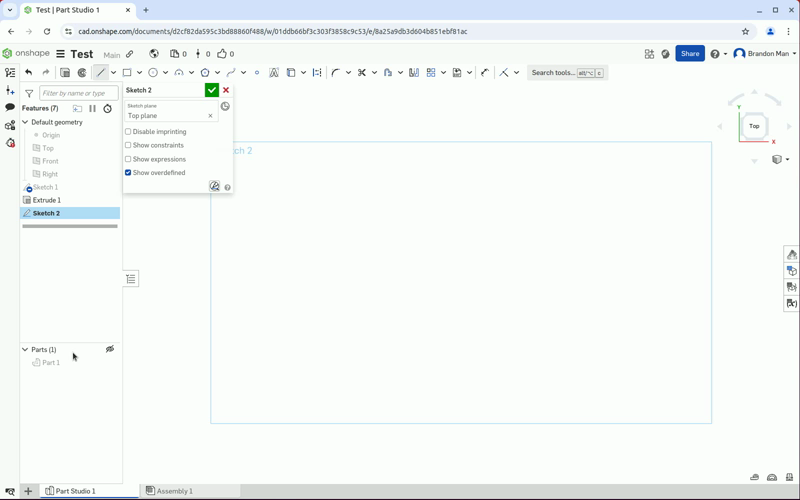
mouse_move(531, 297)
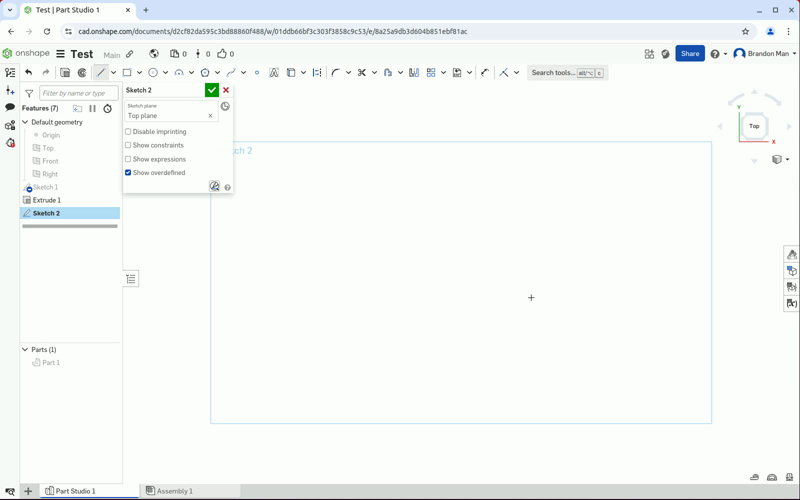
click(531, 297)
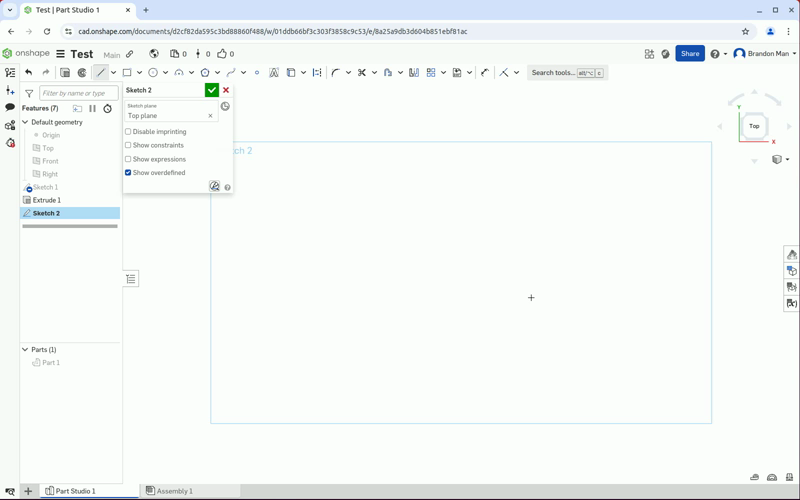
key_up(shift)
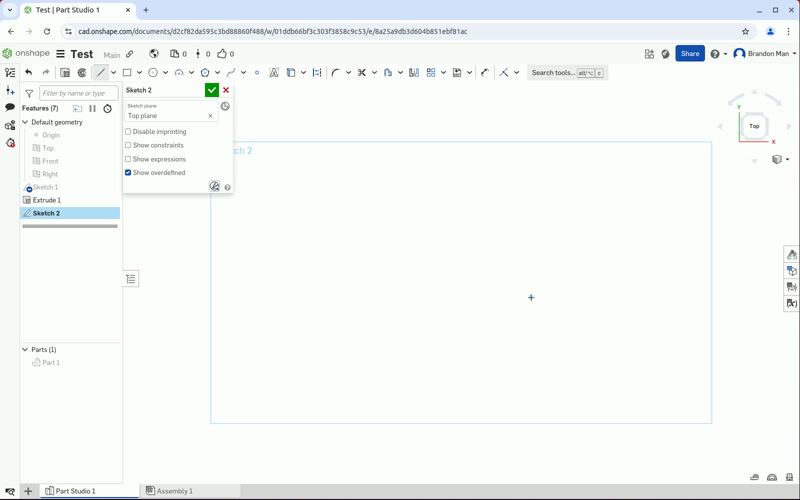
key_down(shift)
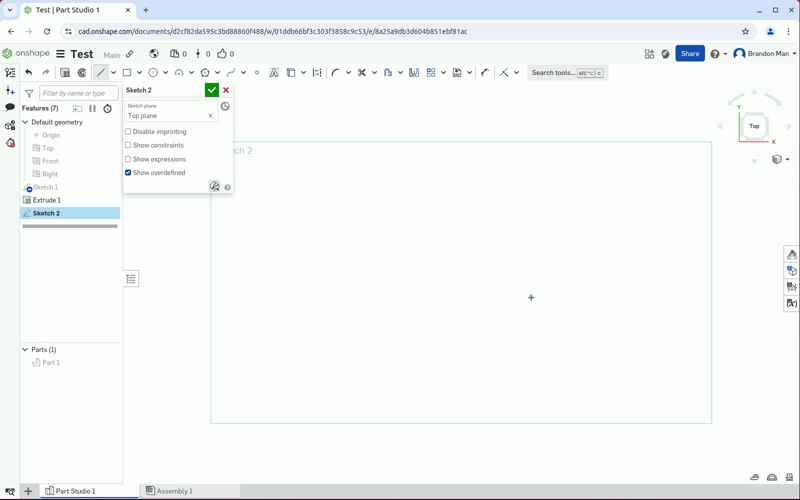
mouse_move(561, 297)
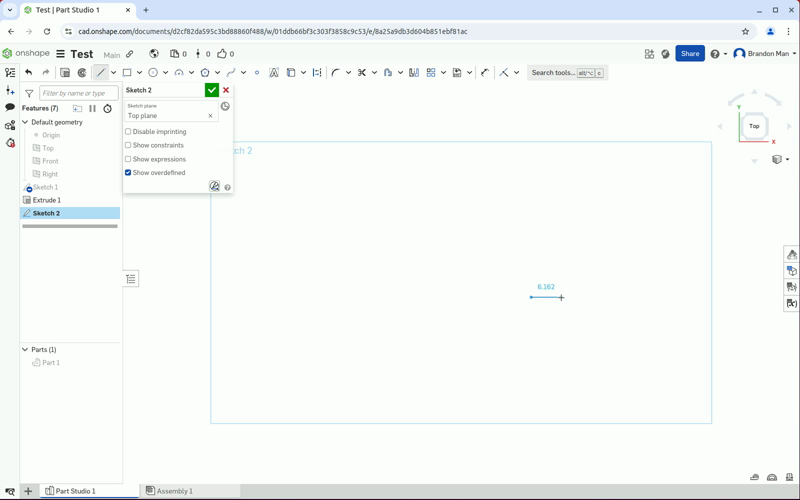
mouse_move(560, 297)
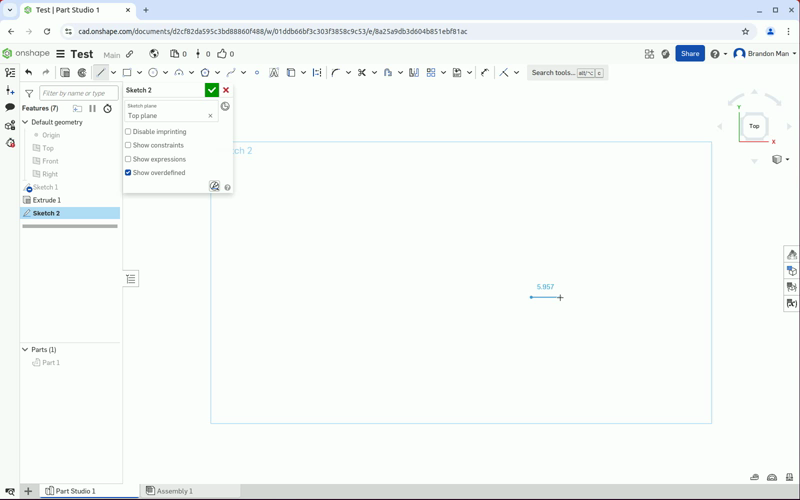
click(560, 297)
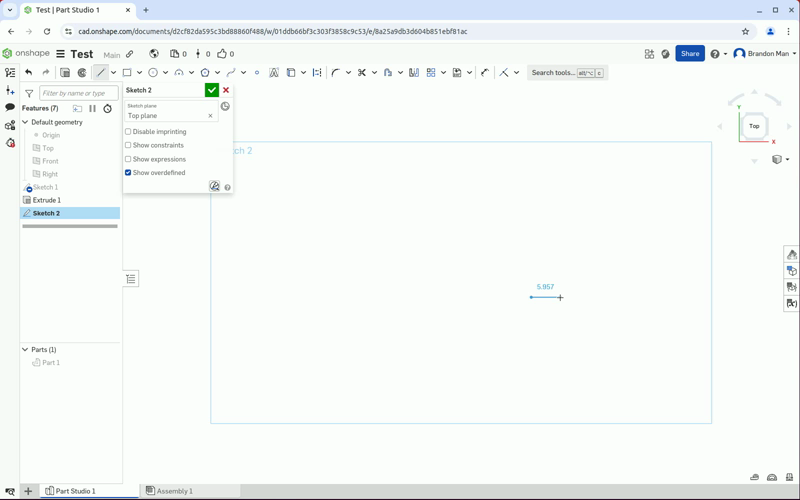
key_up(shift)
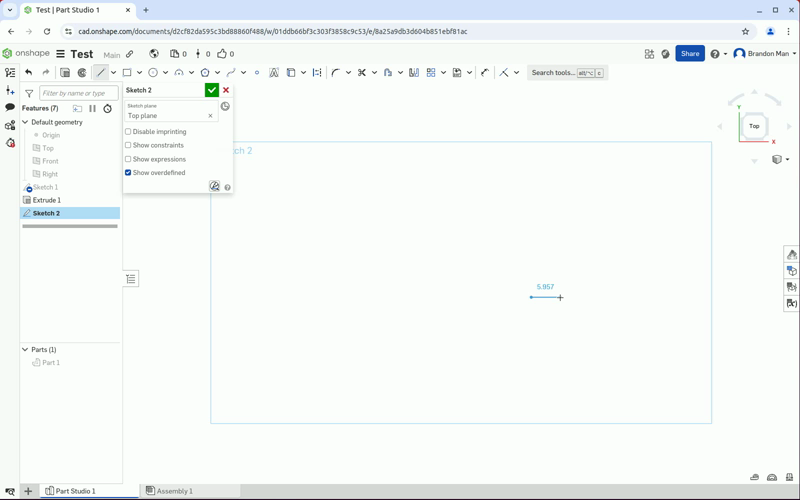
key_down(shift)
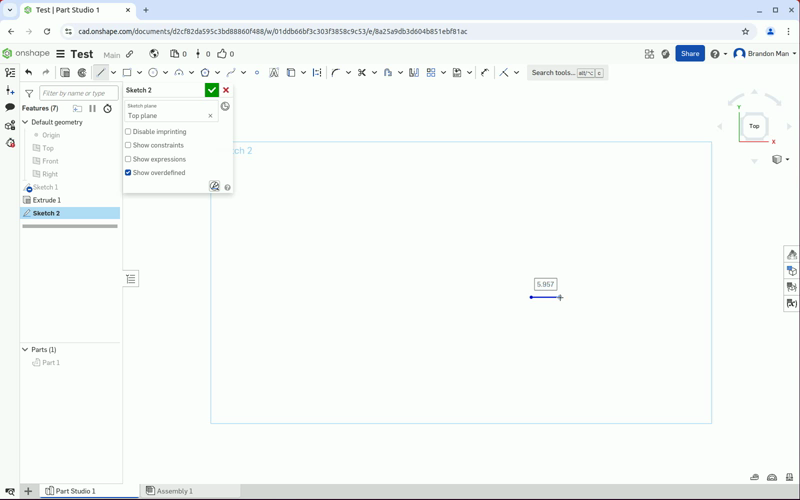
mouse_move(589, 297)
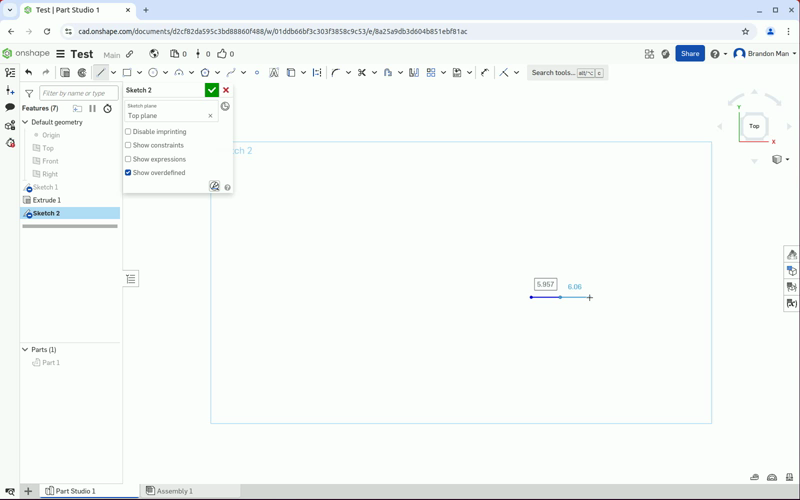
mouse_move(560, 267)
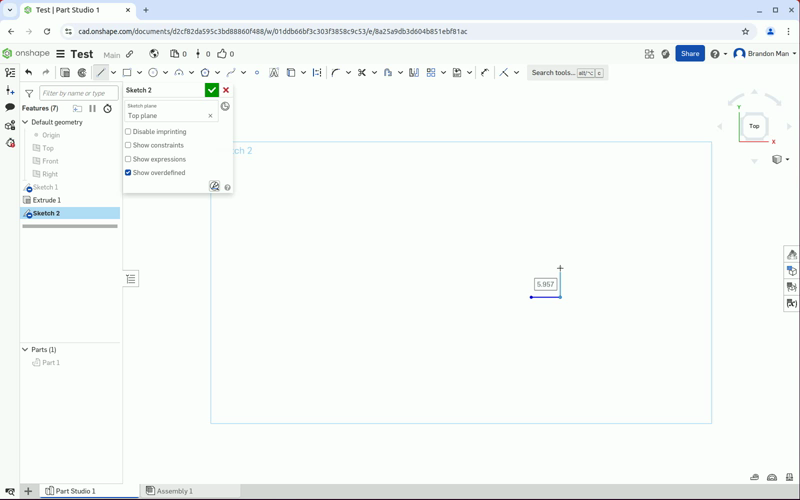
click(560, 267)
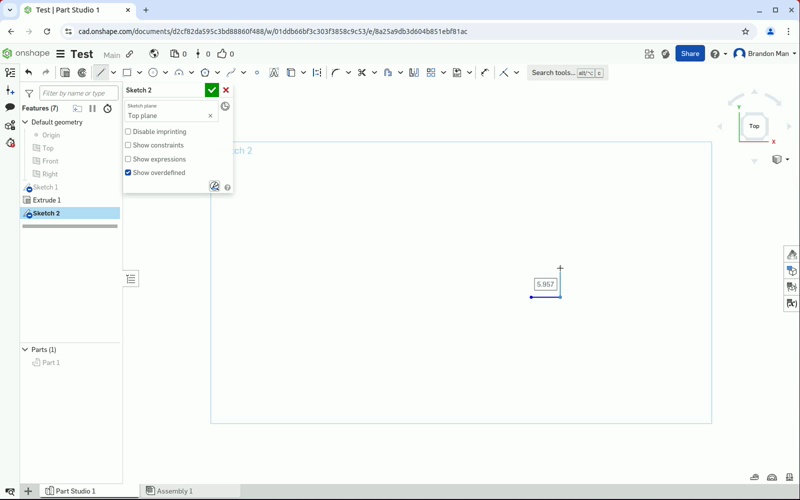
key_up(shift)
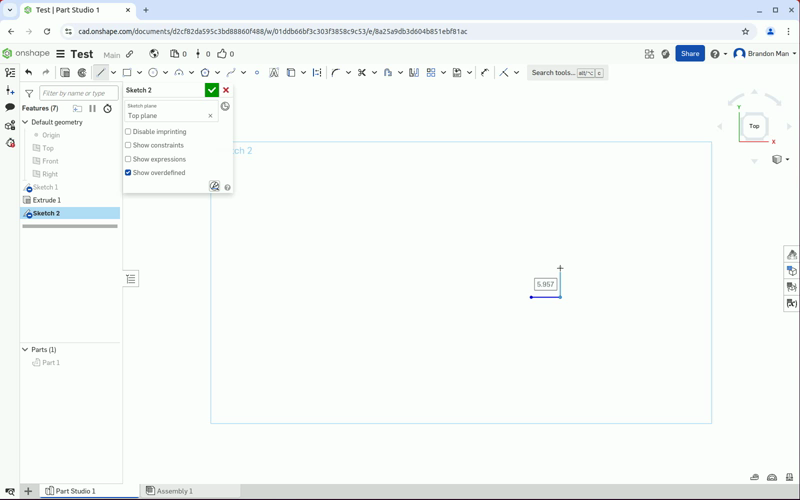
key_down(shift)
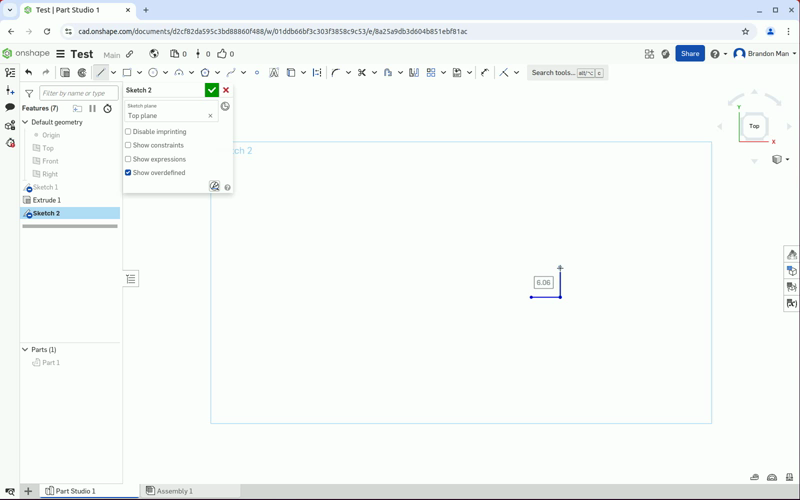
mouse_move(589, 267)
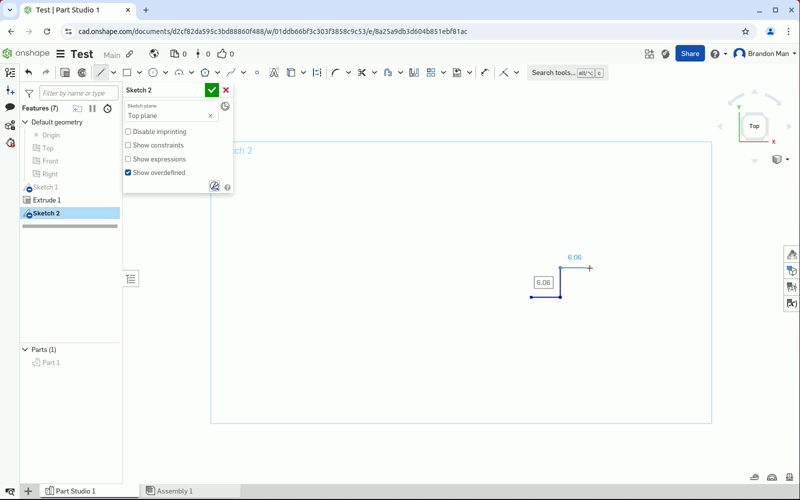
mouse_move(531, 267)
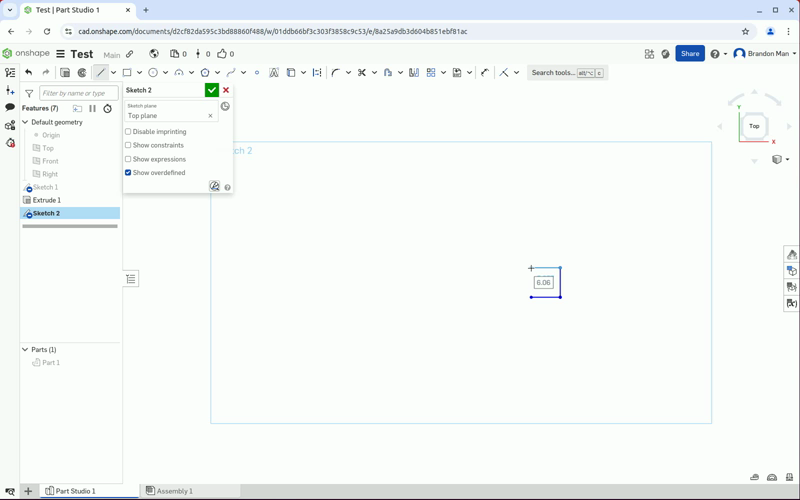
click(531, 267)
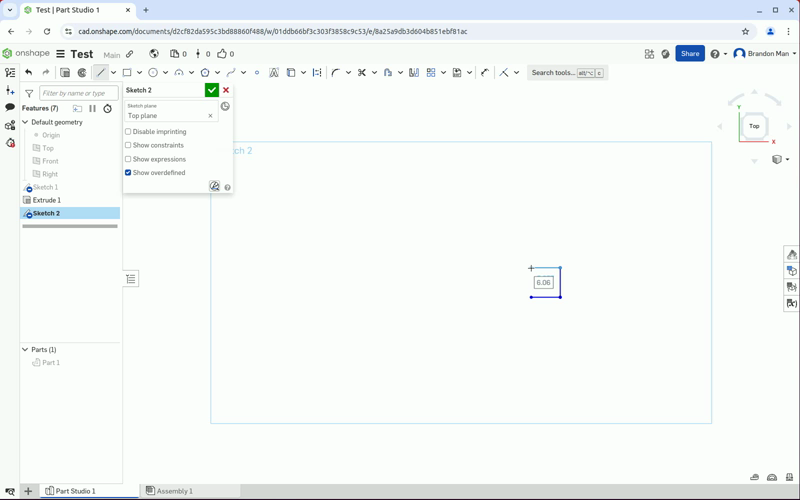
key_up(shift)
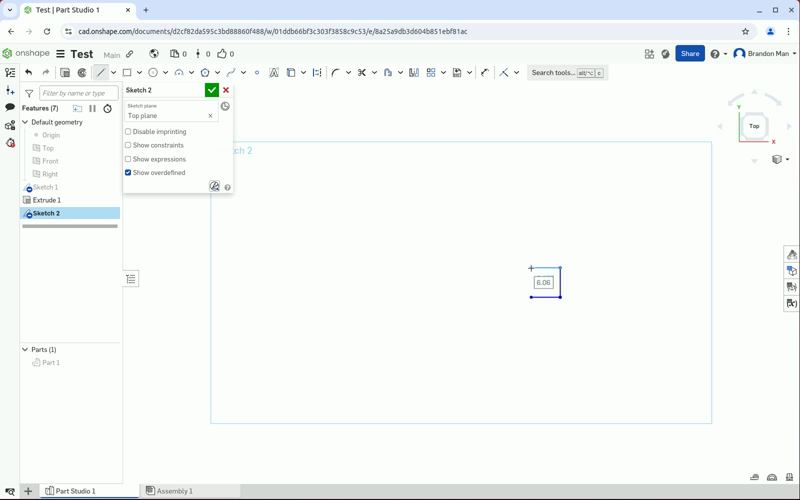
mouse_move(561, 267)
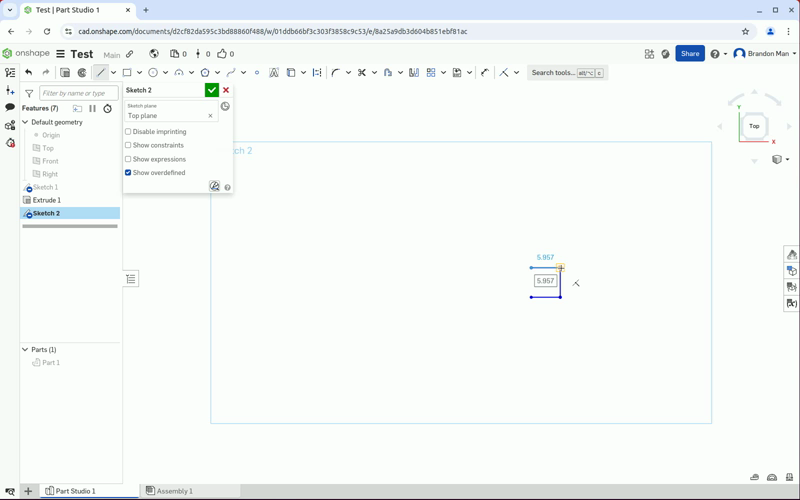
key_down(shift)
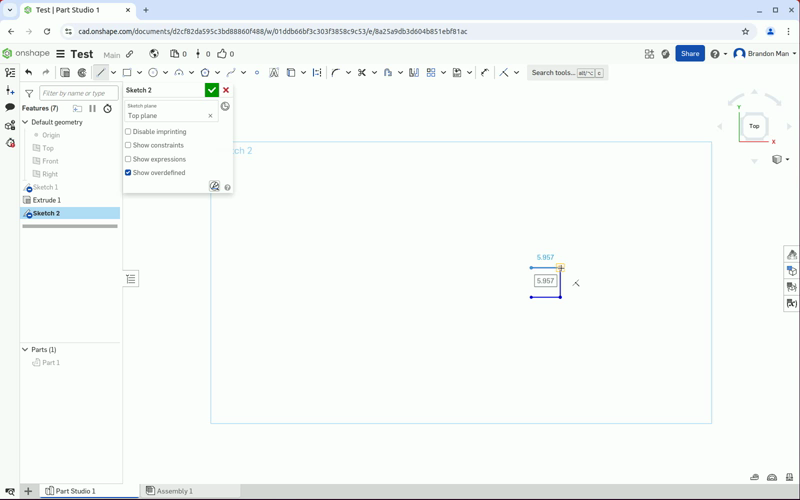
mouse_move(531, 297)
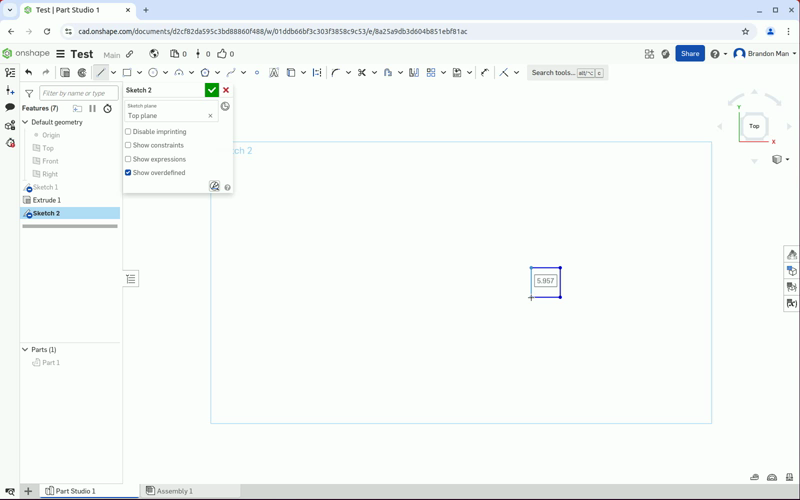
key_up(shift)
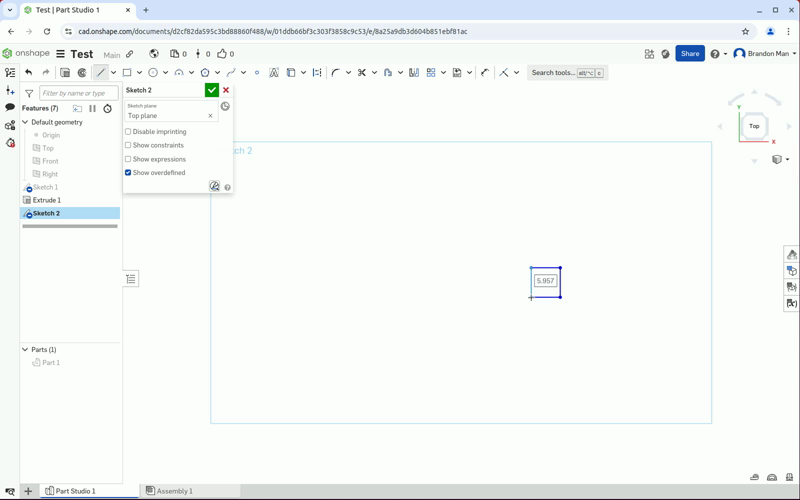
click(531, 297)
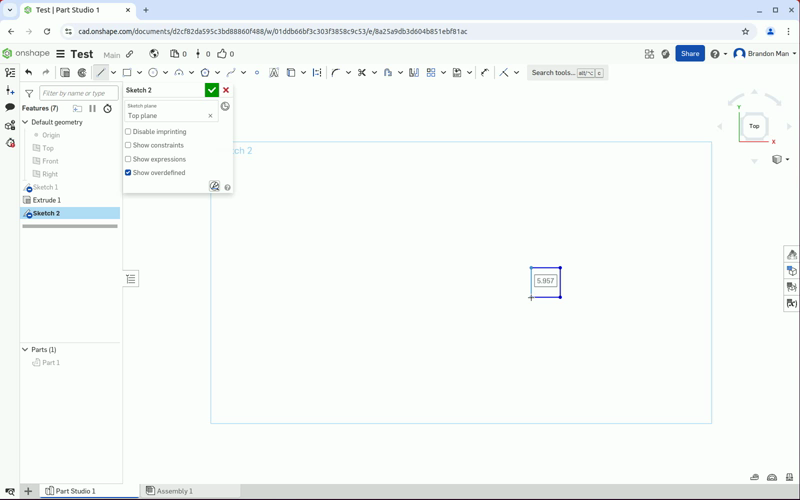
key(esc)
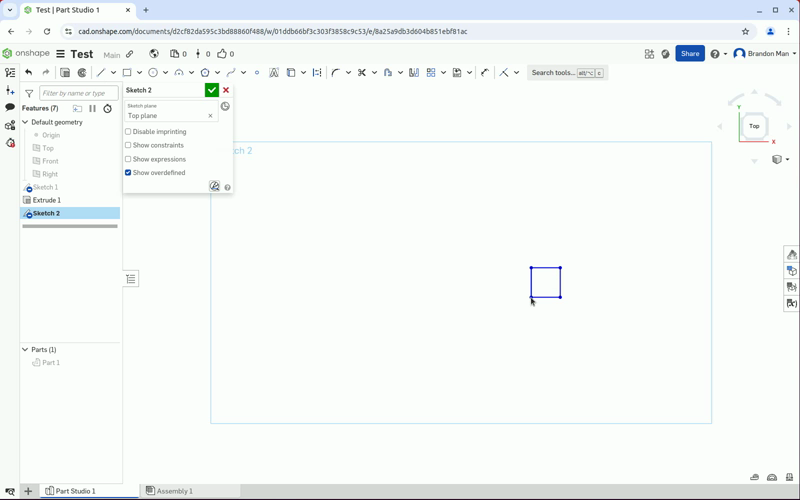
mouse_move(532, 269)
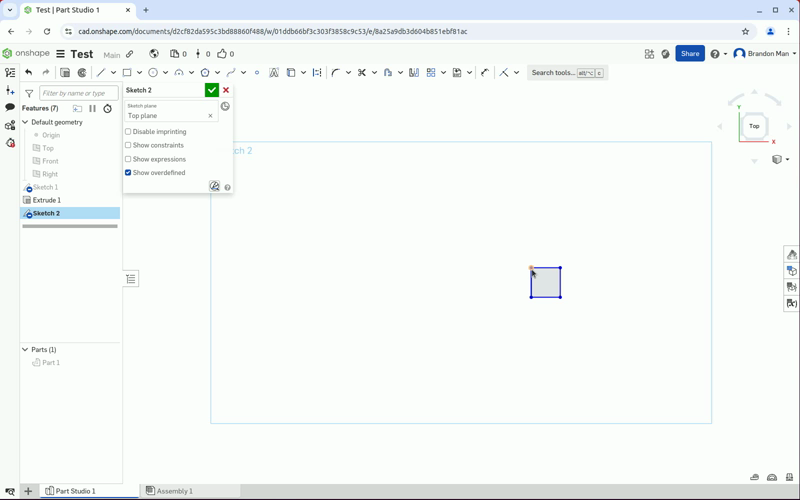
scroll(6)
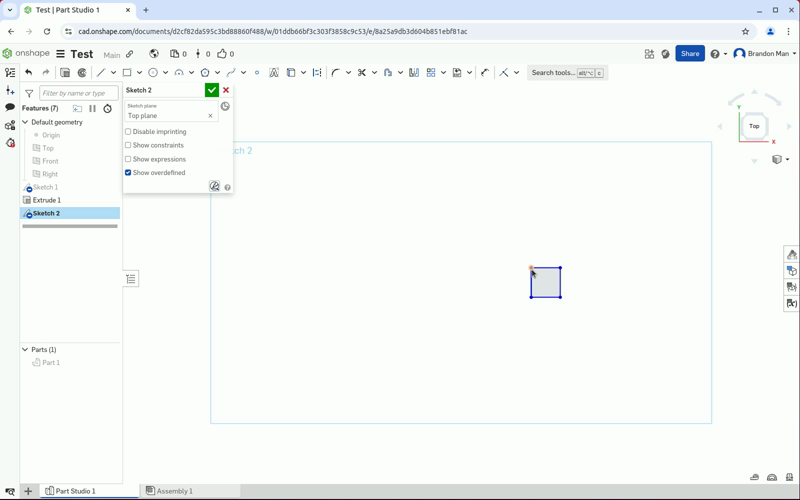
scroll(6)
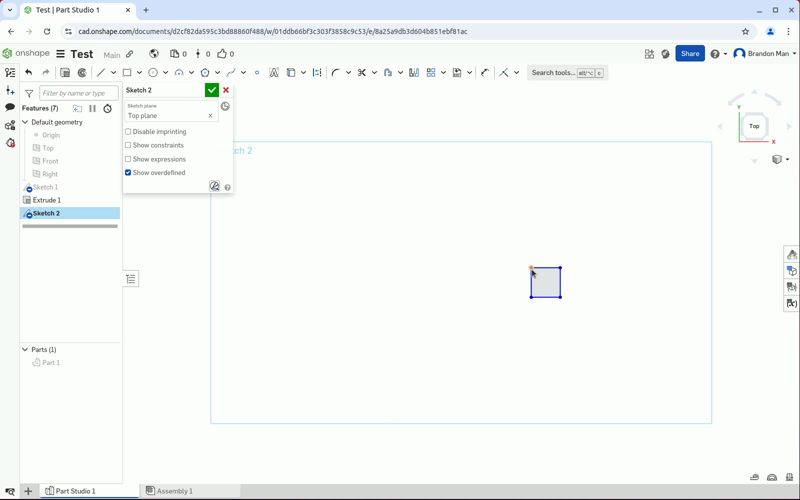
scroll(6)
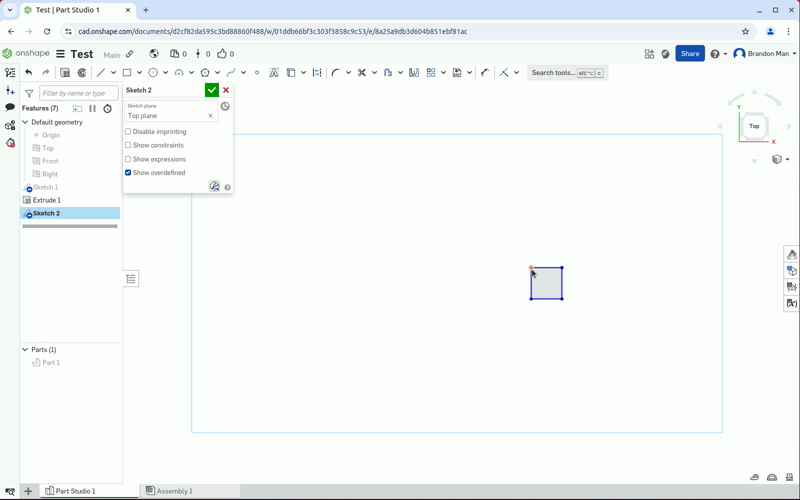
scroll(6)
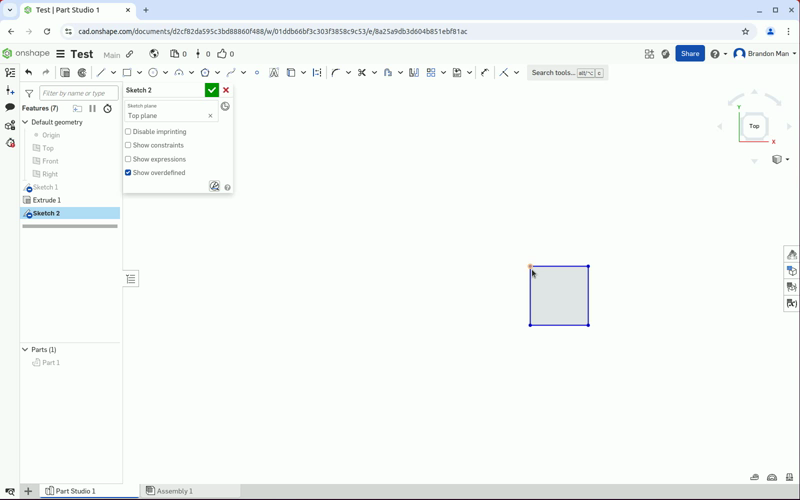
scroll(6)
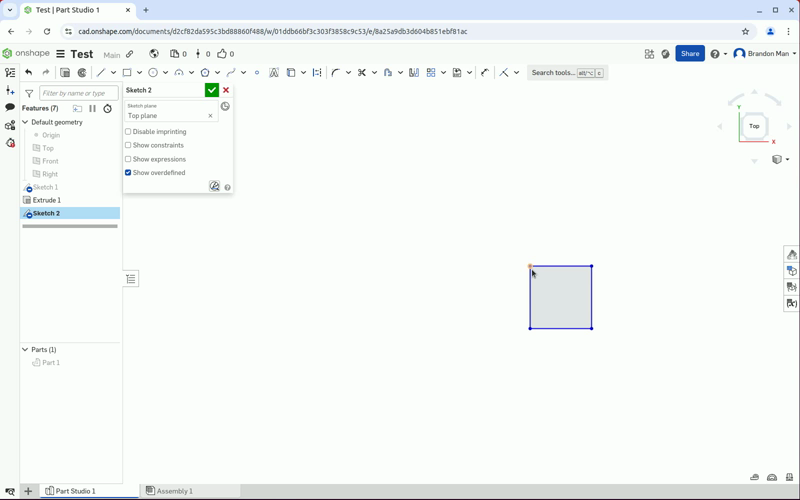
scroll(6)
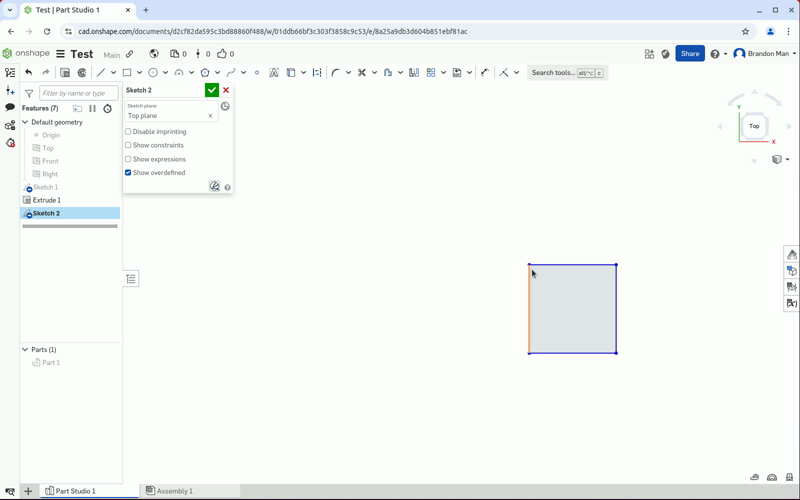
scroll(6)
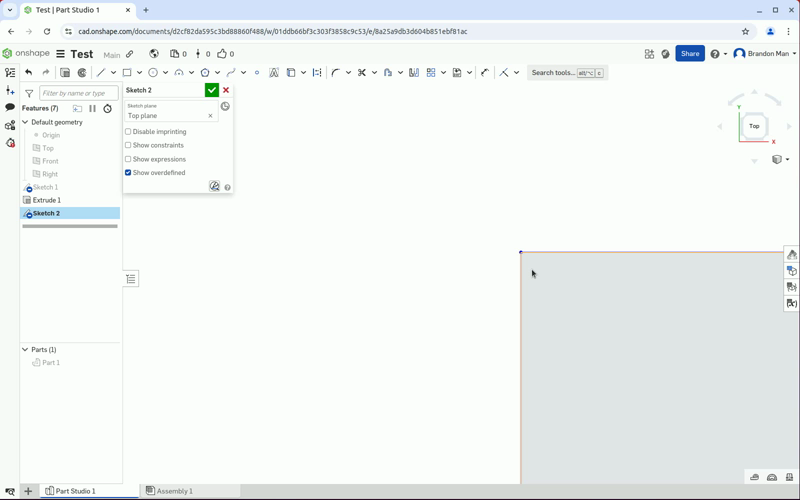
click(532, 269)
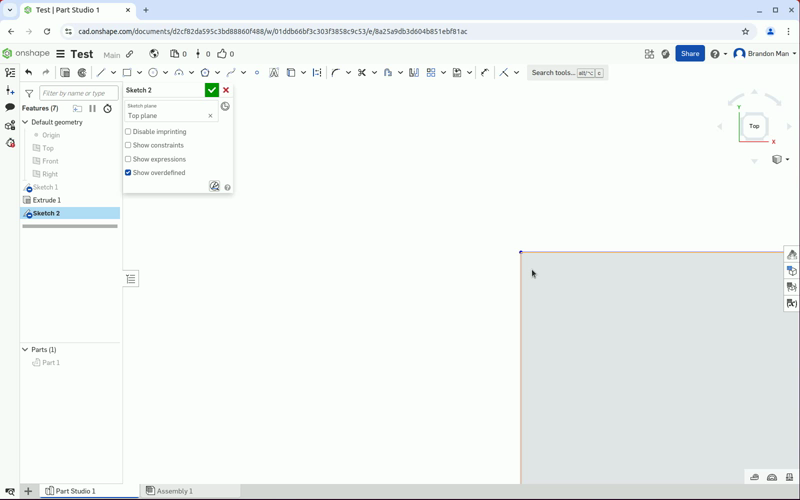
scroll(-6)
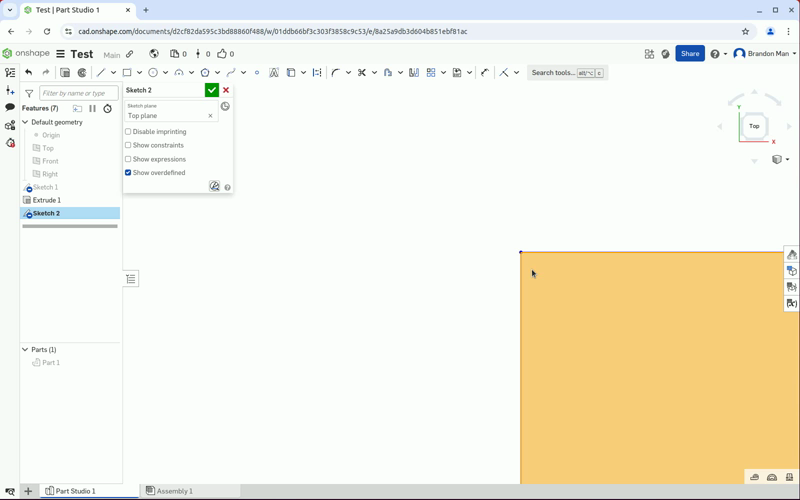
scroll(-6)
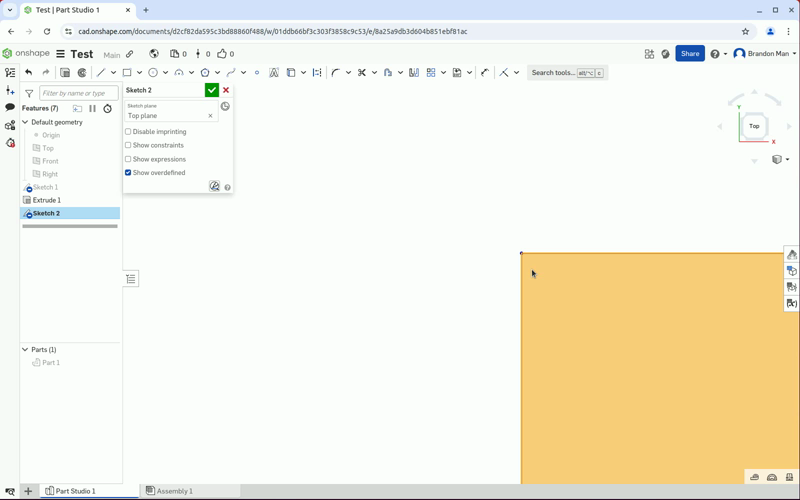
scroll(-6)
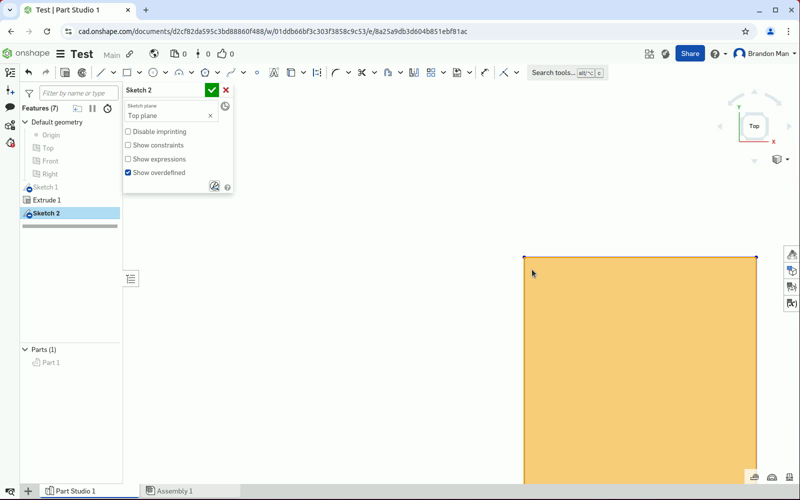
scroll(-6)
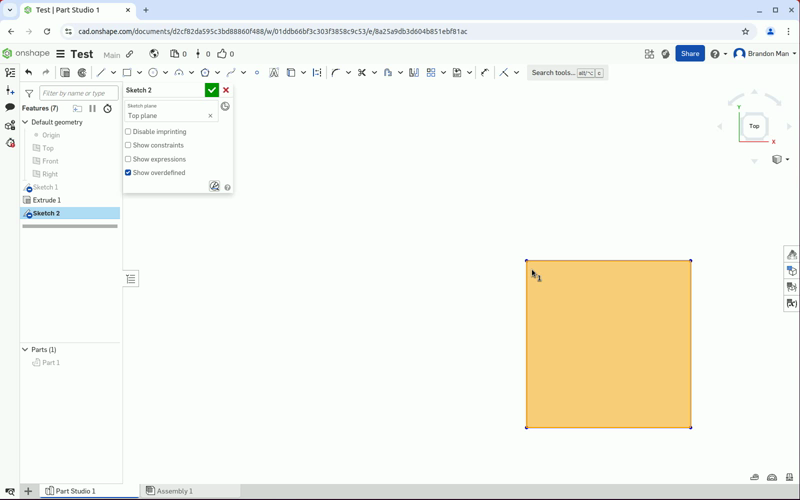
scroll(-6)
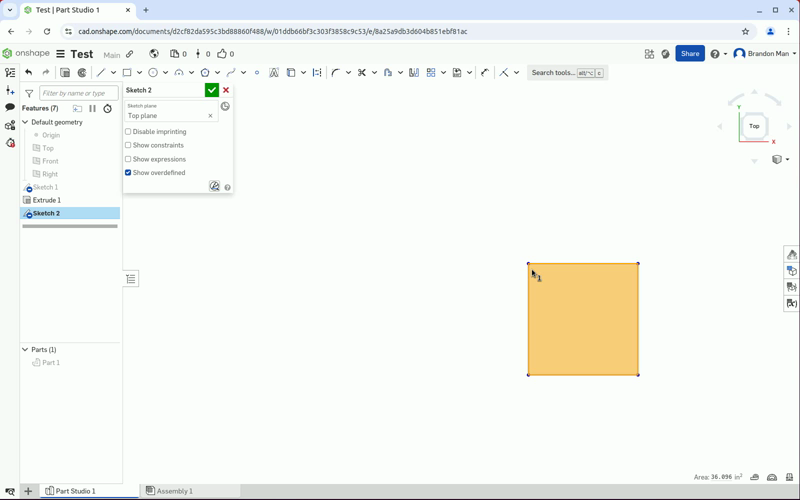
scroll(-6)
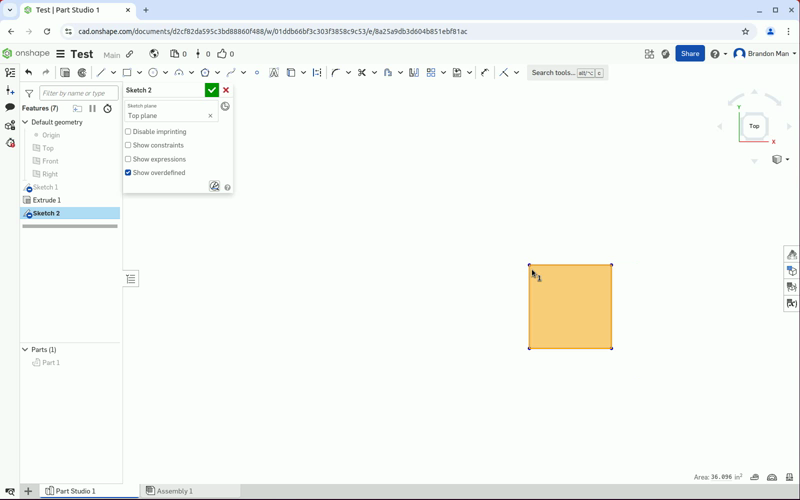
scroll(-6)
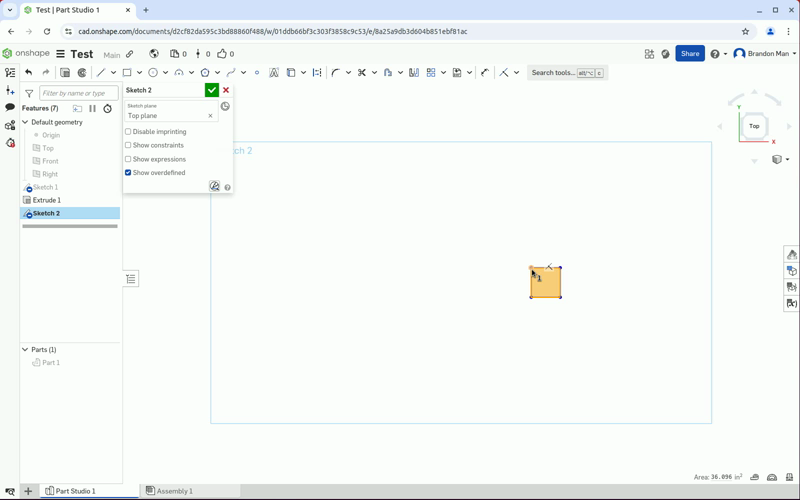
mouse_move(73, 352)
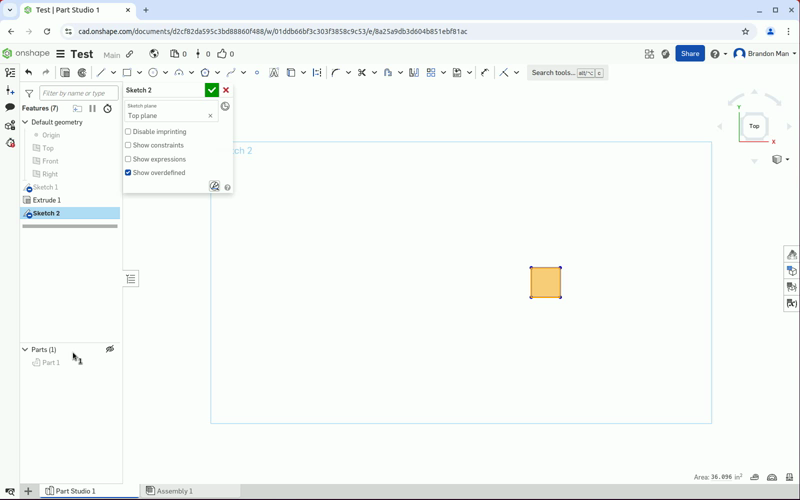
key(shift+y)
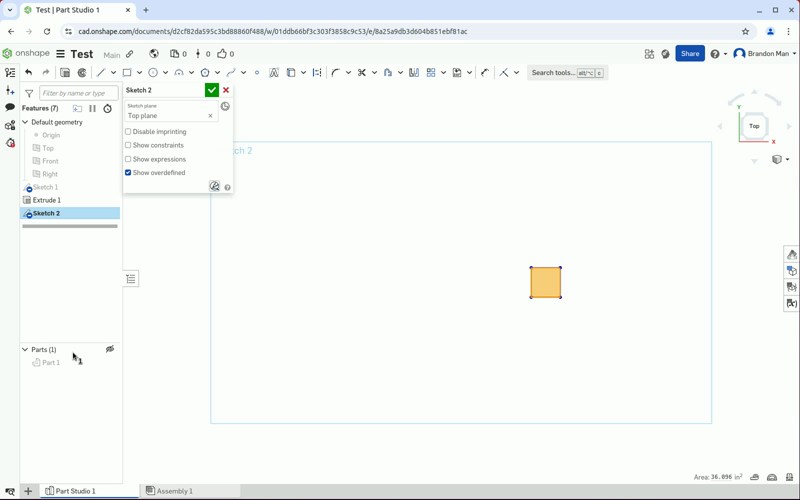
key(shift+e)
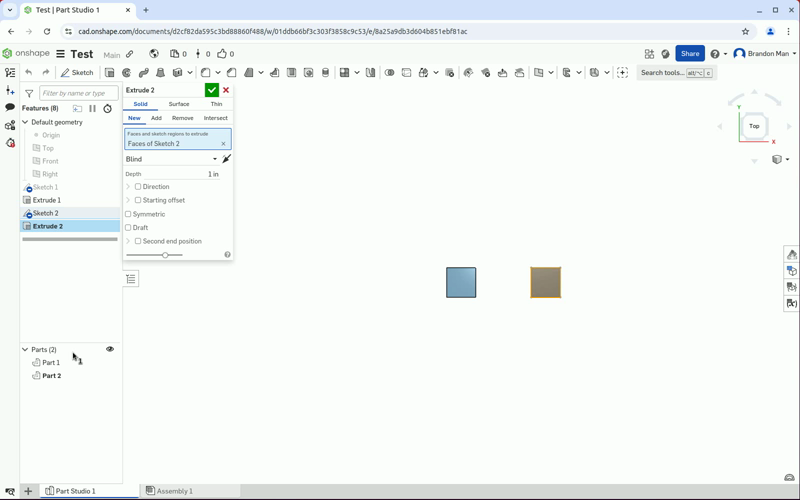
mouse_move(143, 106)
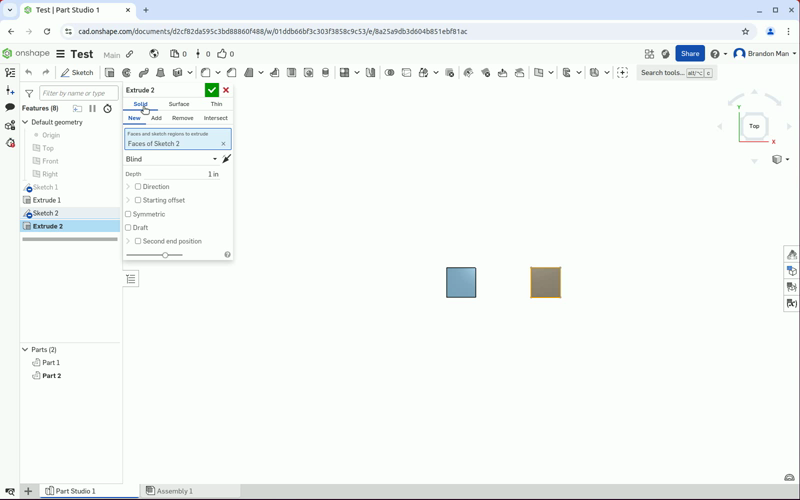
click(143, 106)
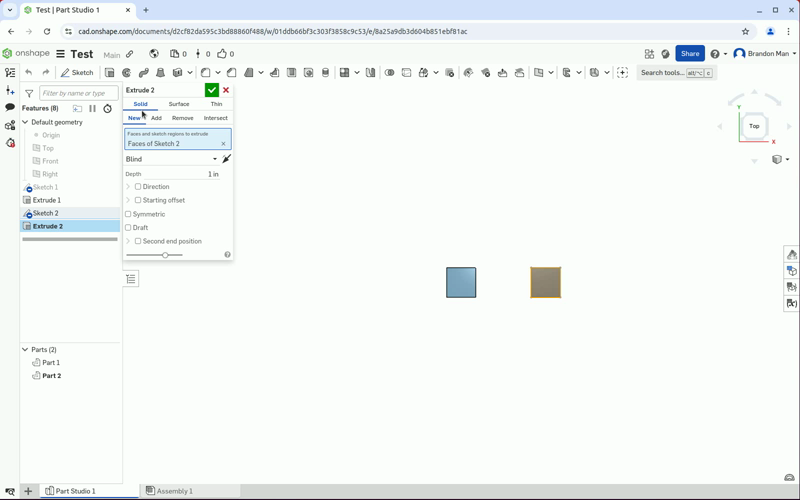
mouse_move(137, 120)
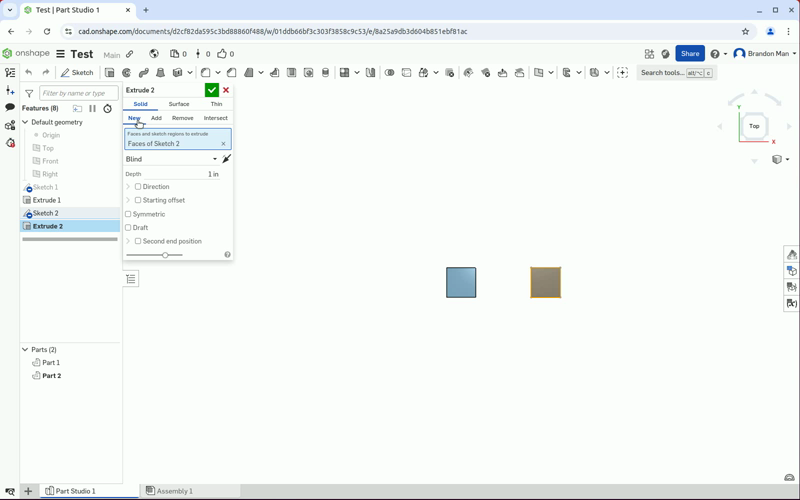
click(137, 120)
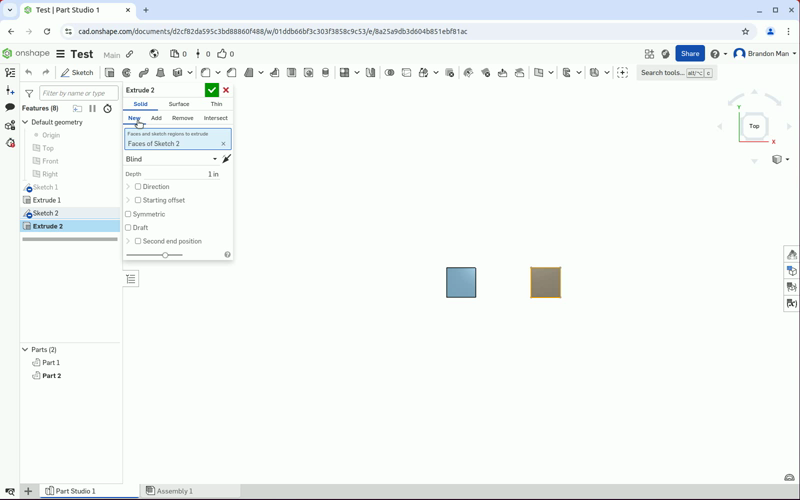
key(tab, 4)
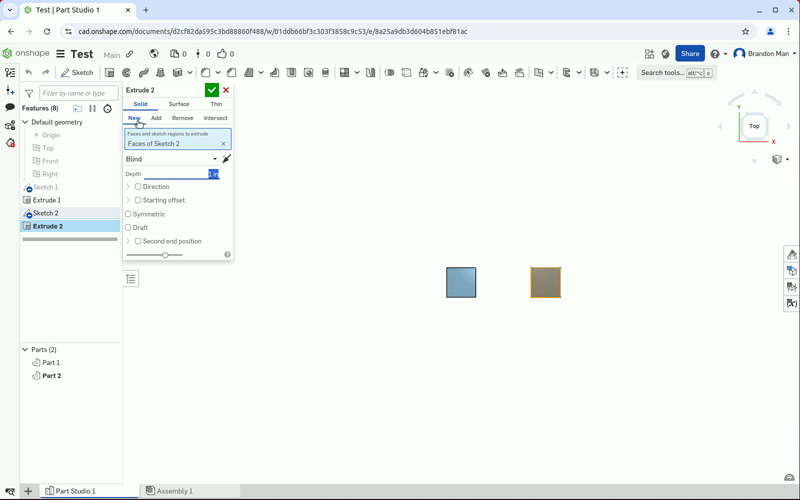
text(11.554)
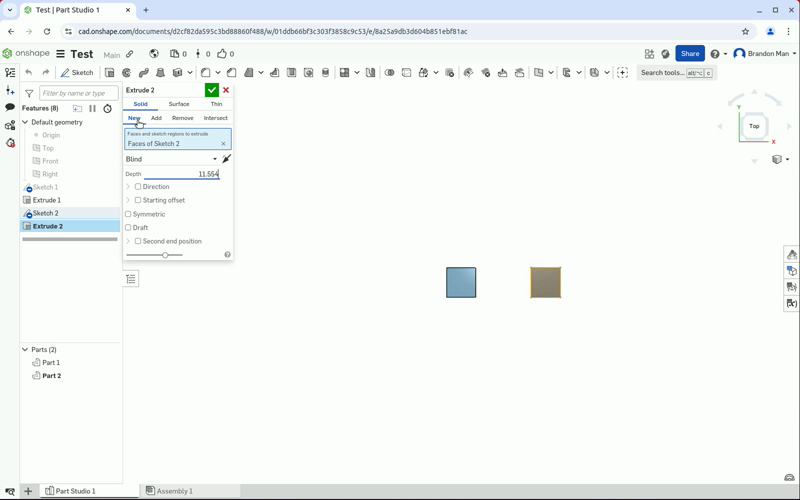
key(enter)
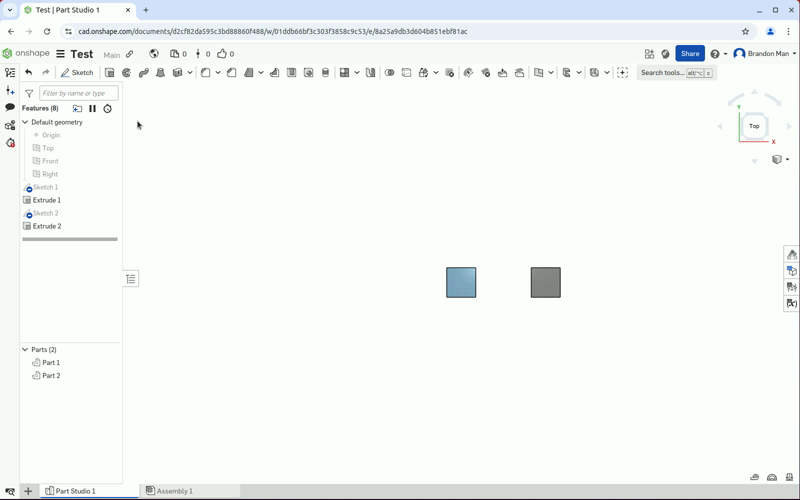
key(shift+h)
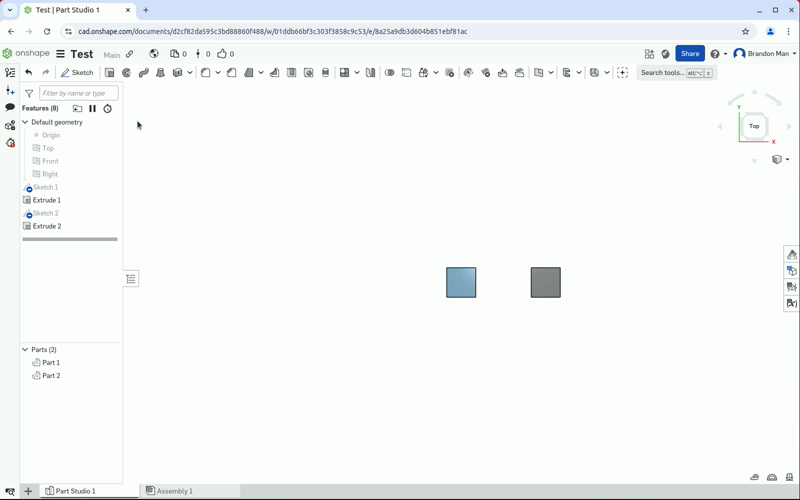
key(shift+h)
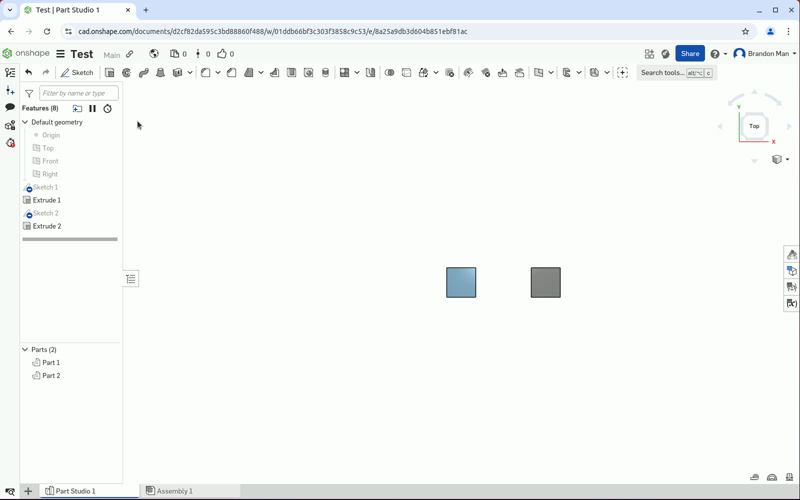
mouse_move(73, 189)
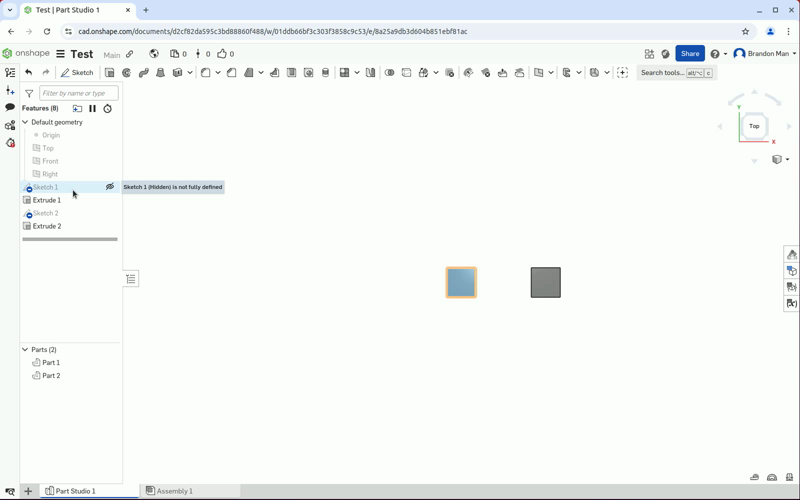
click(73, 189)
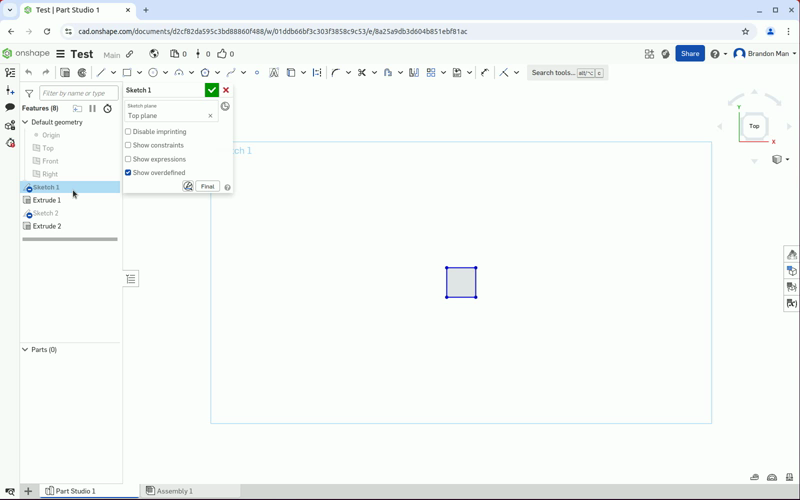
mouse_move(229, 92)
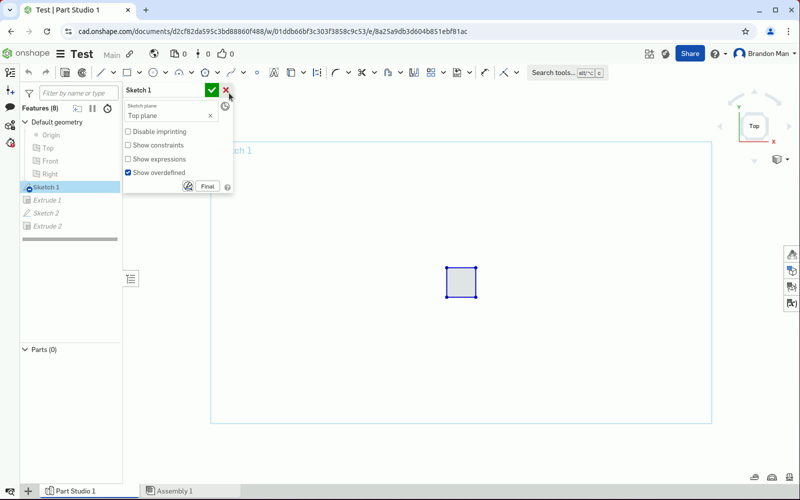
click(229, 92)
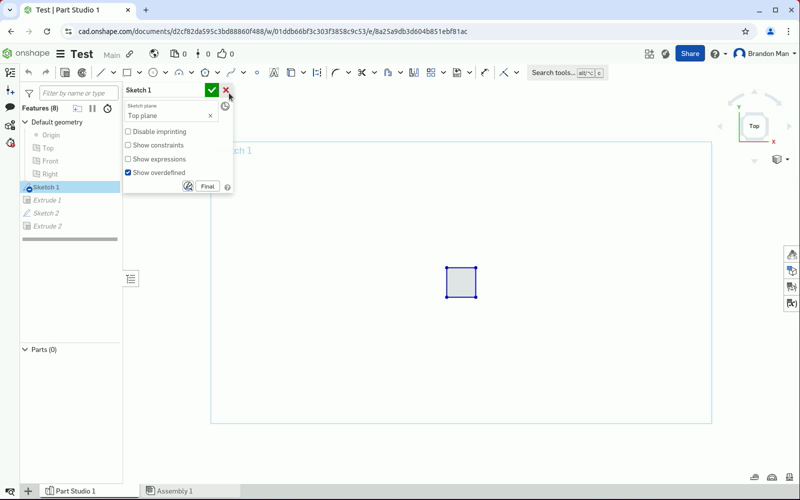
key(shift+s)
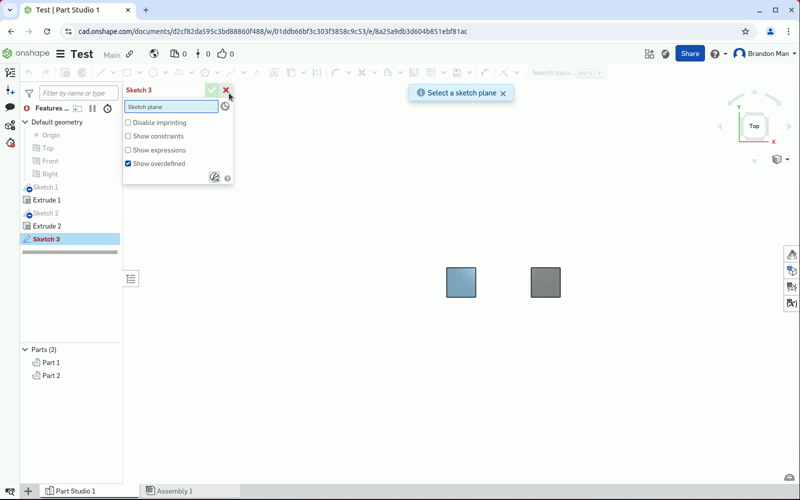
mouse_move(73, 150)
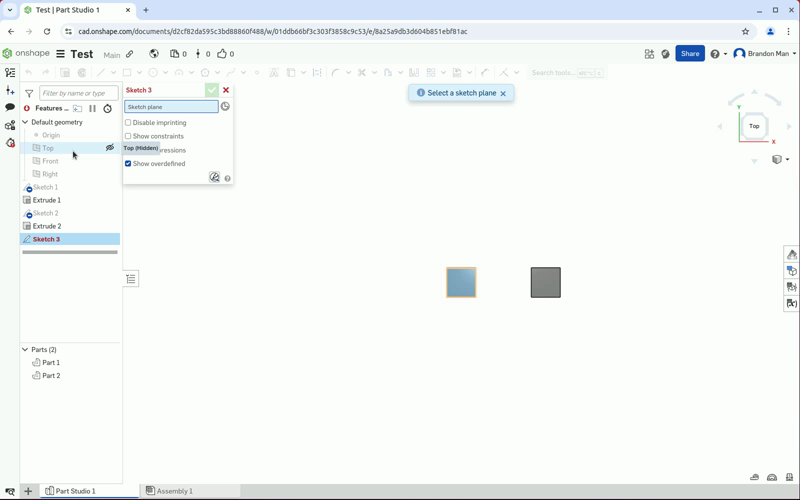
click(73, 150)
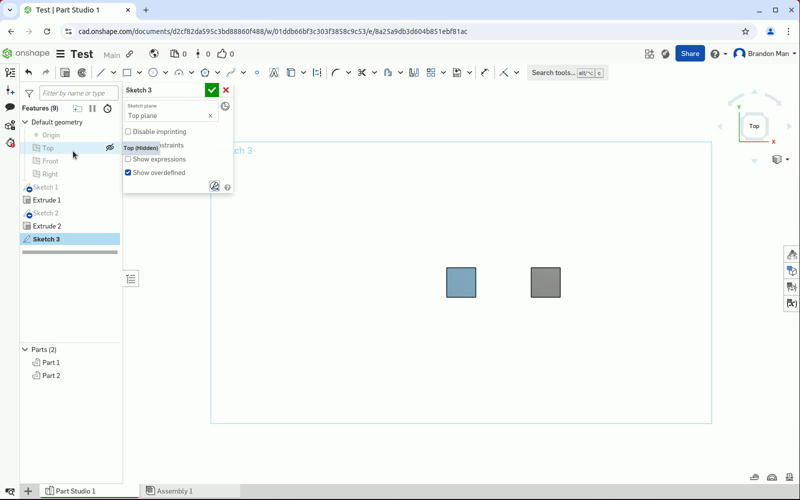
mouse_move(73, 352)
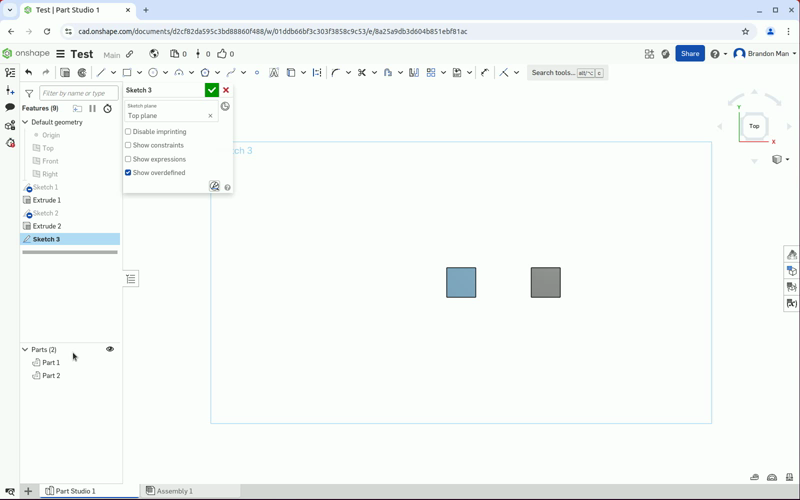
key(y)
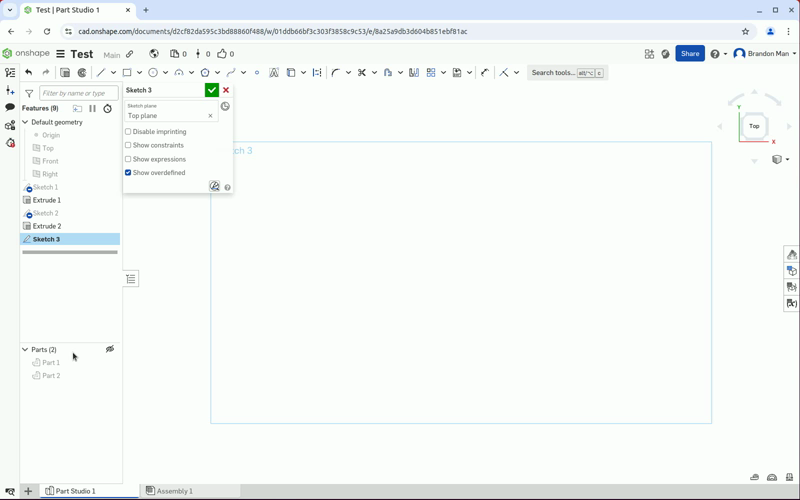
key(l)
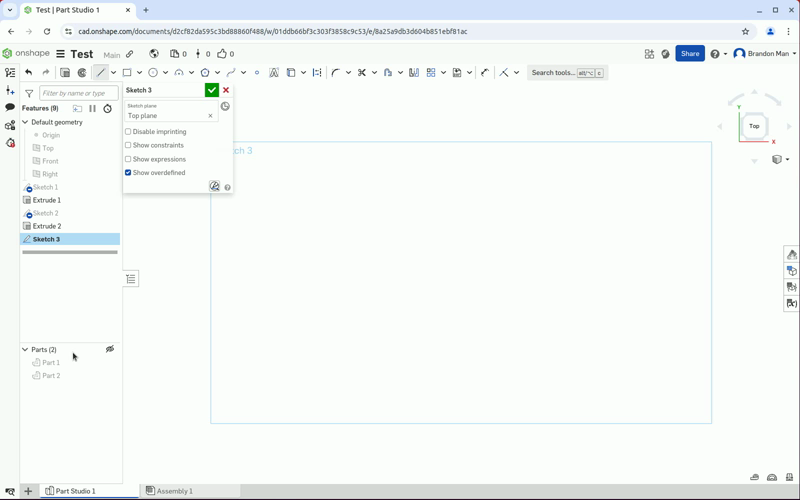
key_down(shift)
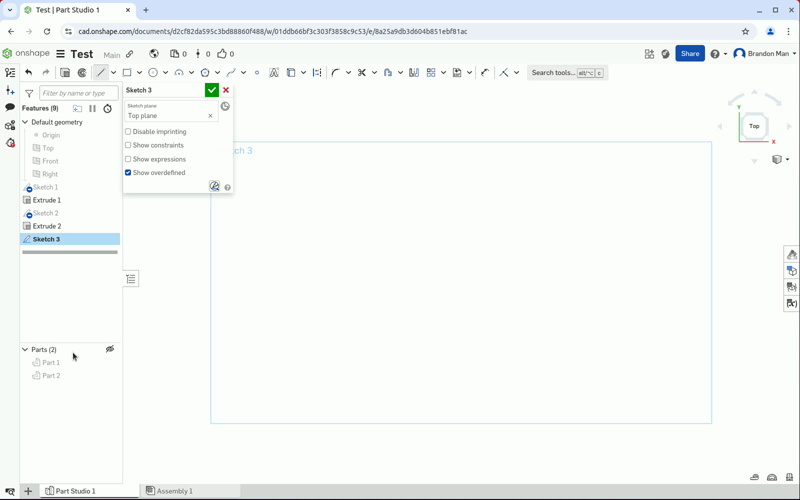
mouse_move(531, 198)
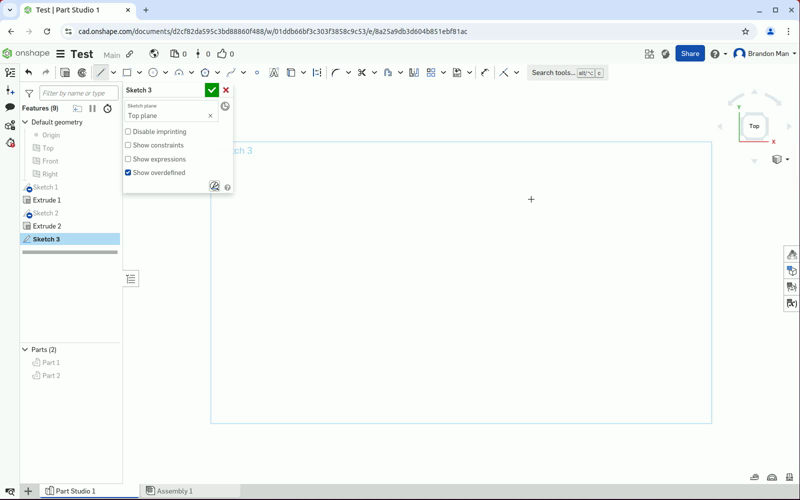
click(531, 198)
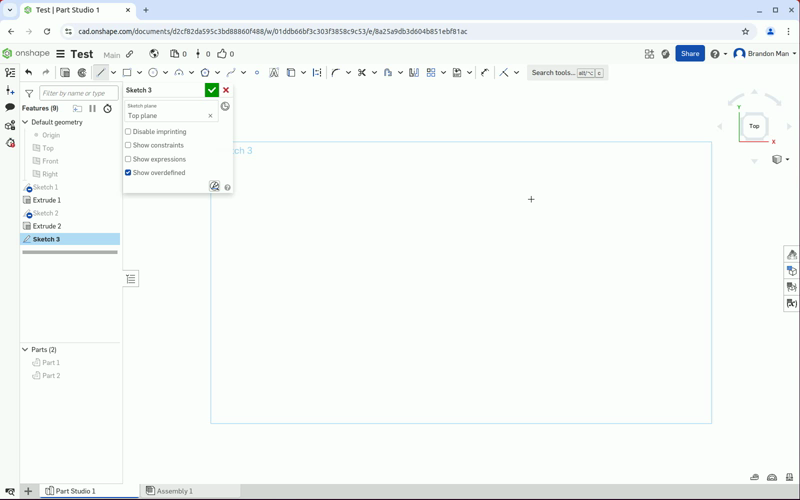
key_up(shift)
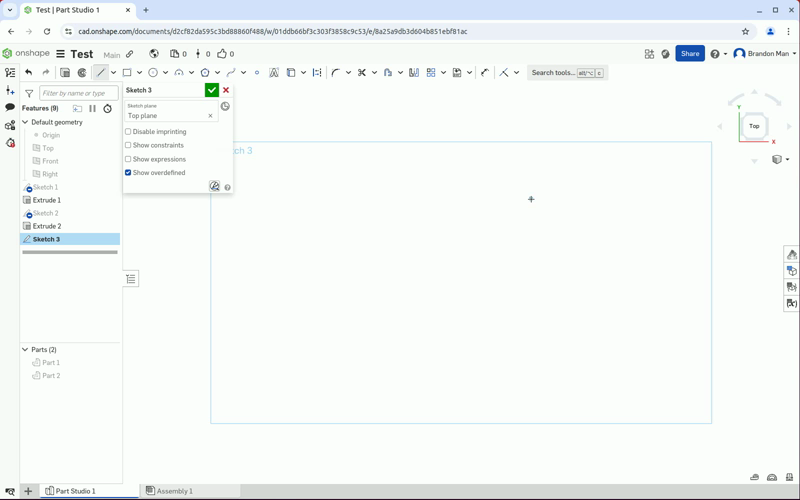
key_down(shift)
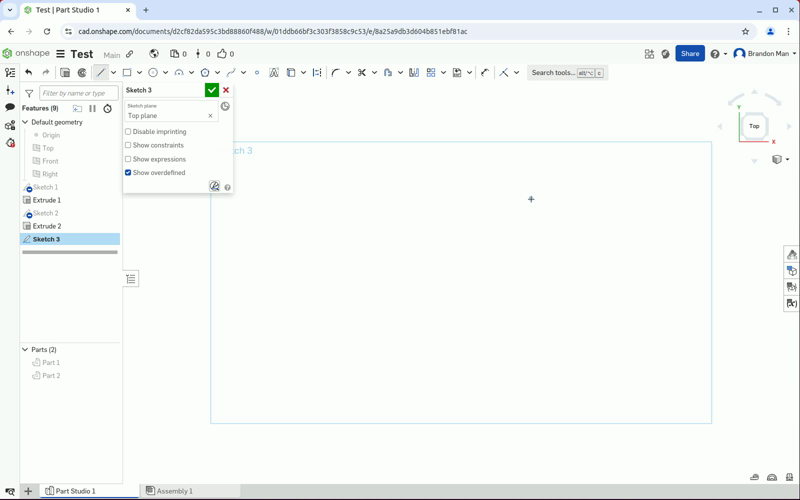
mouse_move(561, 198)
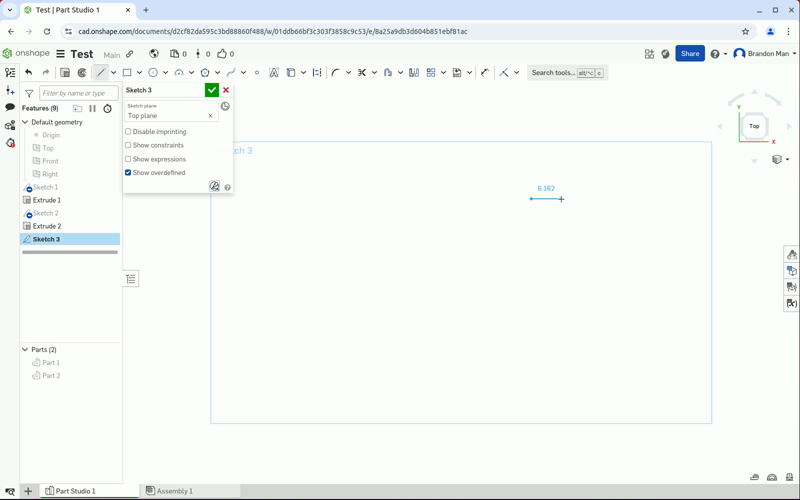
mouse_move(560, 198)
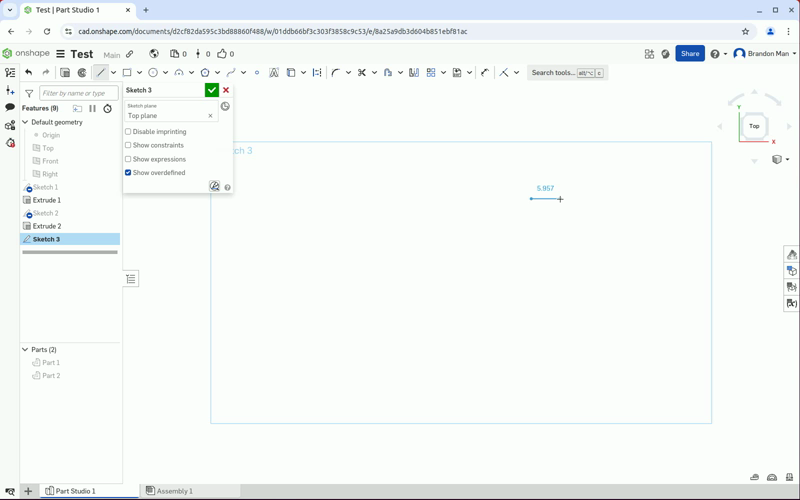
click(560, 198)
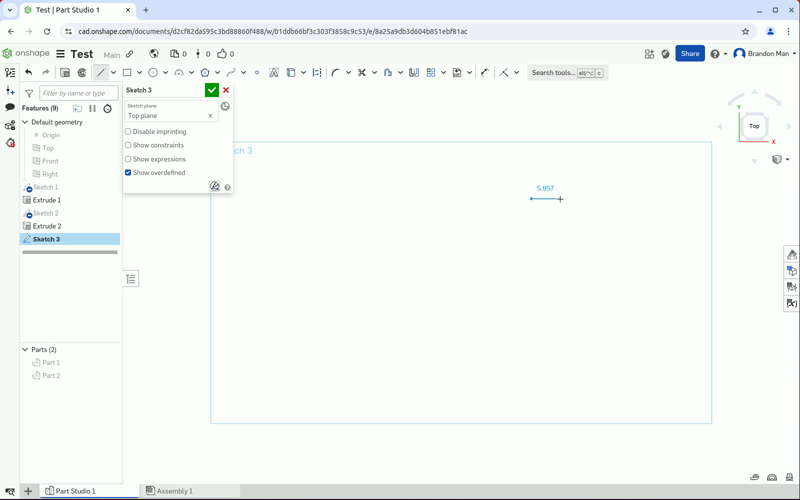
key_up(shift)
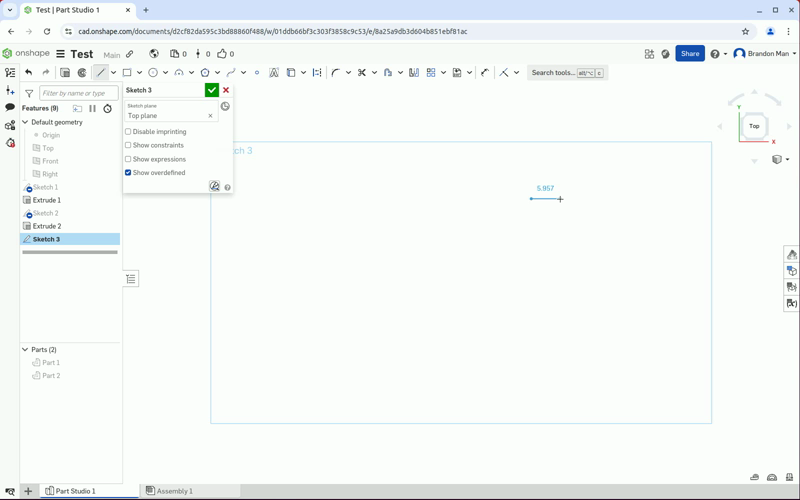
key_down(shift)
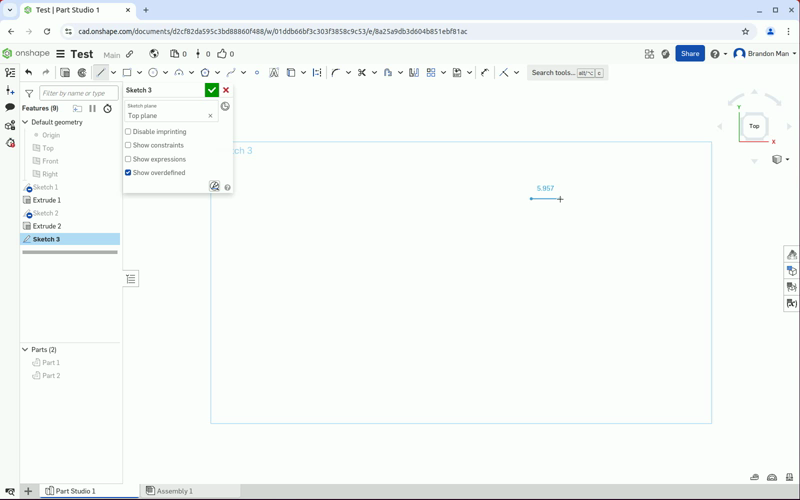
mouse_move(589, 198)
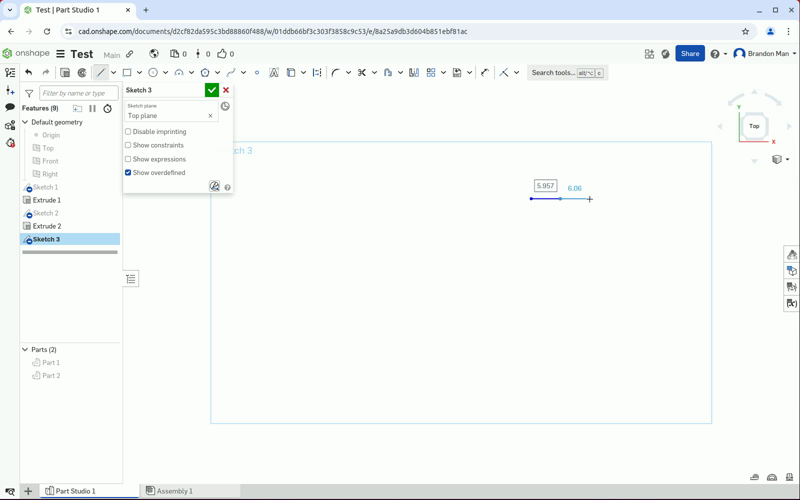
mouse_move(560, 169)
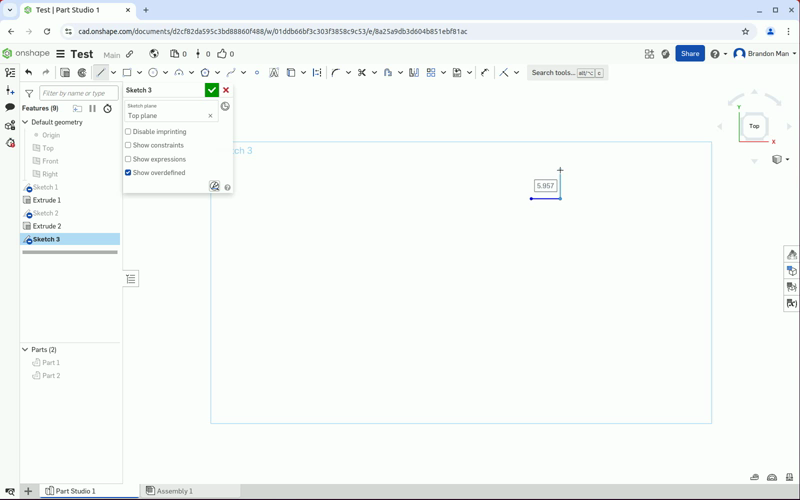
click(560, 169)
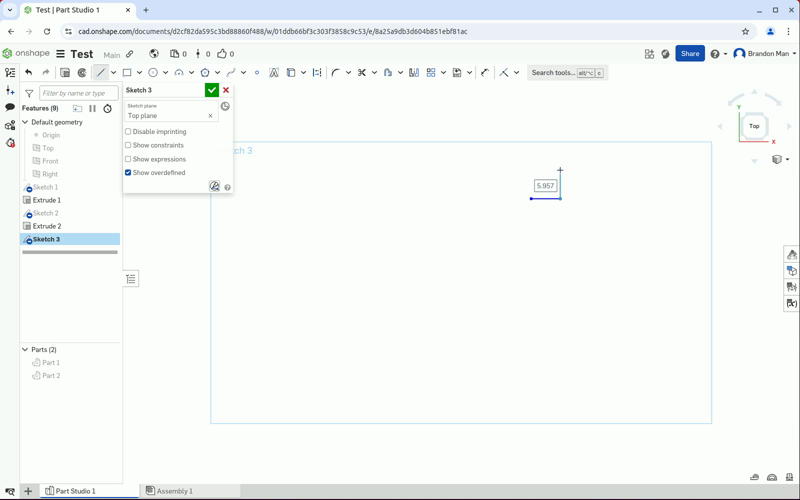
key_up(shift)
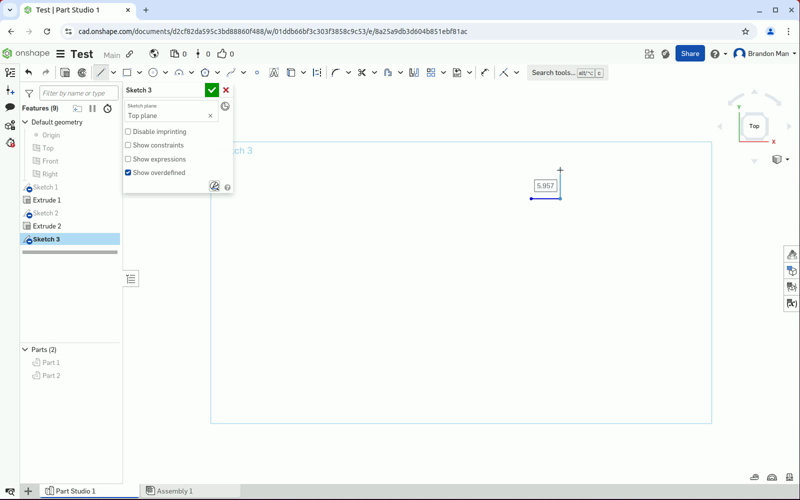
key_down(shift)
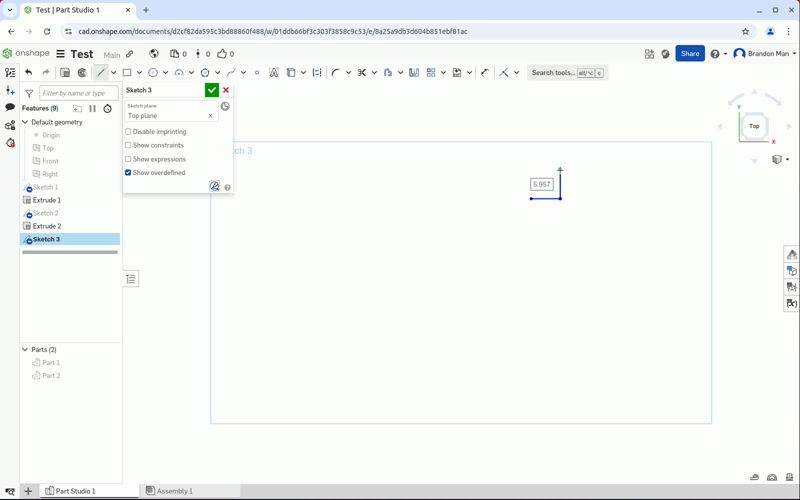
mouse_move(589, 169)
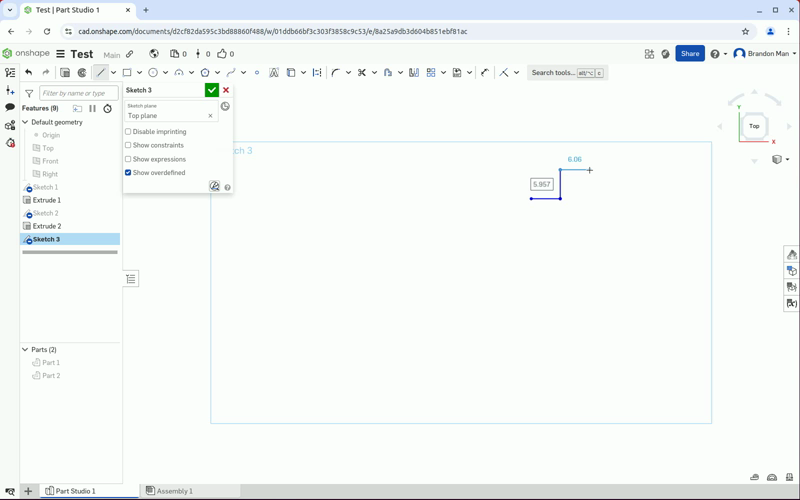
mouse_move(531, 169)
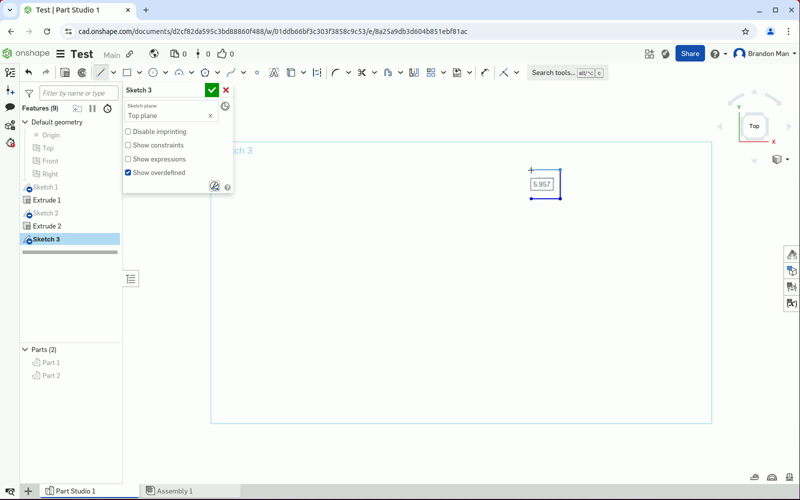
click(531, 169)
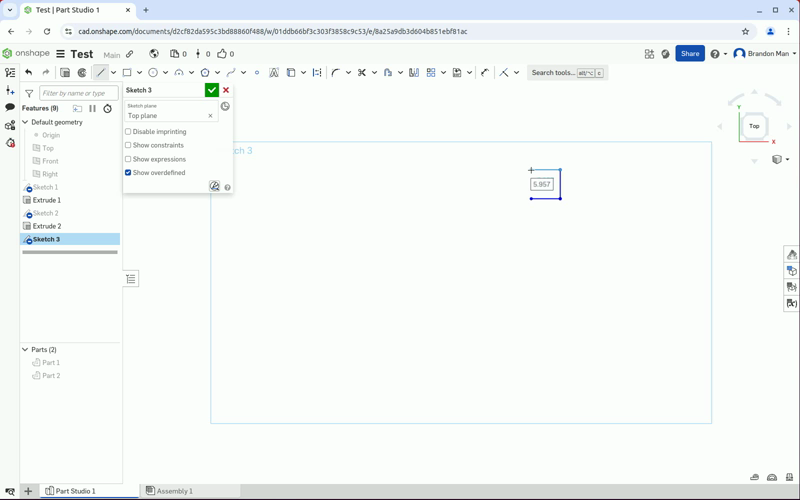
key_up(shift)
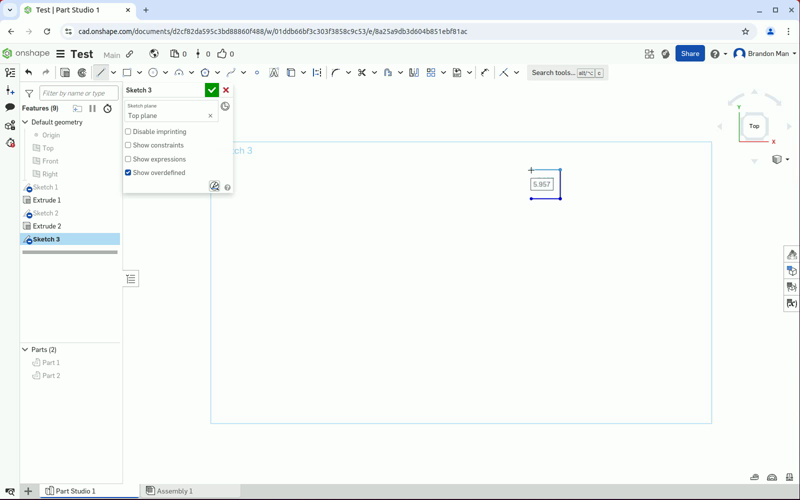
mouse_move(561, 169)
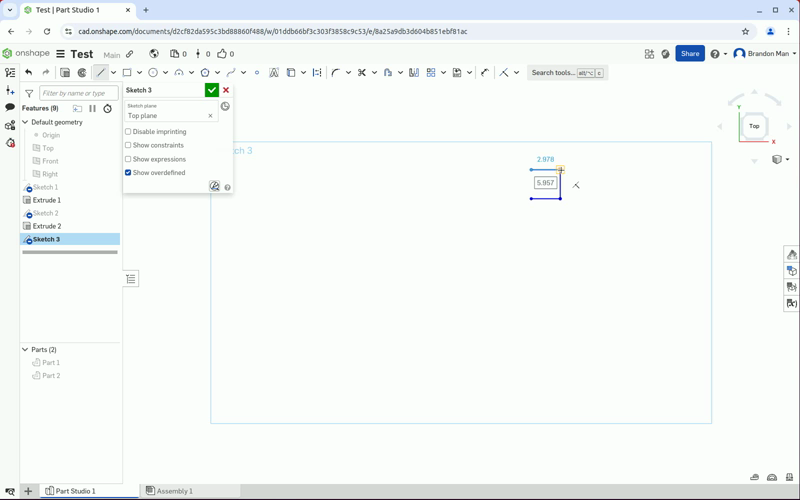
key_down(shift)
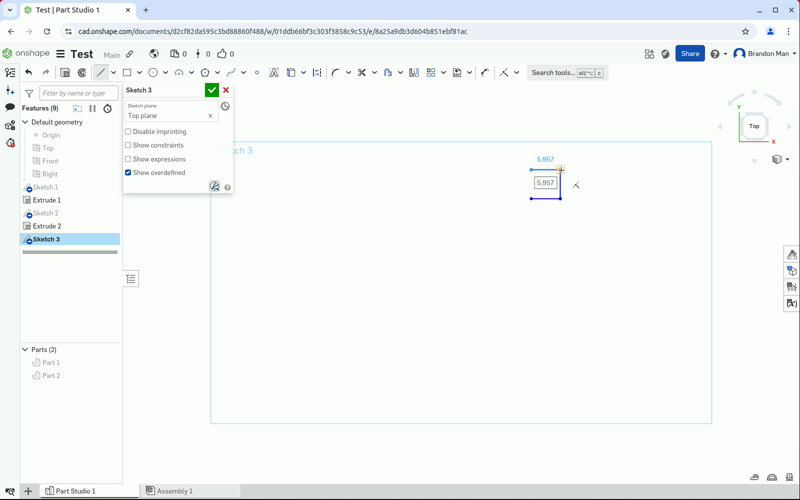
mouse_move(531, 198)
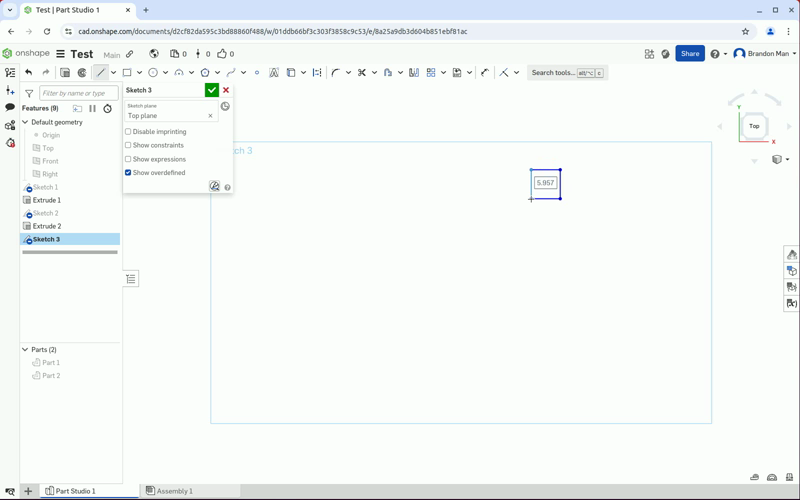
key_up(shift)
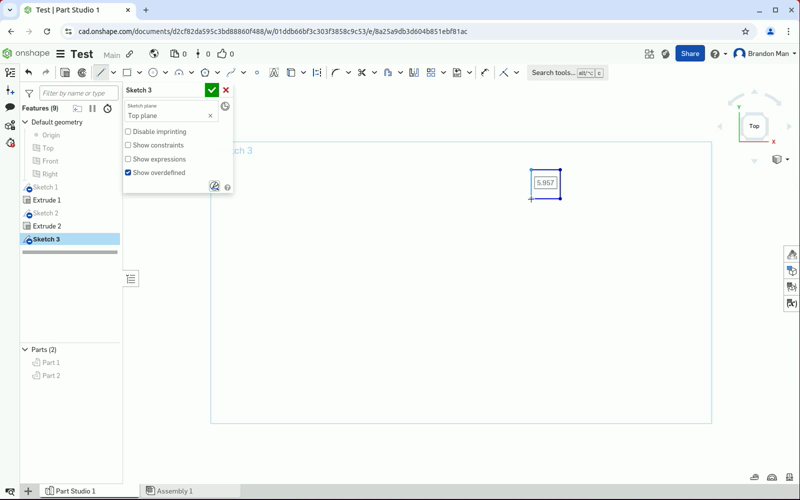
click(531, 198)
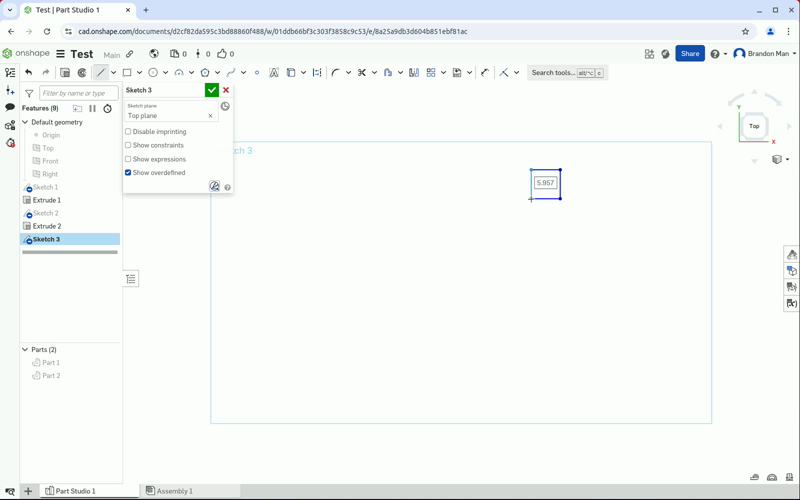
key(esc)
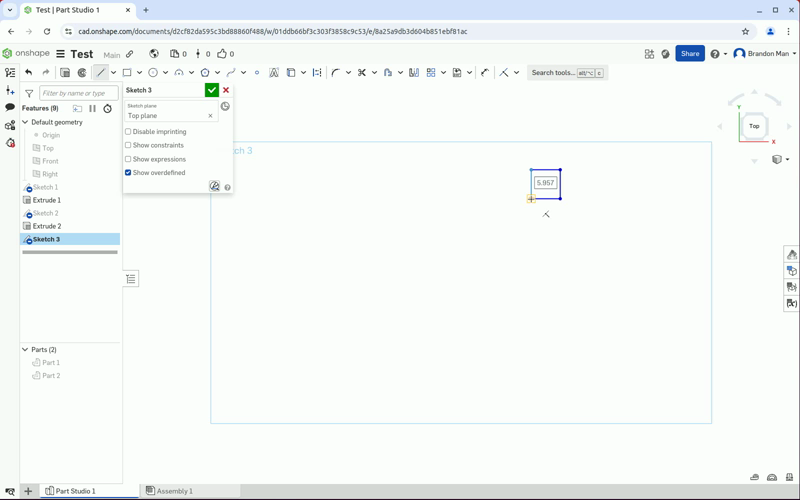
mouse_move(549, 184)
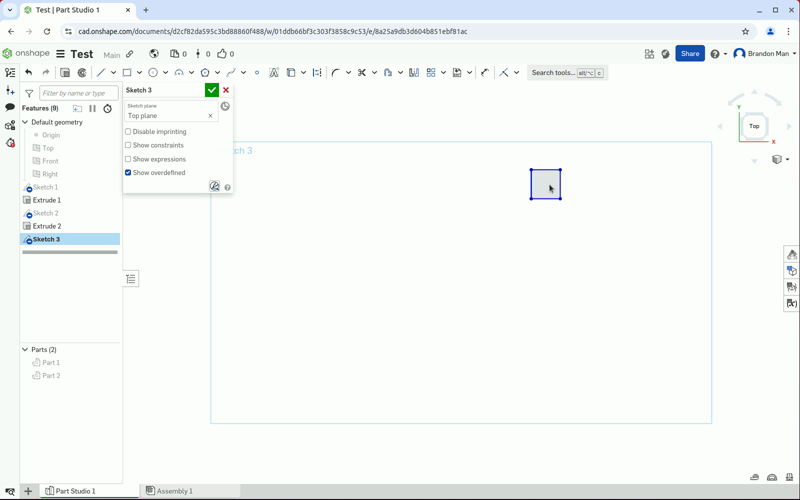
scroll(6)
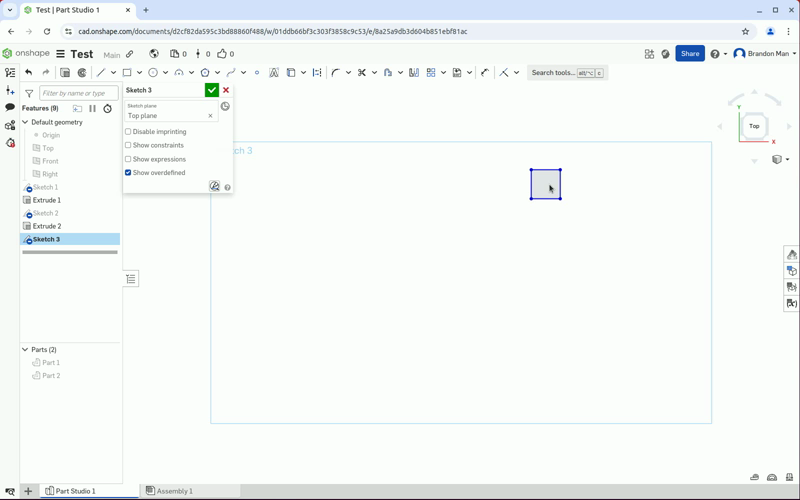
scroll(6)
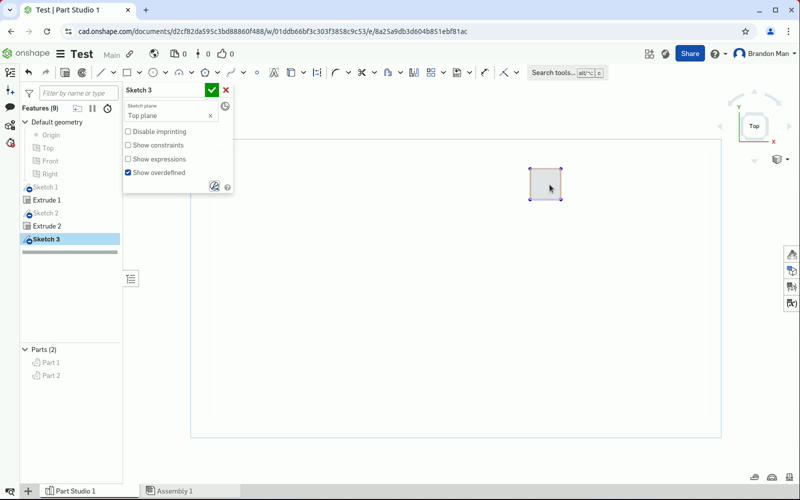
scroll(6)
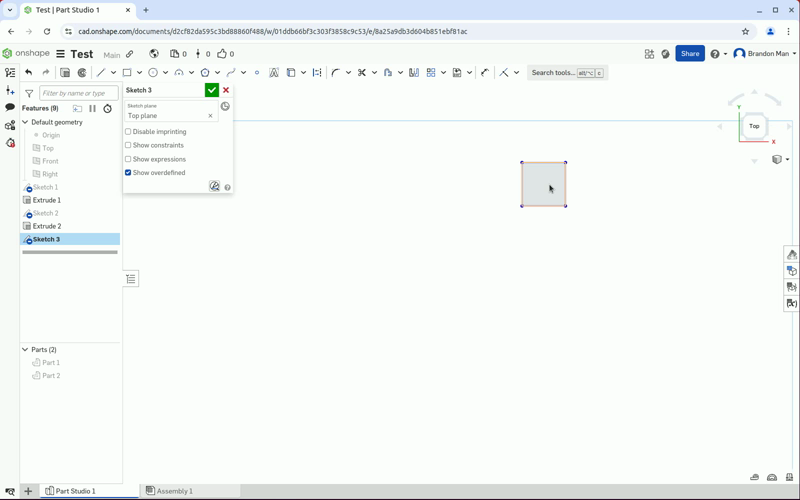
scroll(6)
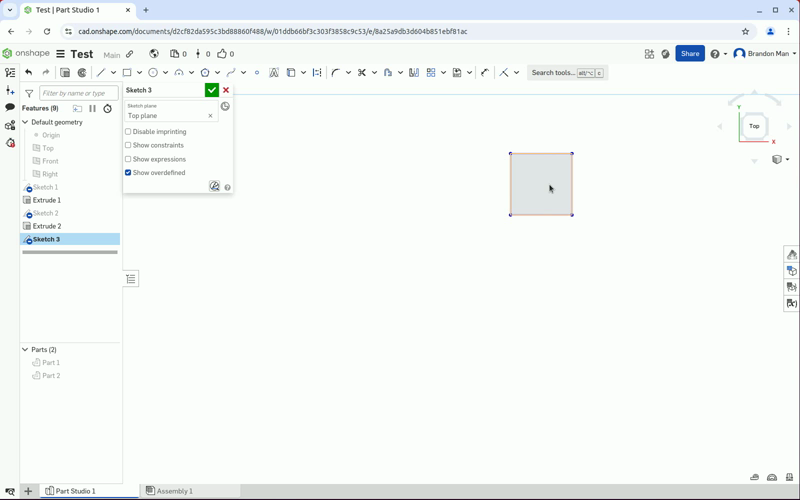
scroll(6)
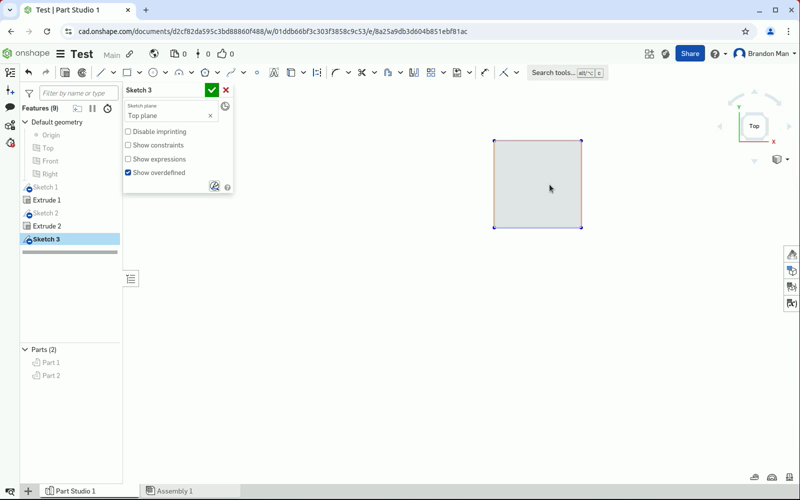
scroll(6)
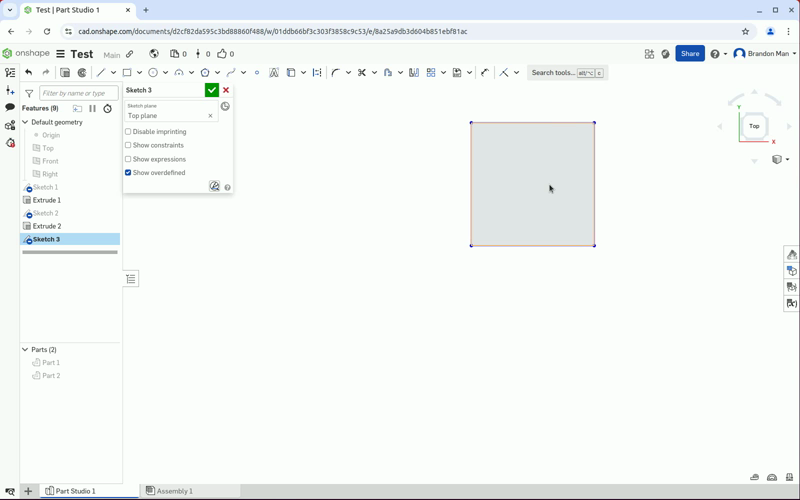
scroll(6)
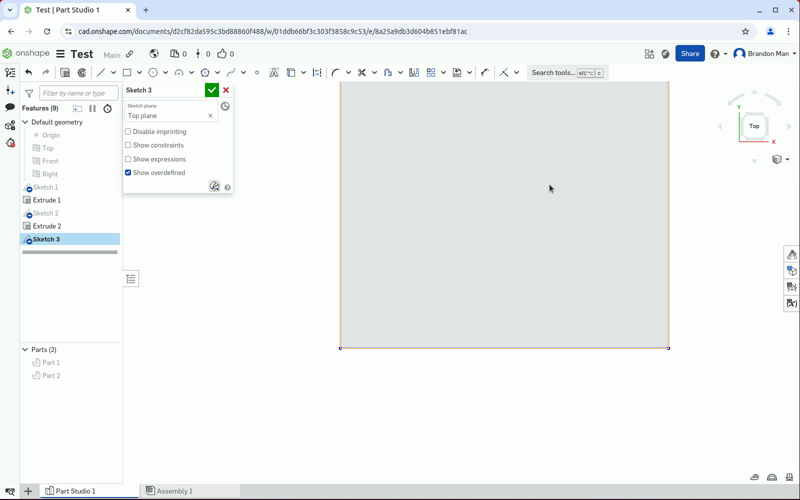
click(549, 184)
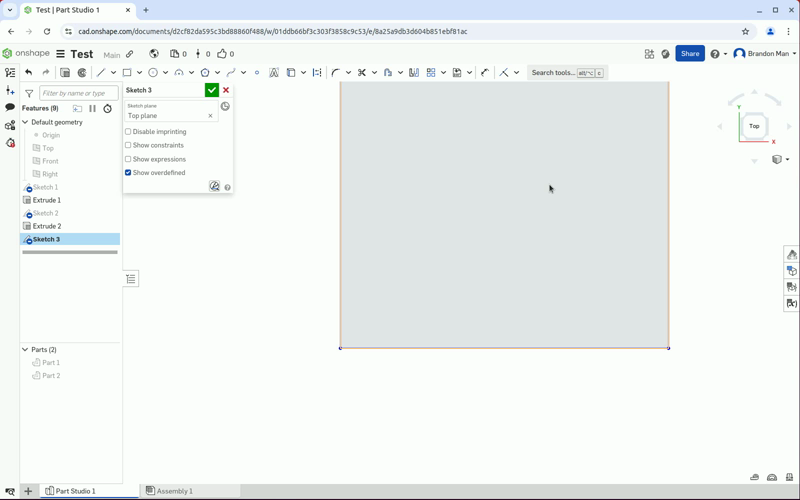
scroll(-6)
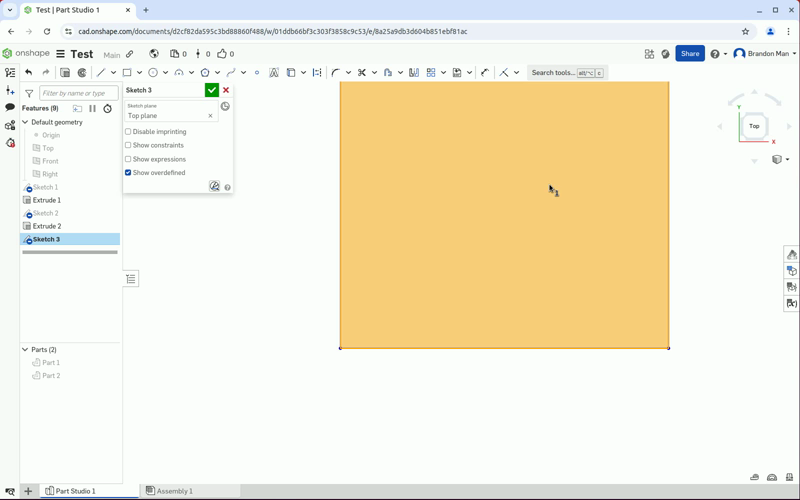
scroll(-6)
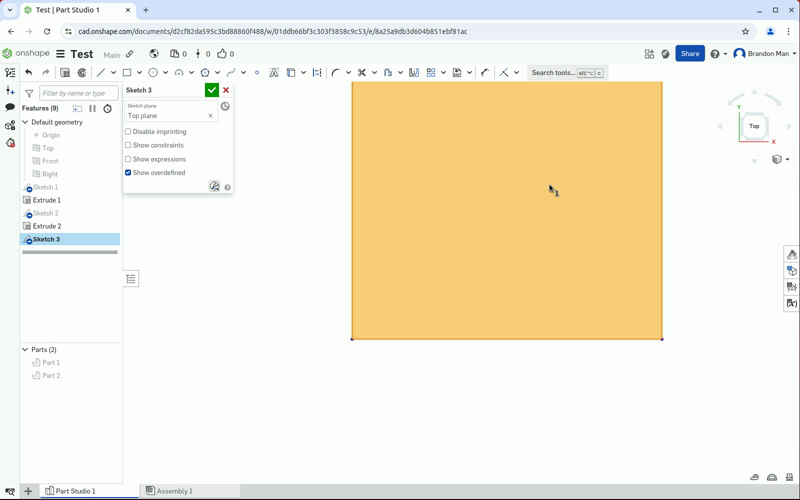
scroll(-6)
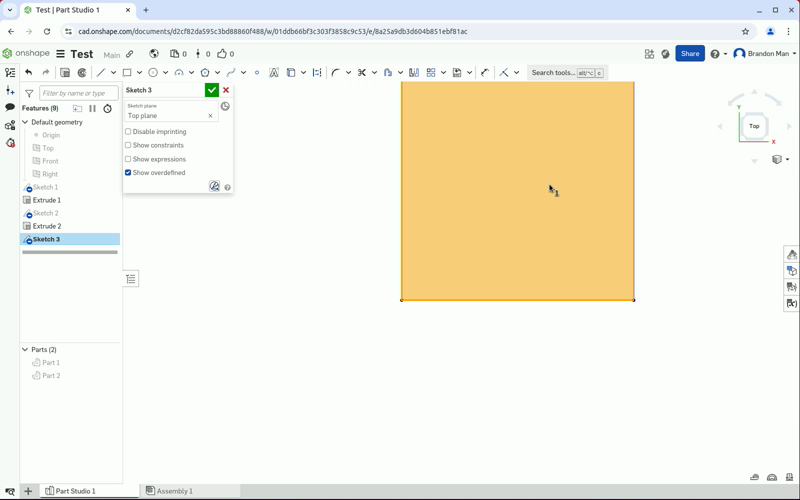
scroll(-6)
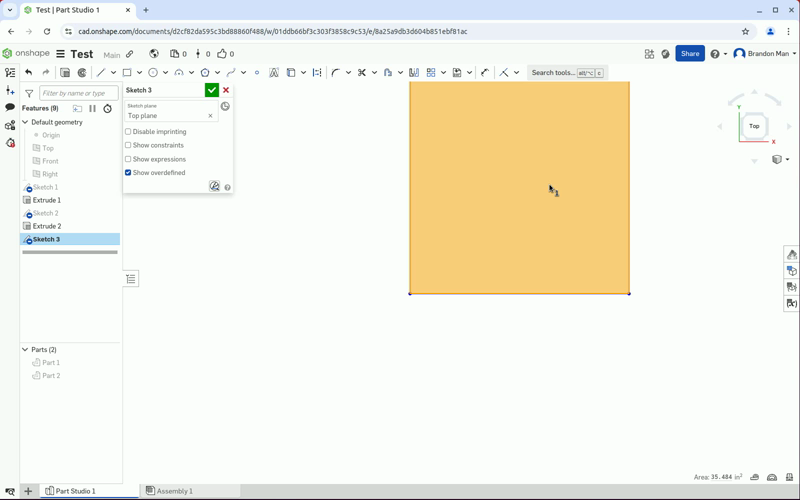
scroll(-6)
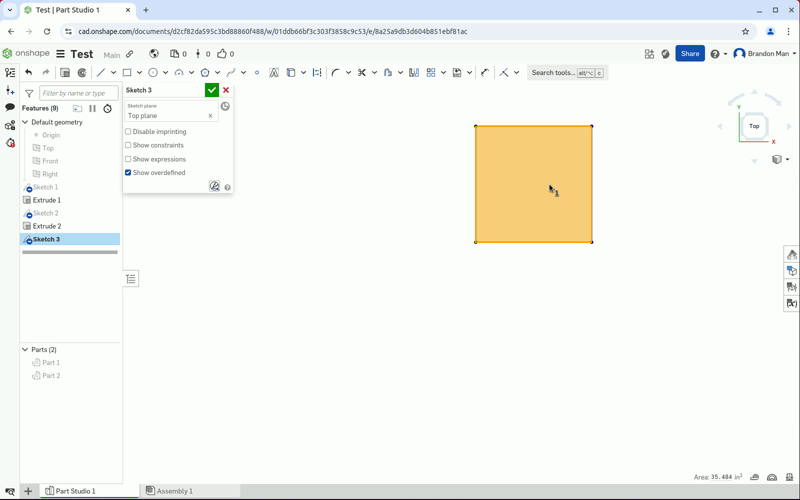
scroll(-6)
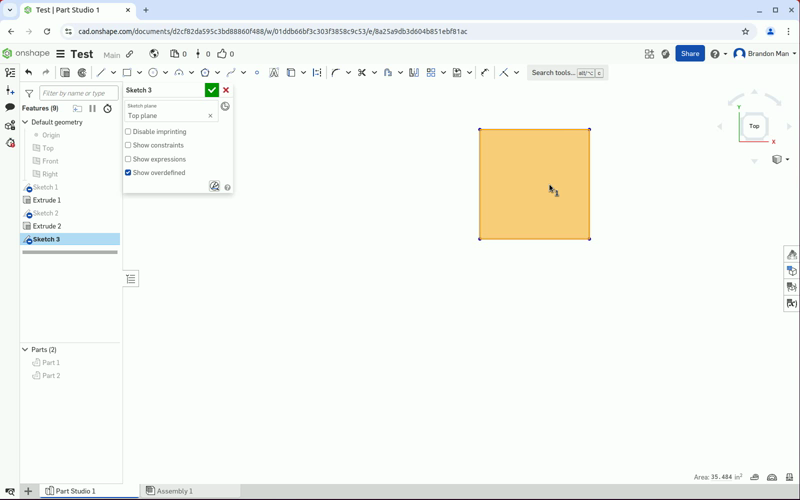
scroll(-6)
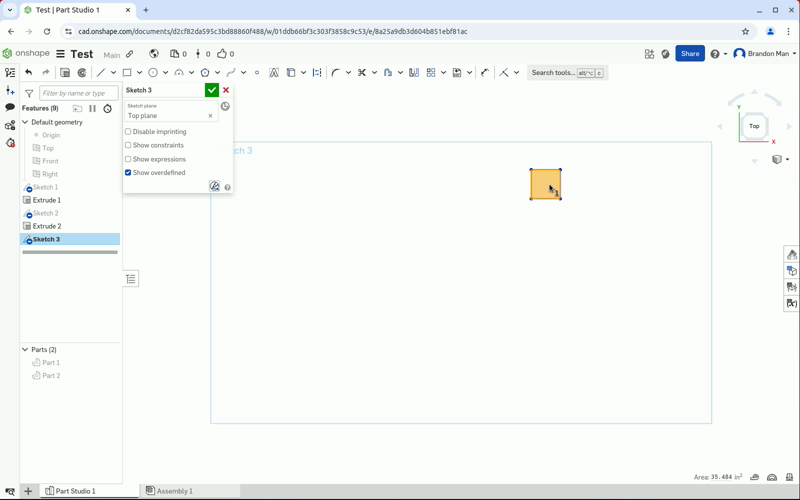
mouse_move(73, 352)
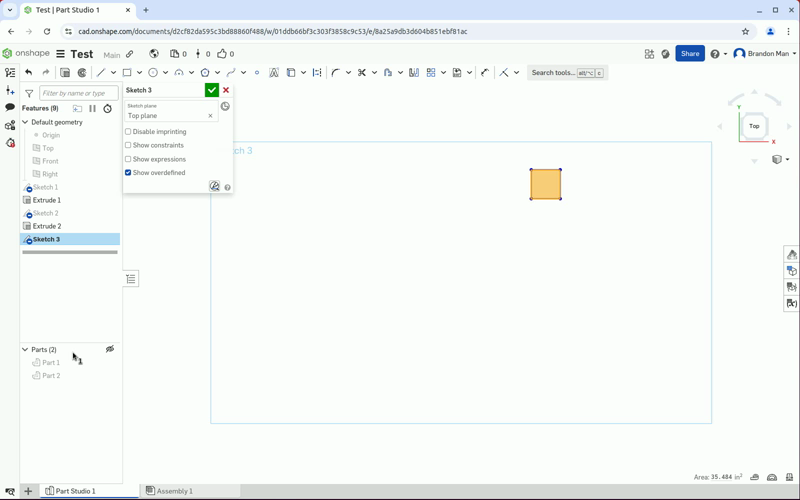
key(shift+y)
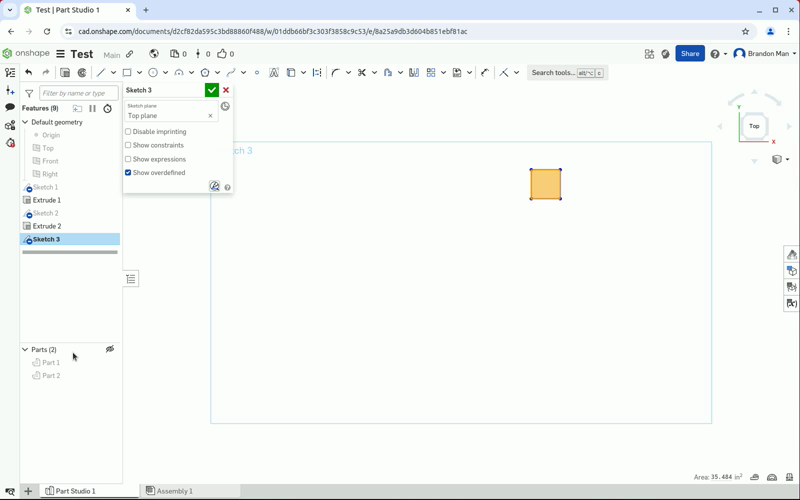
key(shift+e)
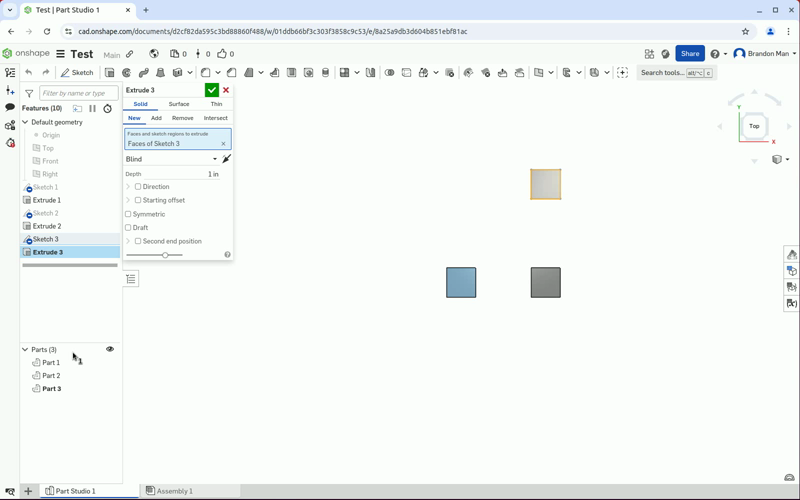
mouse_move(143, 106)
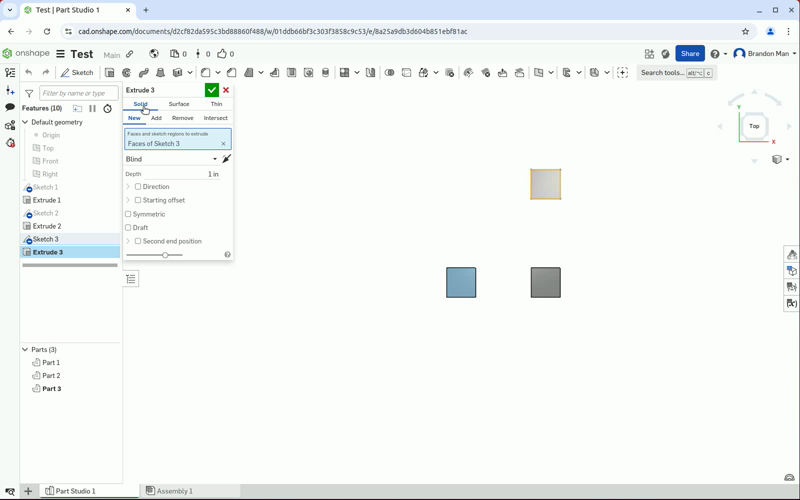
click(143, 106)
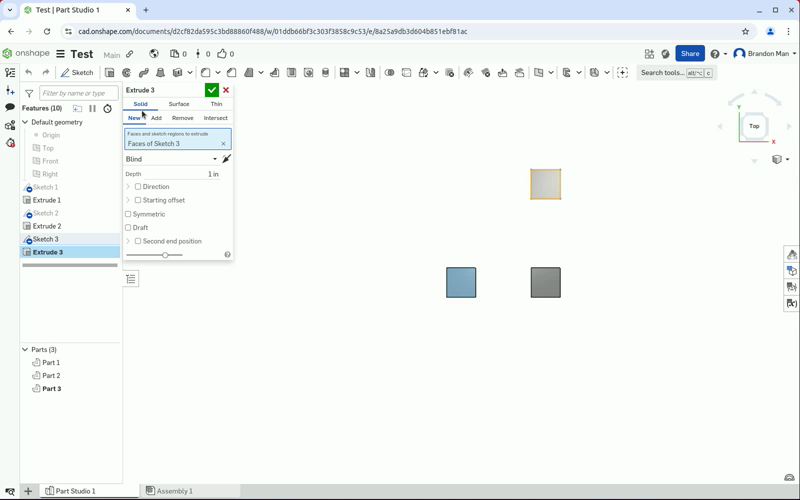
mouse_move(137, 120)
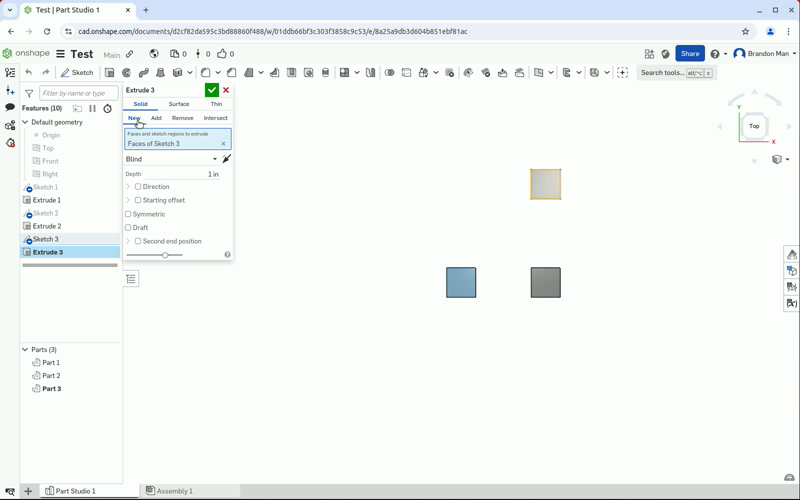
click(137, 120)
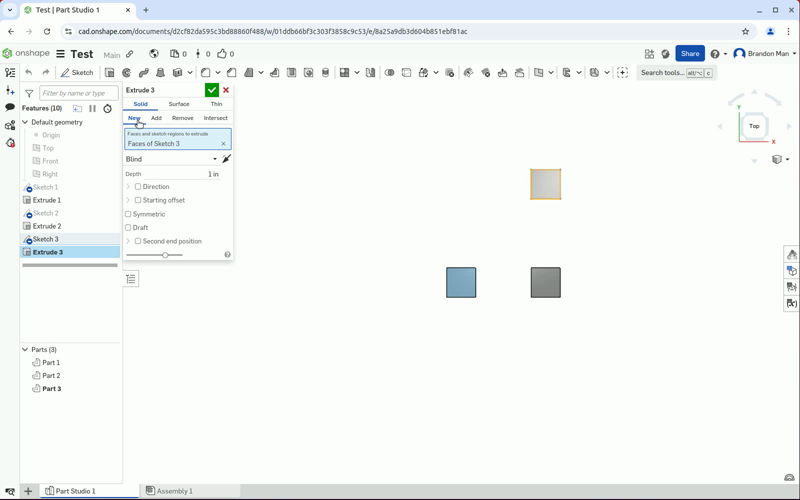
key(tab, 4)
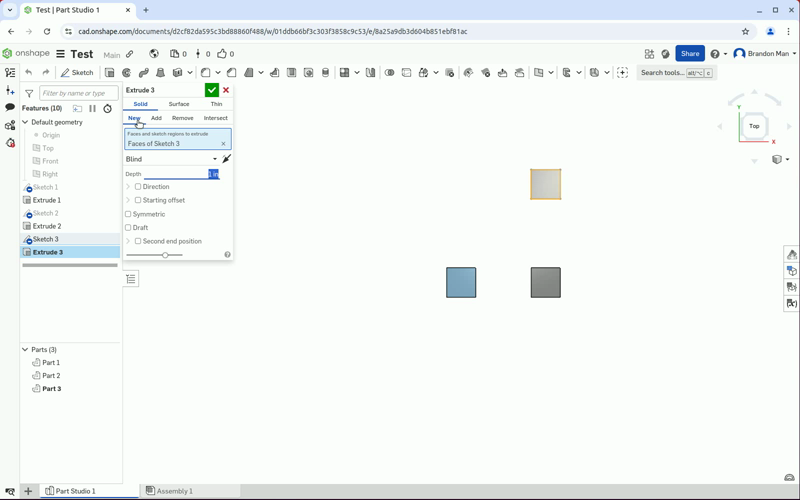
text(11.554)
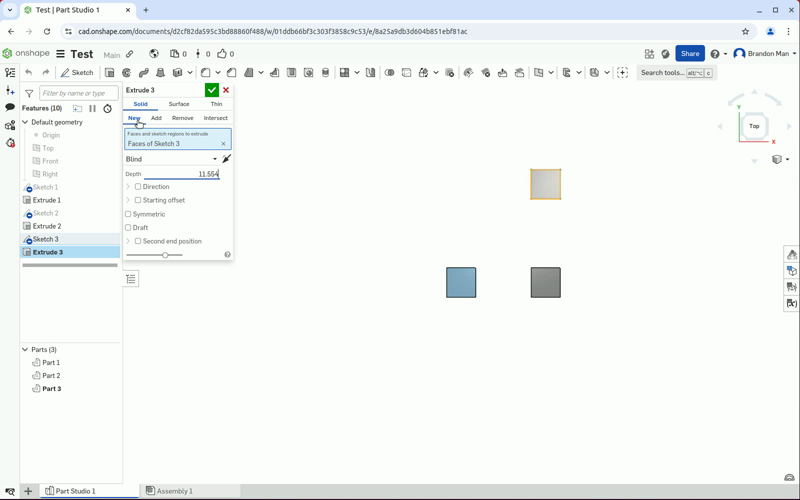
key(enter)
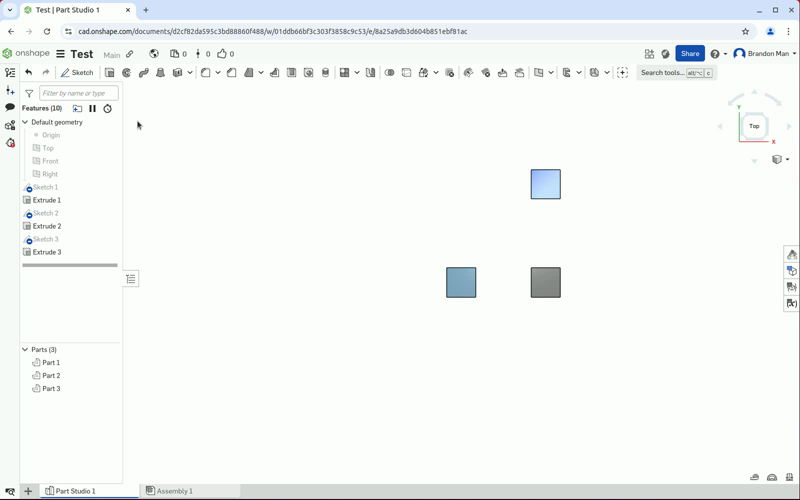
key(shift+h)
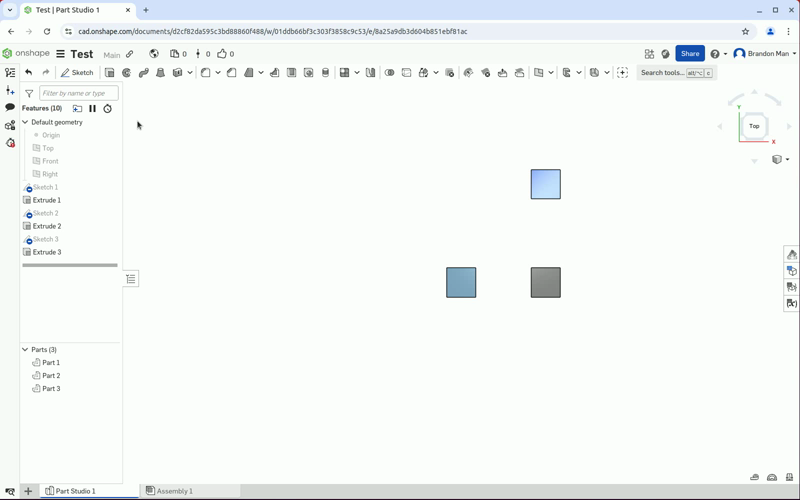
key(shift+h)
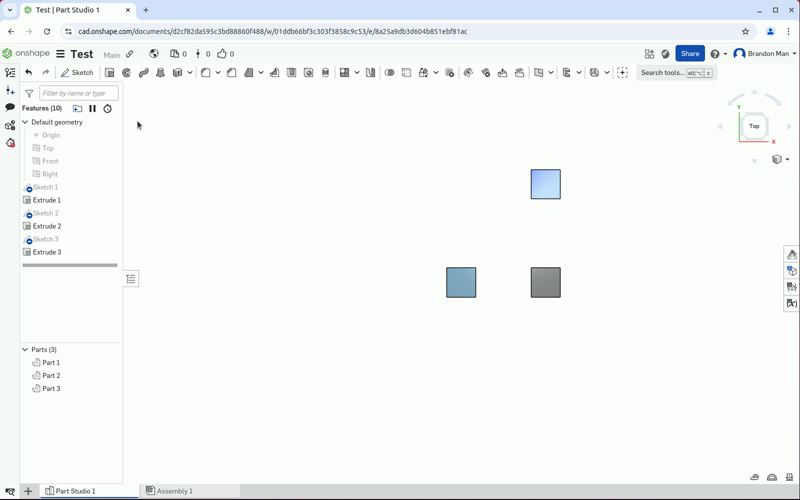
mouse_move(73, 189)
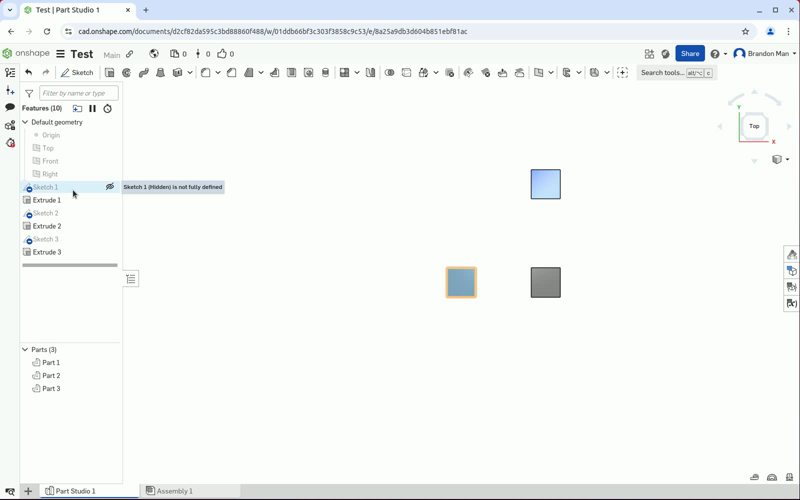
click(73, 189)
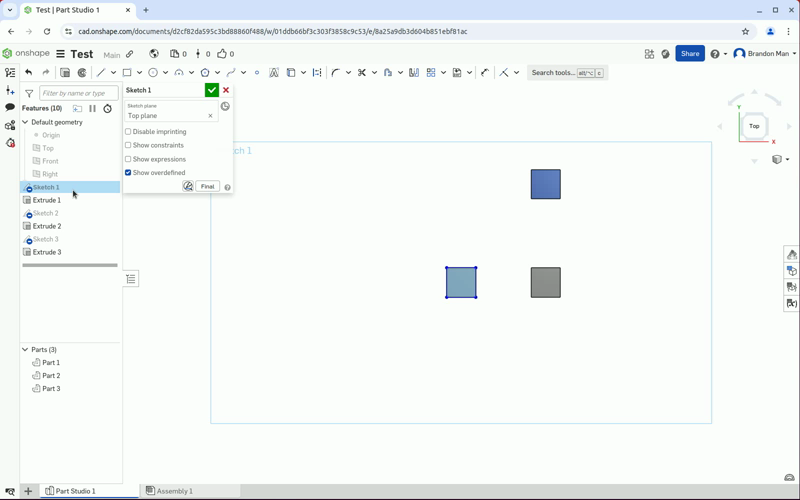
mouse_move(229, 92)
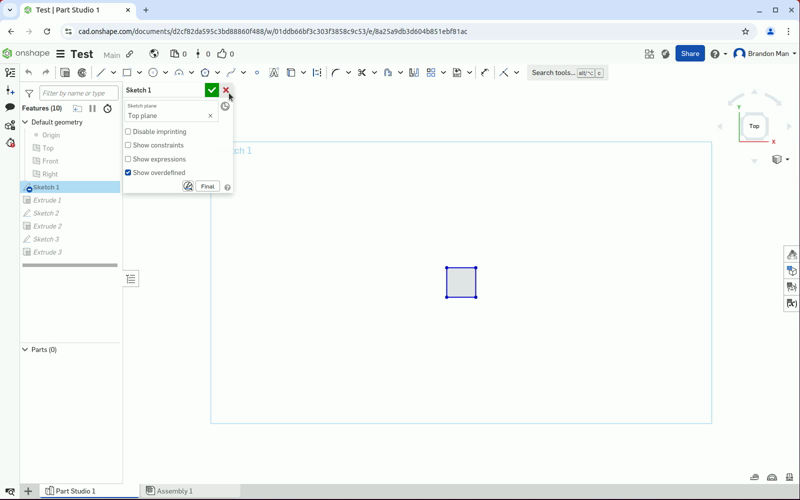
click(229, 92)
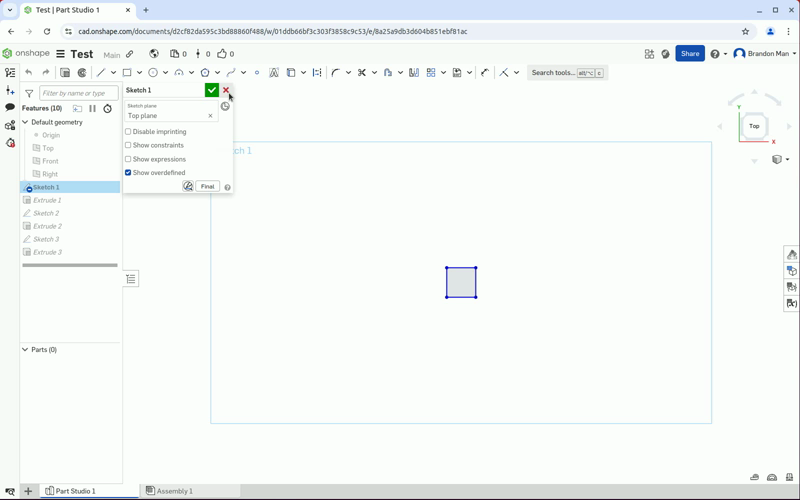
key(shift+s)
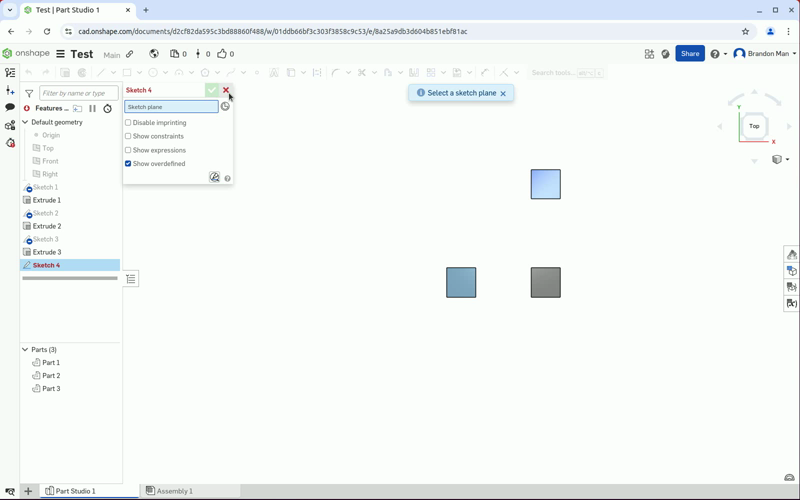
mouse_move(73, 150)
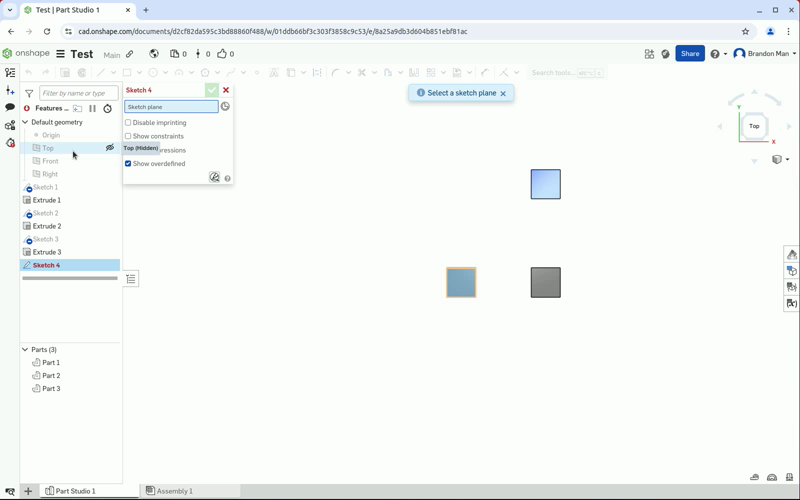
click(73, 150)
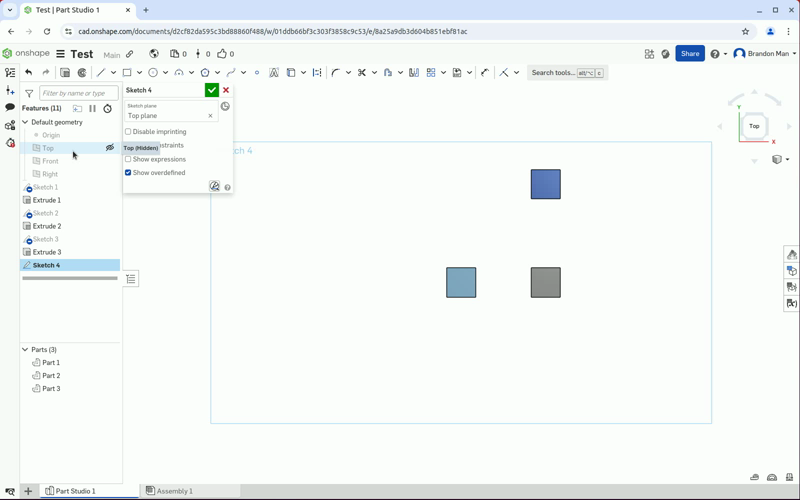
mouse_move(73, 352)
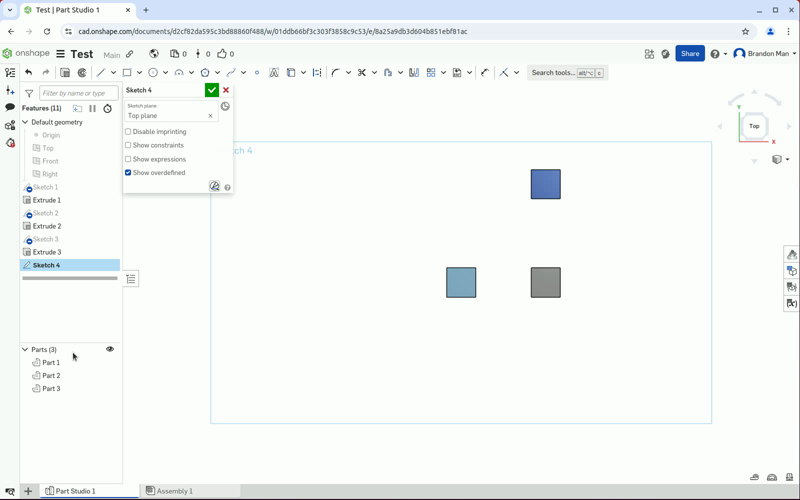
key(y)
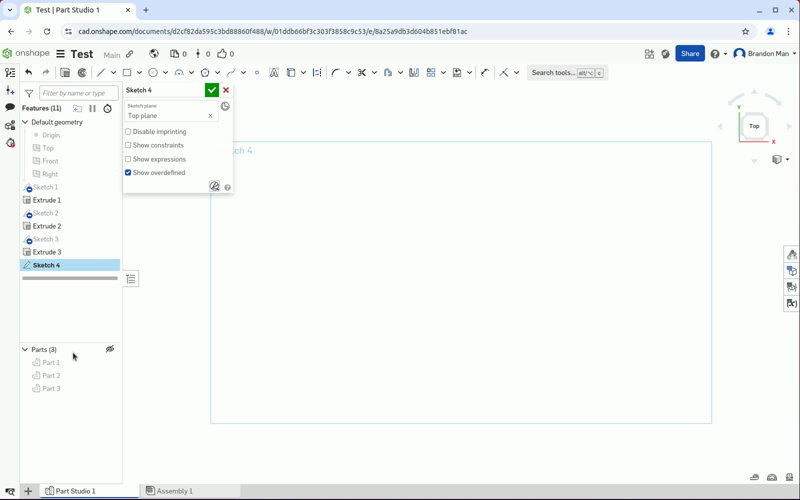
key(l)
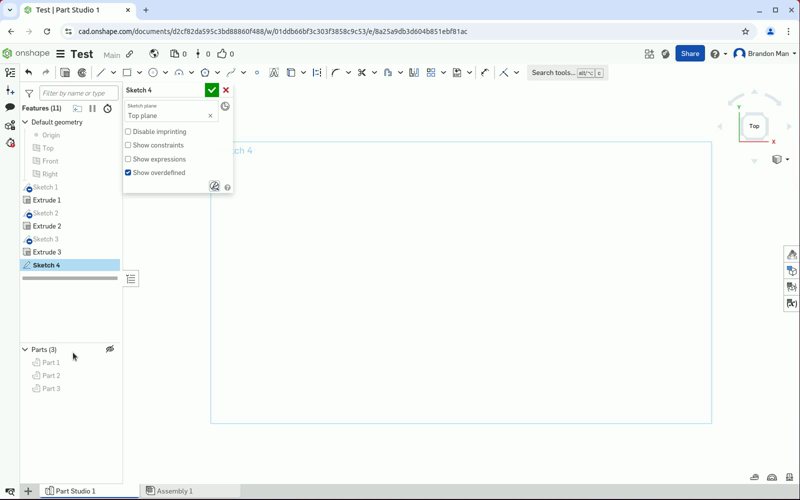
key_down(shift)
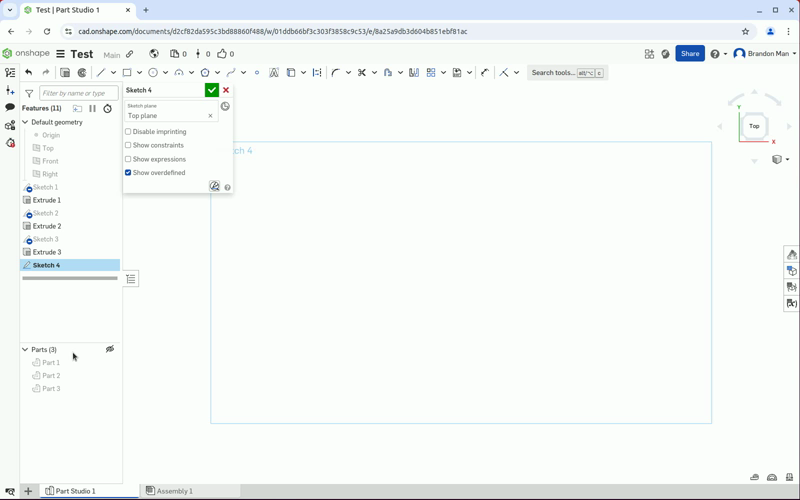
mouse_move(446, 198)
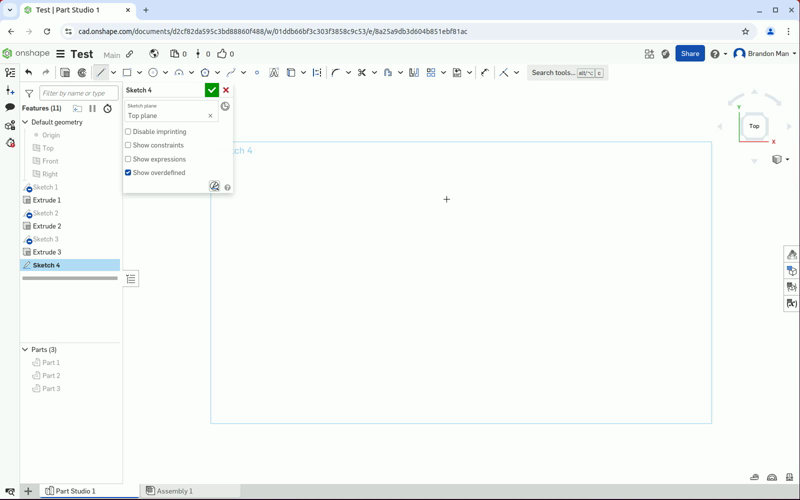
click(446, 198)
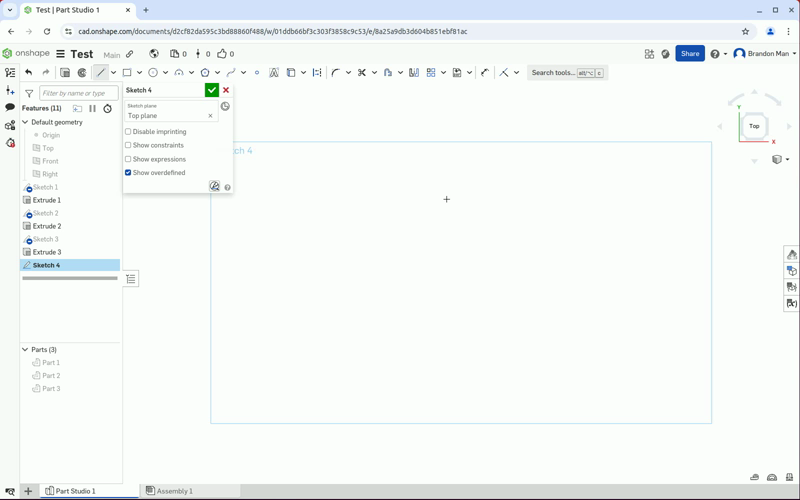
key_up(shift)
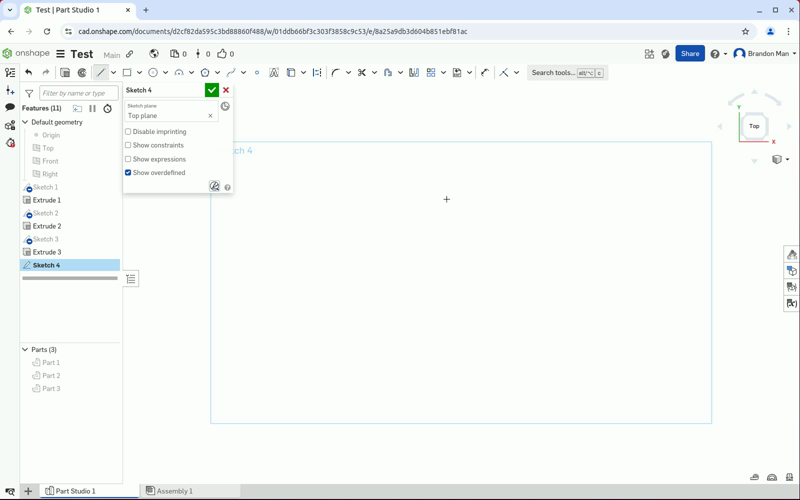
key_down(shift)
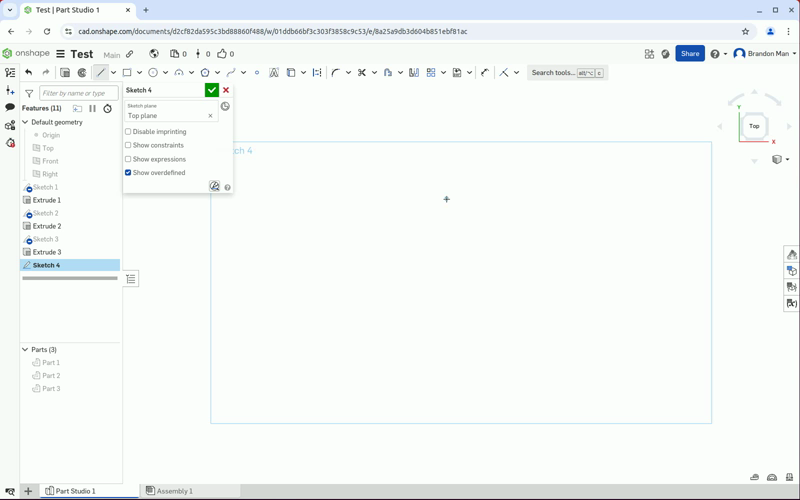
mouse_move(476, 198)
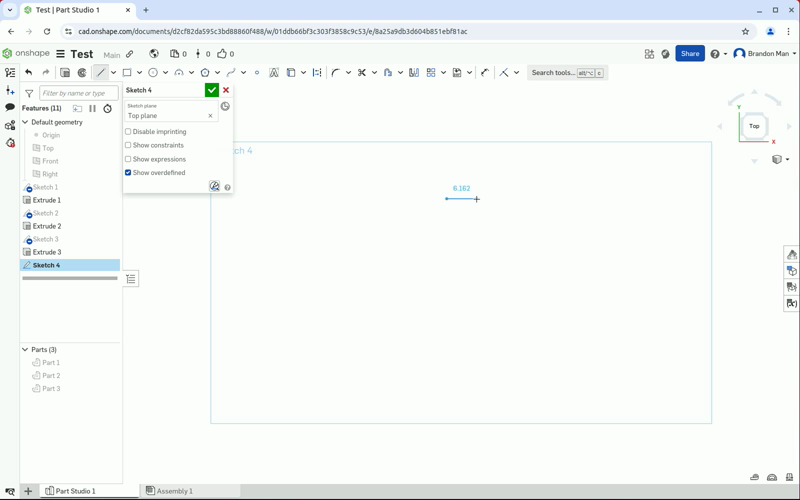
mouse_move(475, 198)
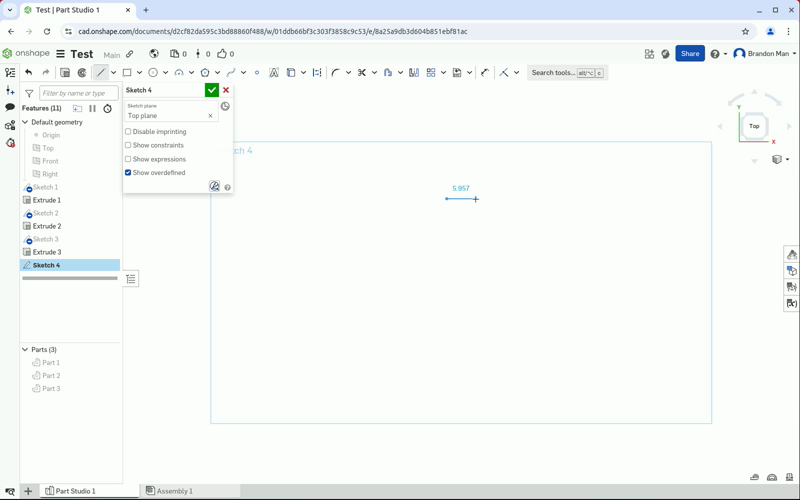
click(475, 198)
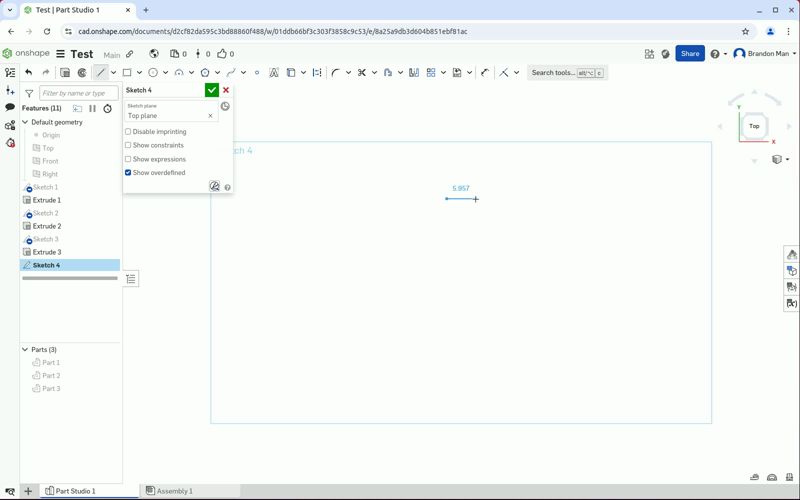
key_up(shift)
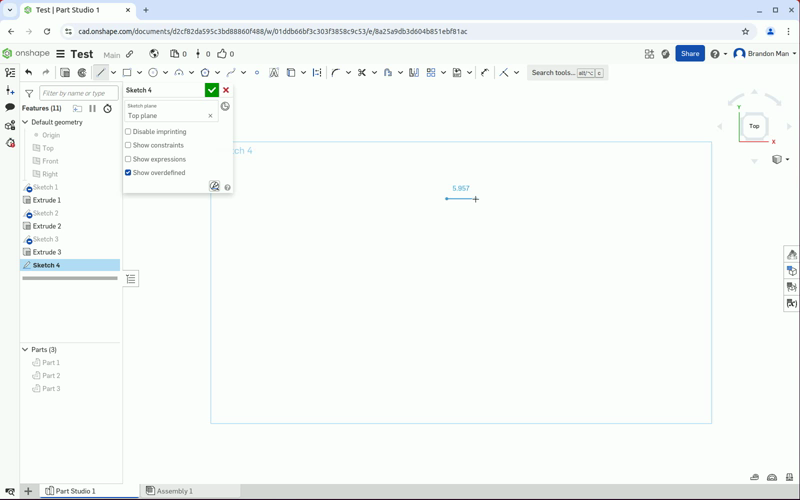
key_down(shift)
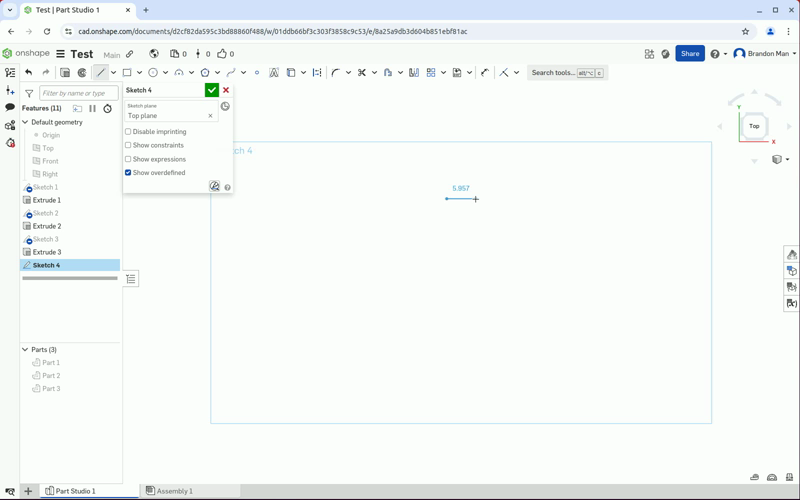
mouse_move(505, 198)
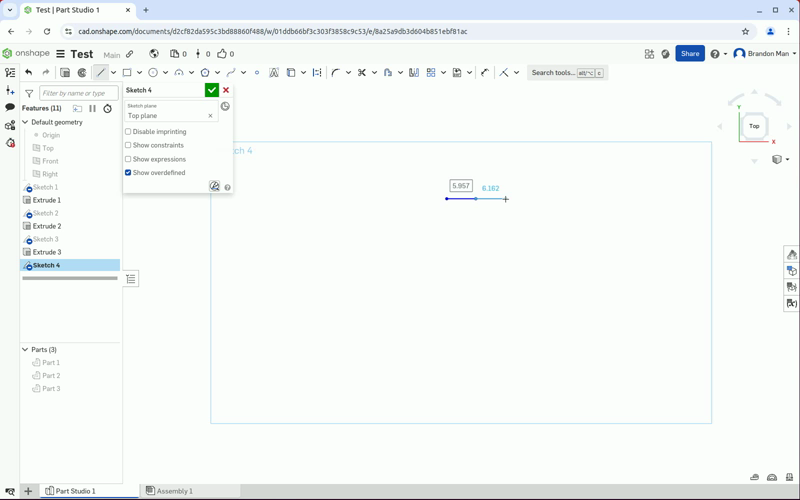
mouse_move(475, 169)
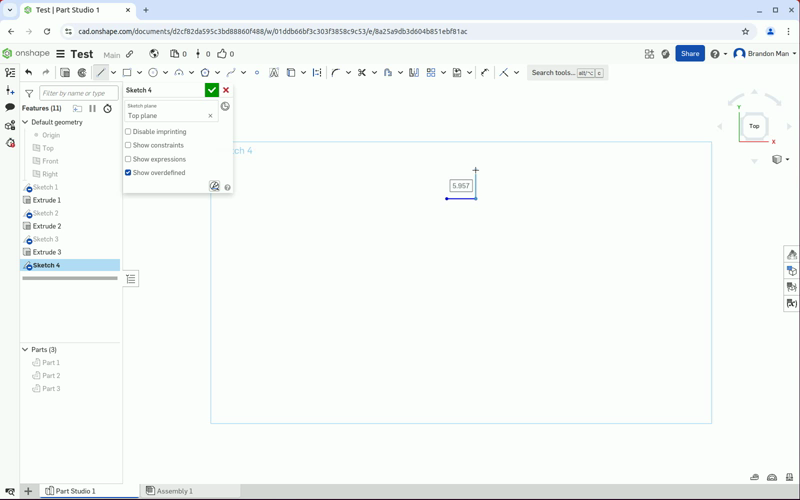
click(475, 169)
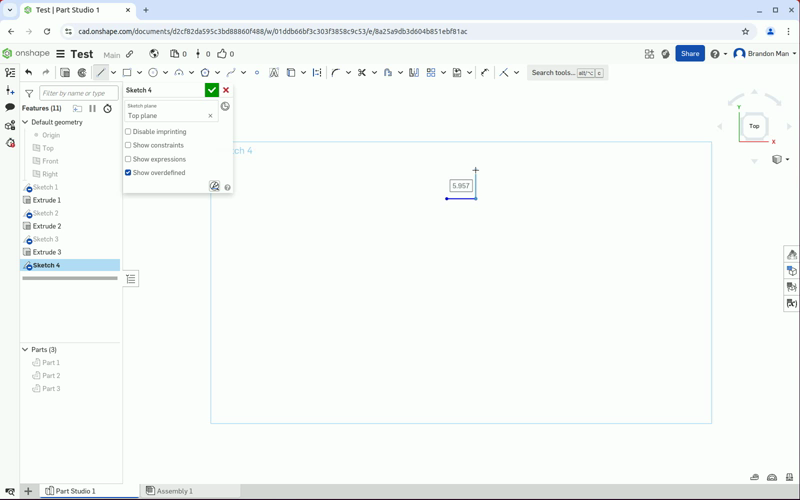
key_up(shift)
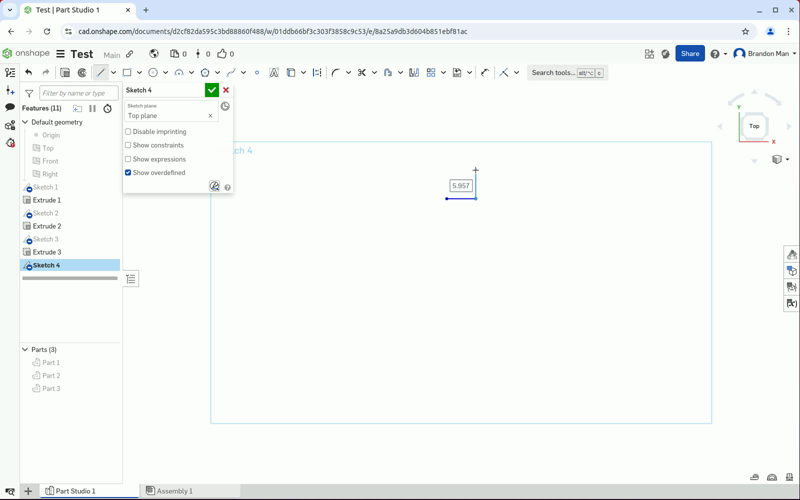
key_down(shift)
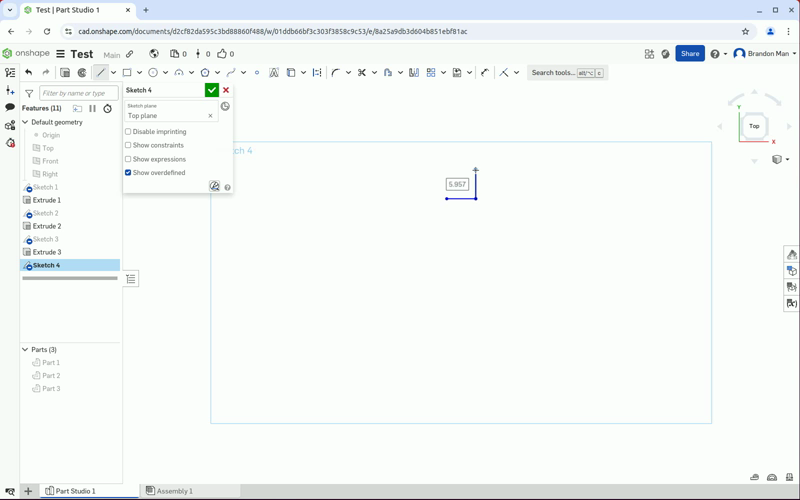
mouse_move(505, 169)
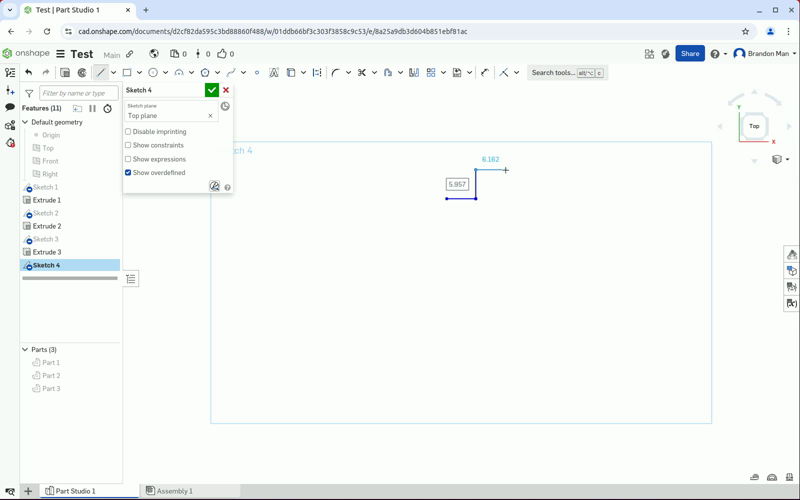
mouse_move(446, 169)
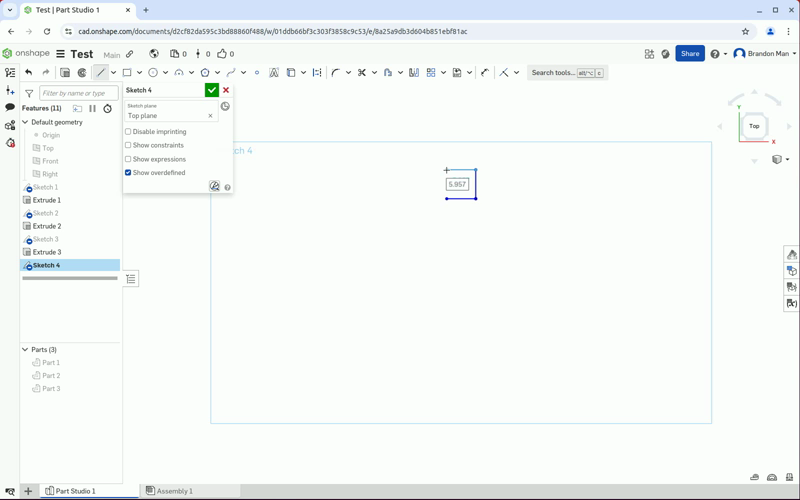
click(446, 169)
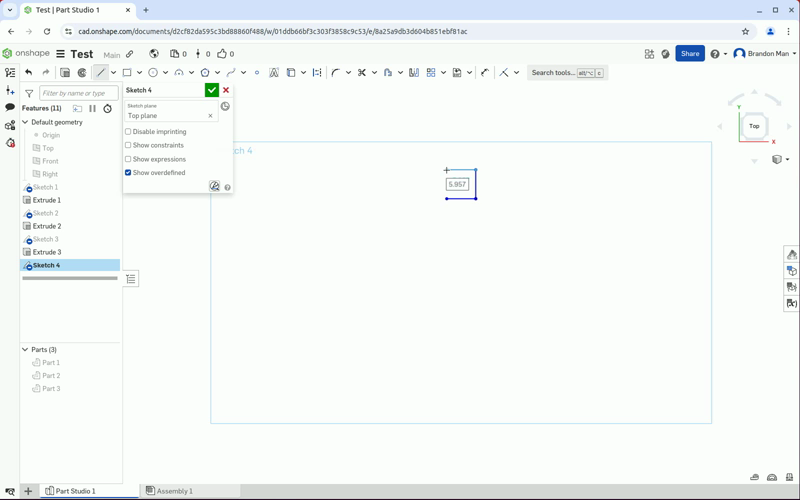
key_up(shift)
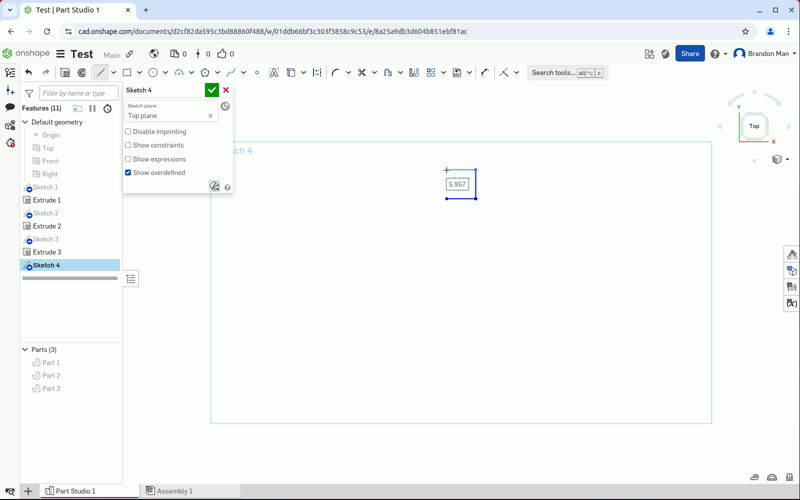
mouse_move(476, 169)
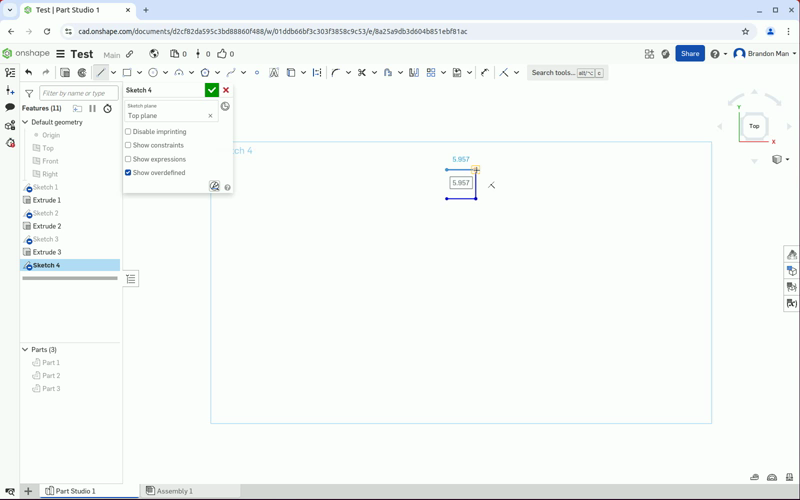
key_down(shift)
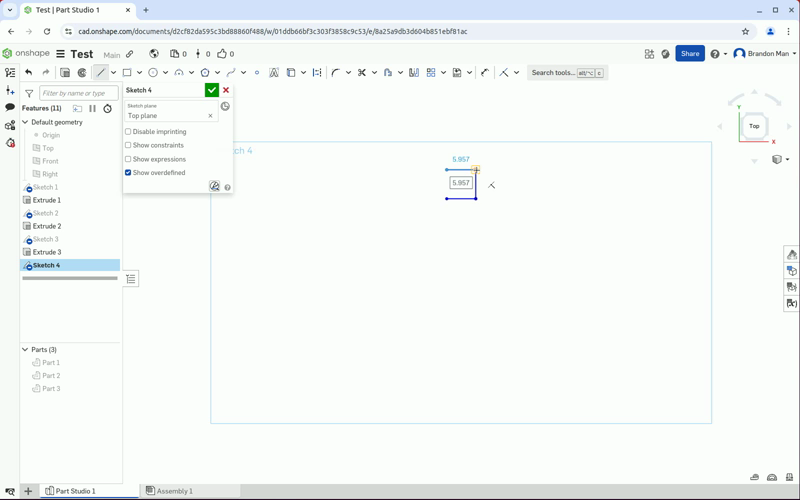
mouse_move(446, 198)
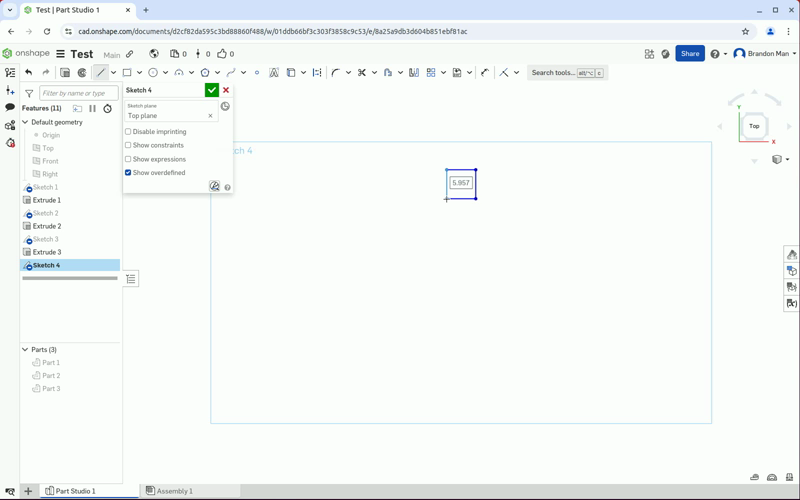
key_up(shift)
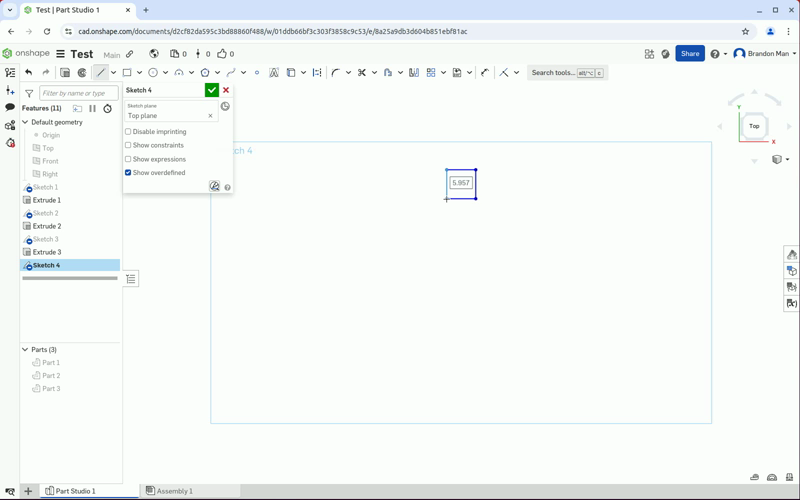
click(446, 198)
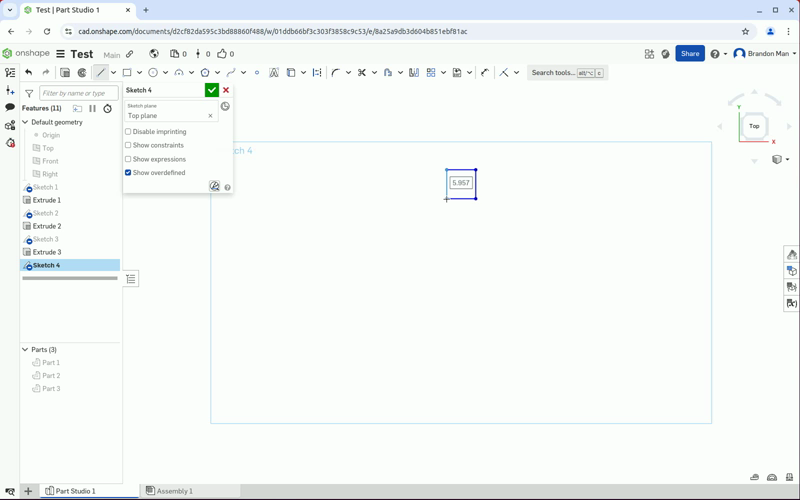
key(esc)
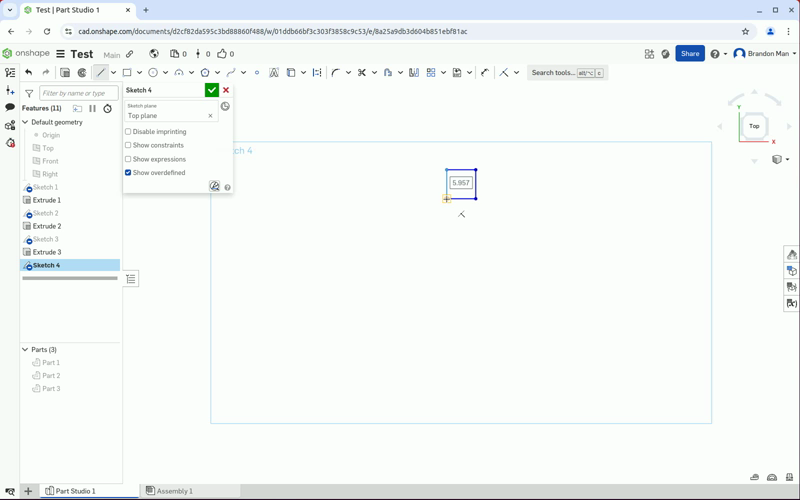
mouse_move(467, 195)
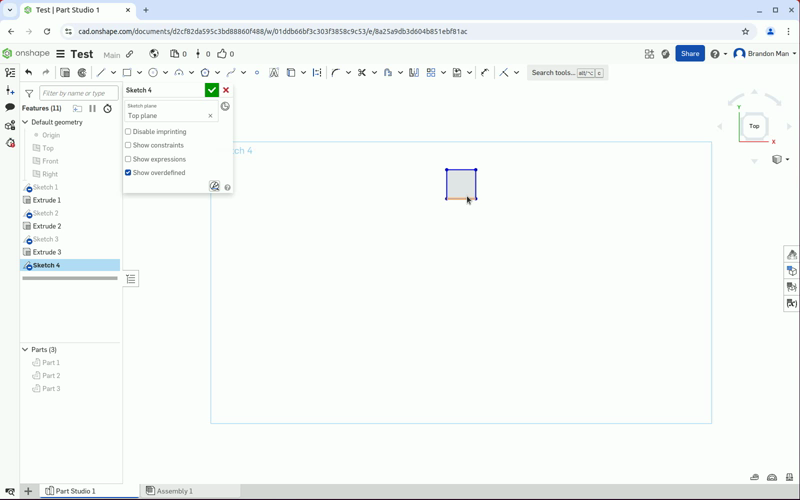
scroll(6)
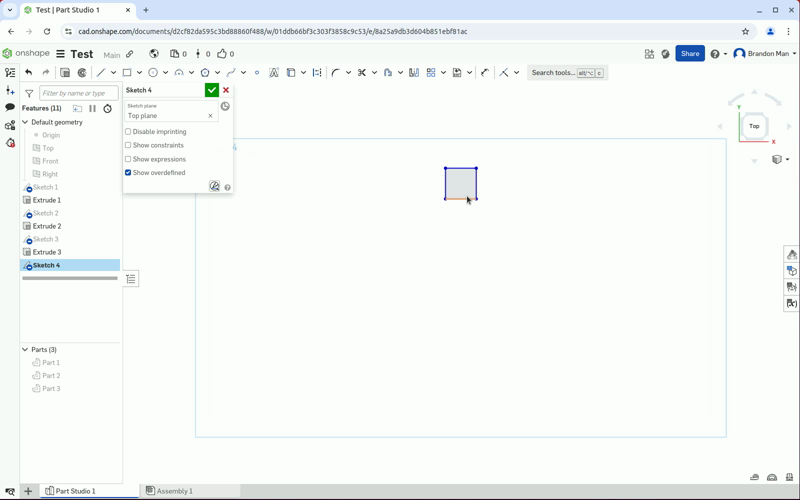
scroll(6)
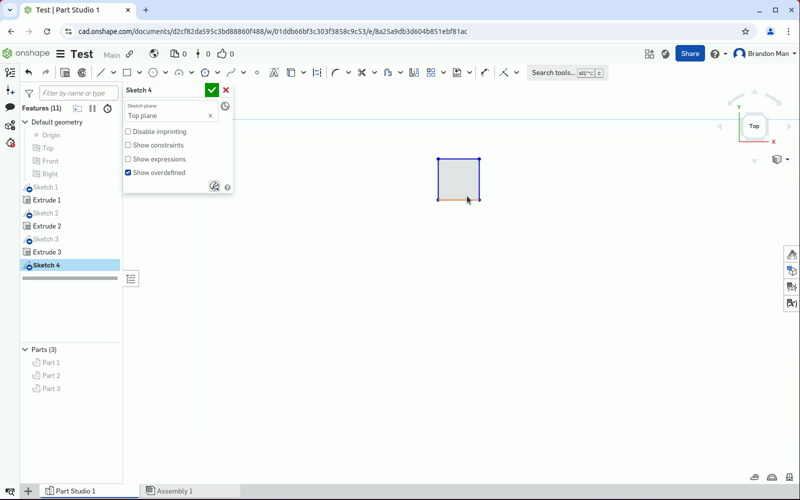
scroll(6)
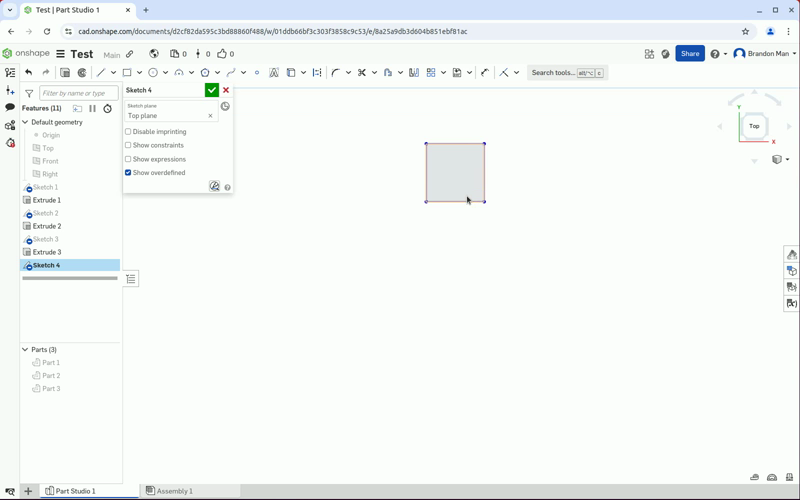
scroll(6)
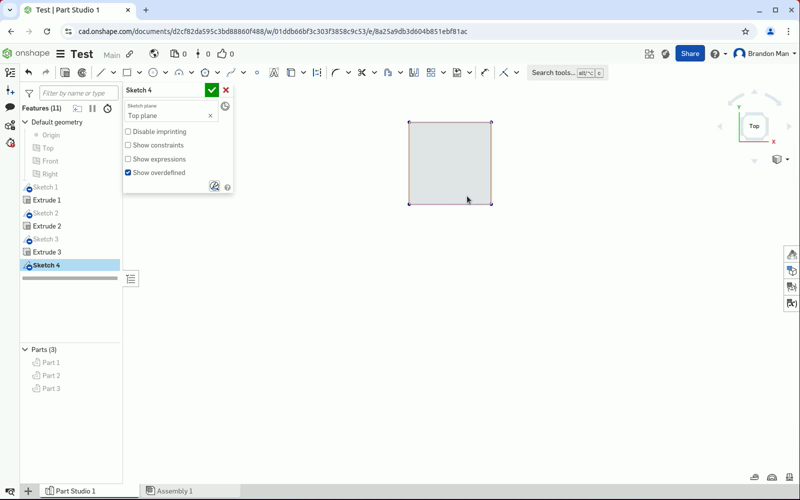
scroll(6)
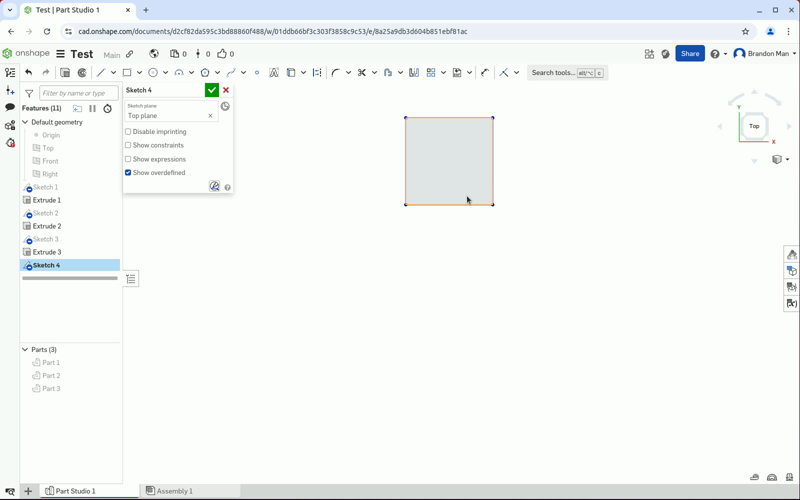
scroll(6)
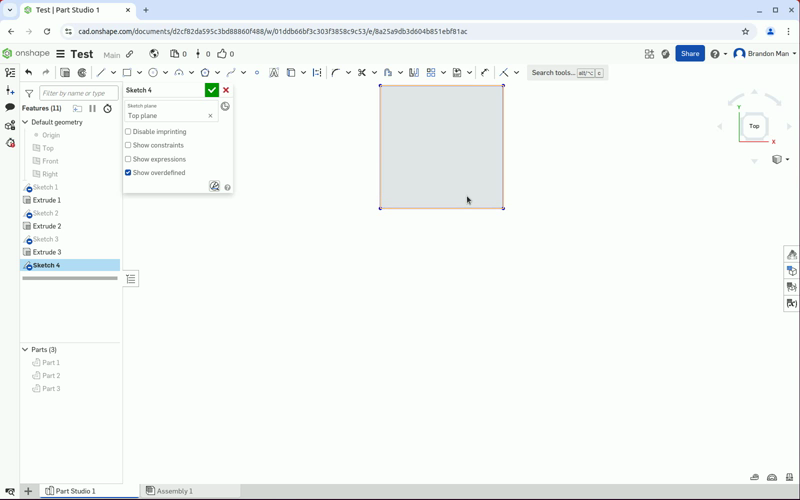
scroll(6)
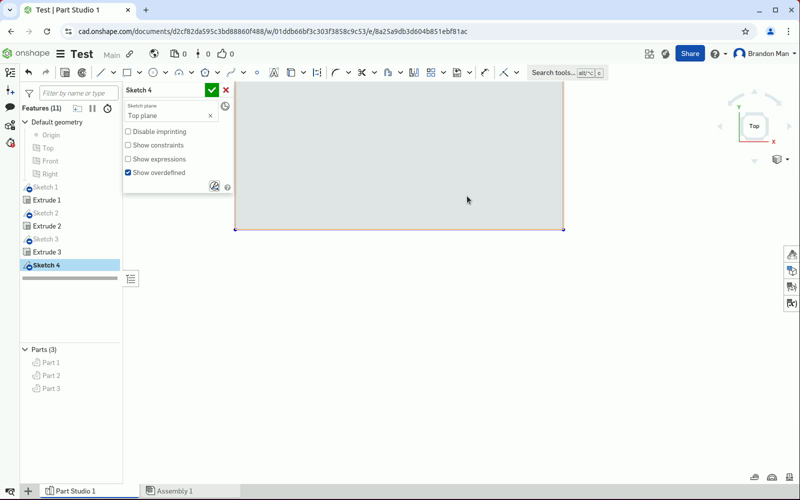
click(467, 195)
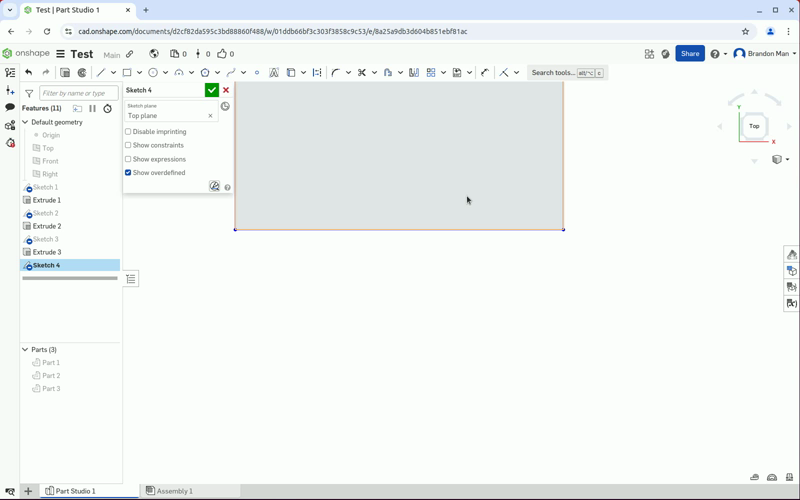
scroll(-6)
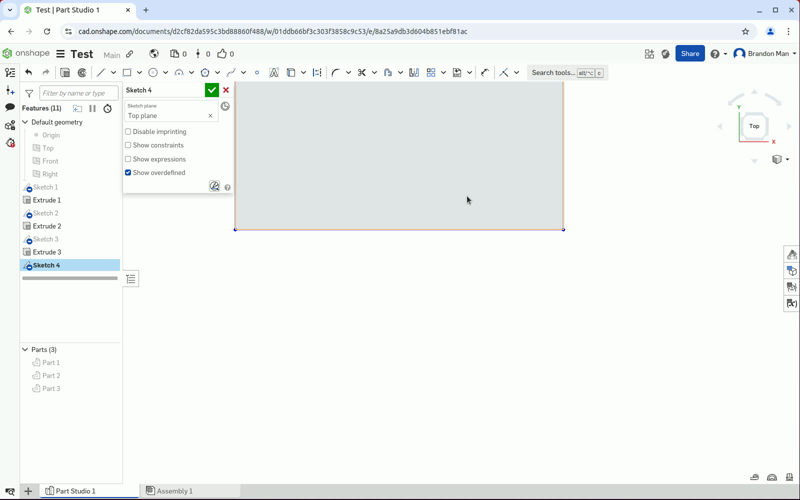
scroll(-6)
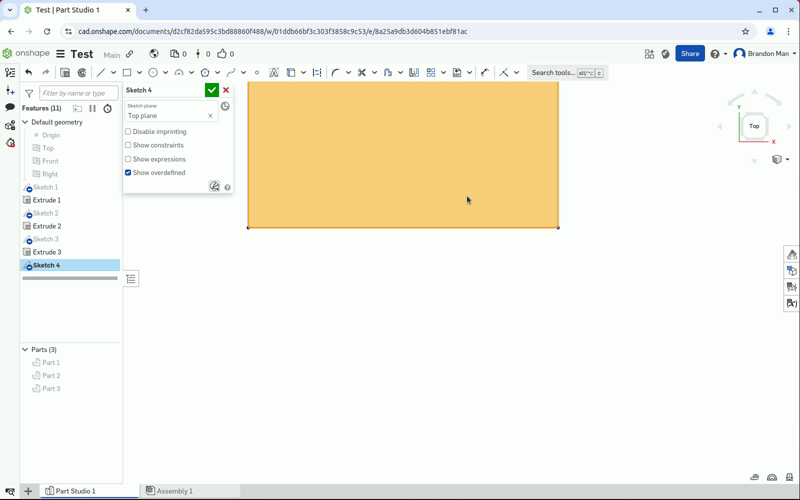
scroll(-6)
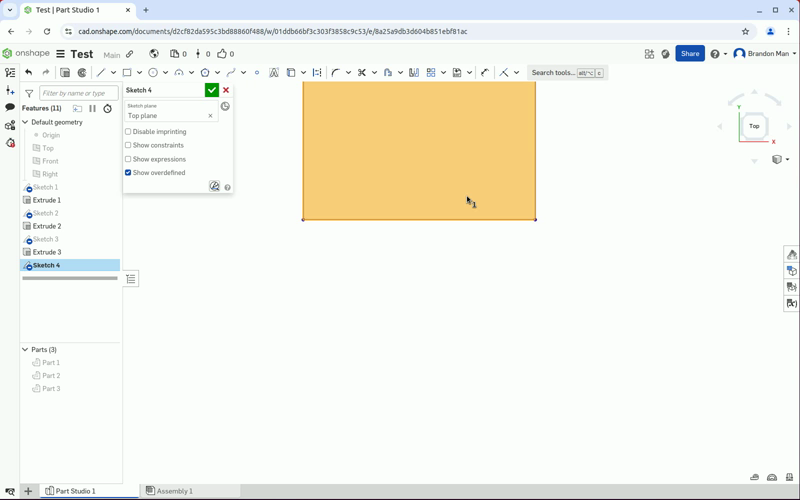
scroll(-6)
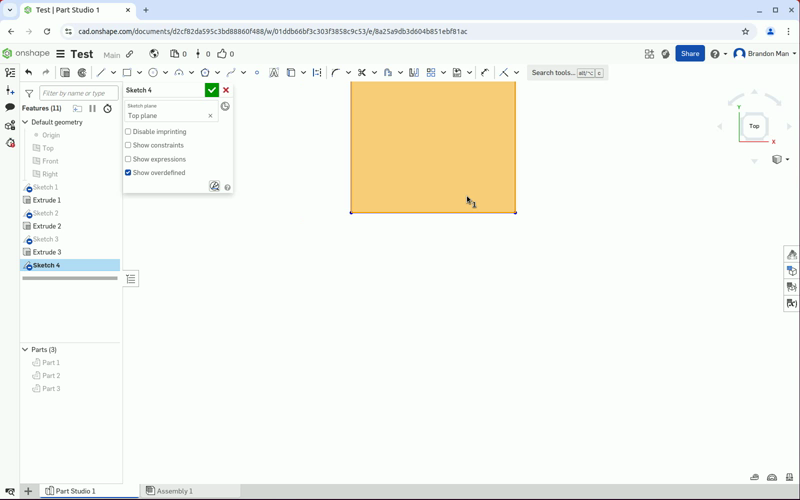
scroll(-6)
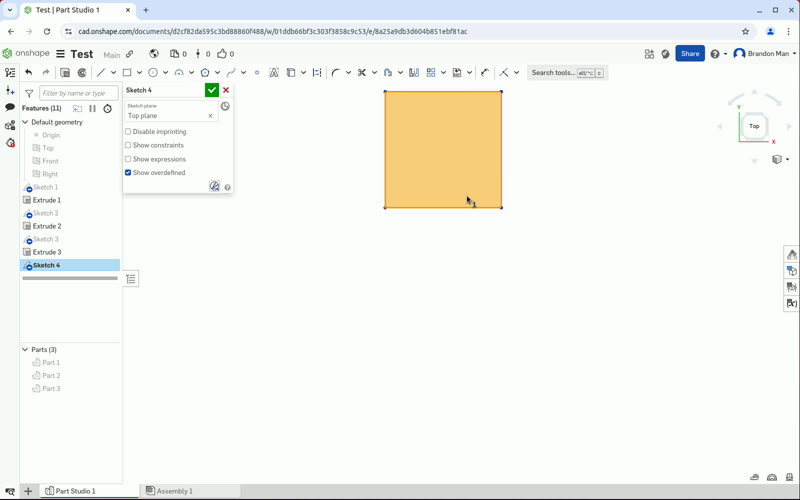
scroll(-6)
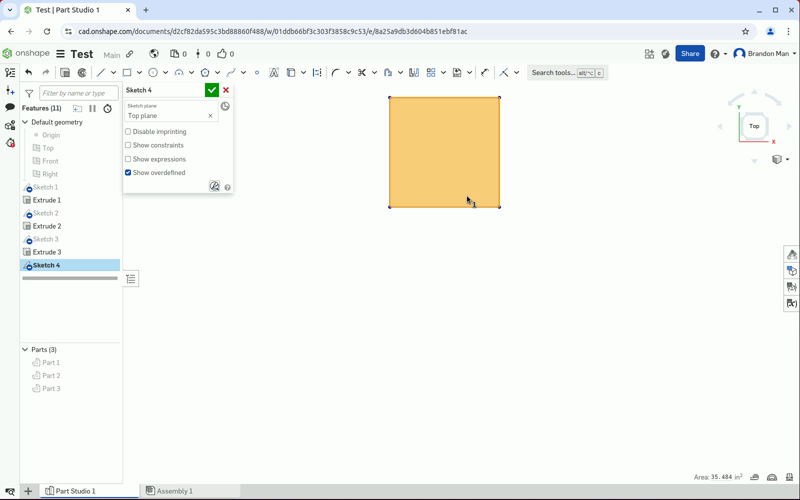
scroll(-6)
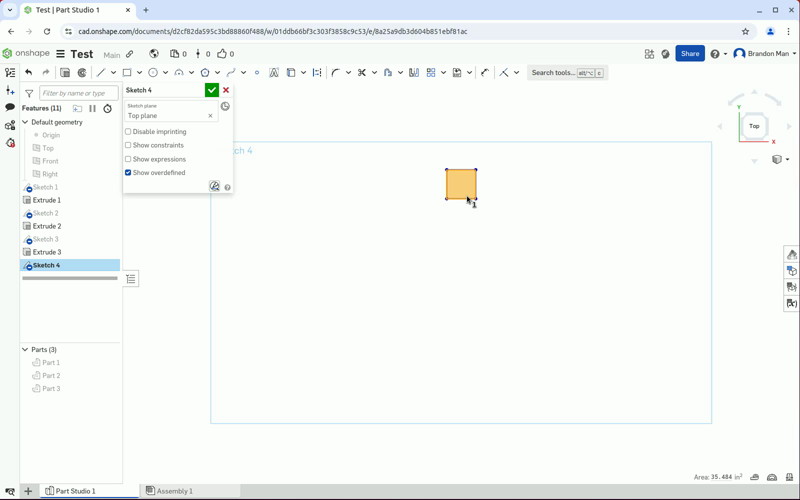
mouse_move(73, 352)
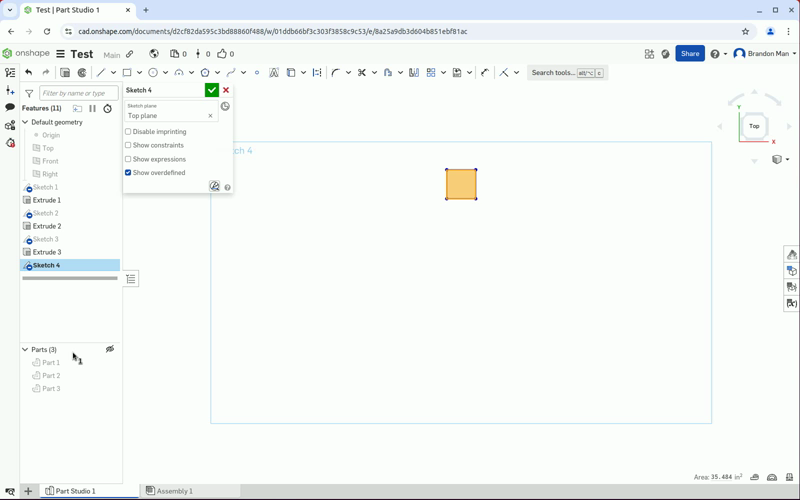
key(shift+y)
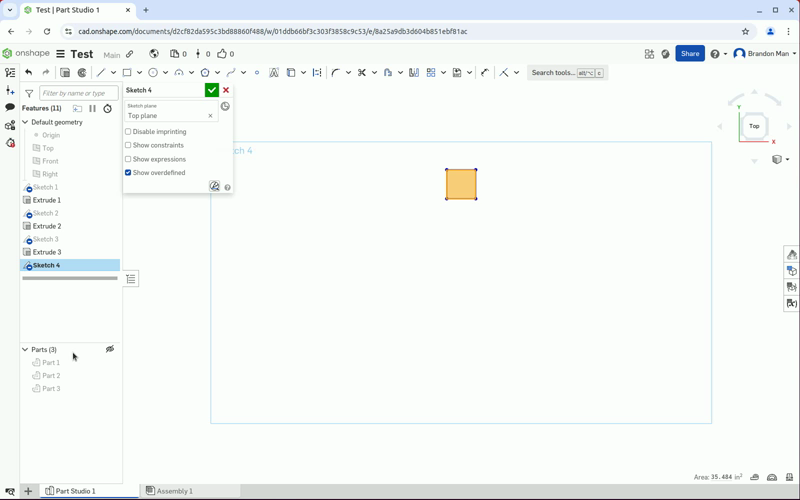
key(shift+e)
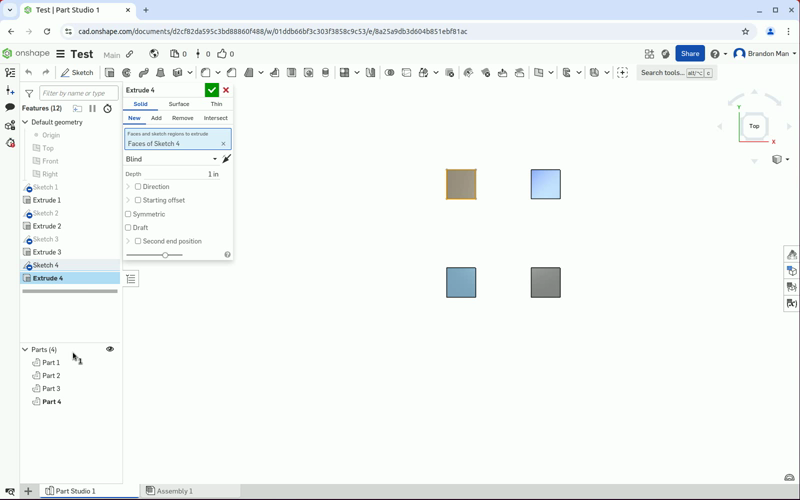
mouse_move(143, 106)
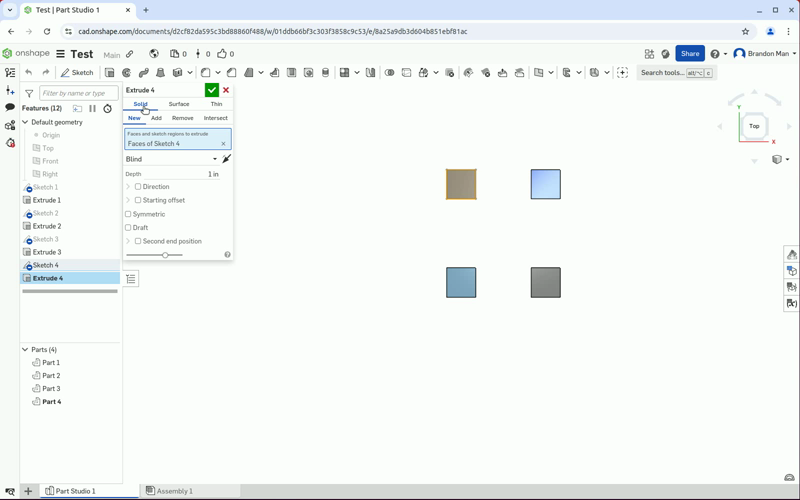
click(143, 106)
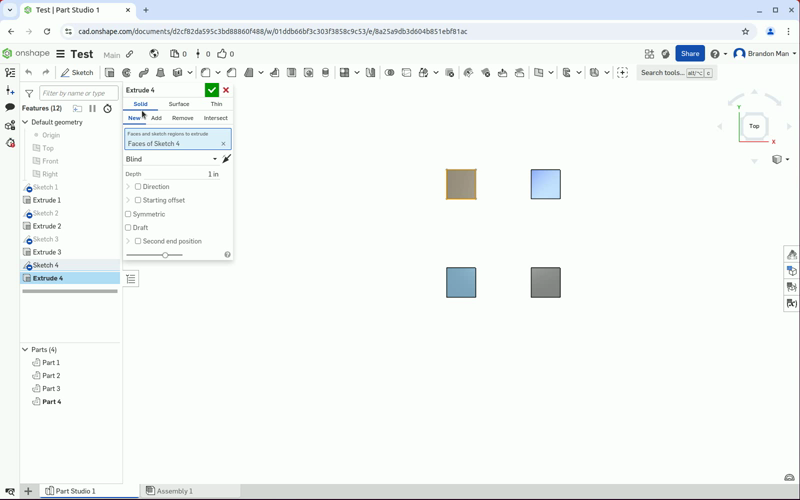
mouse_move(137, 120)
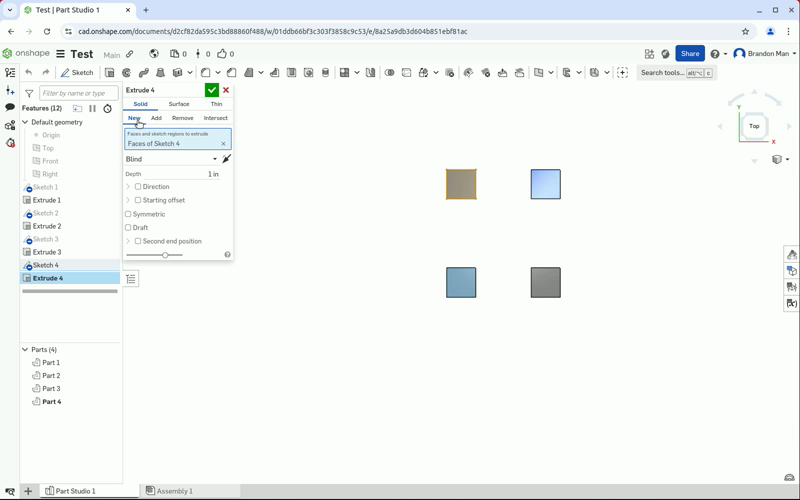
click(137, 120)
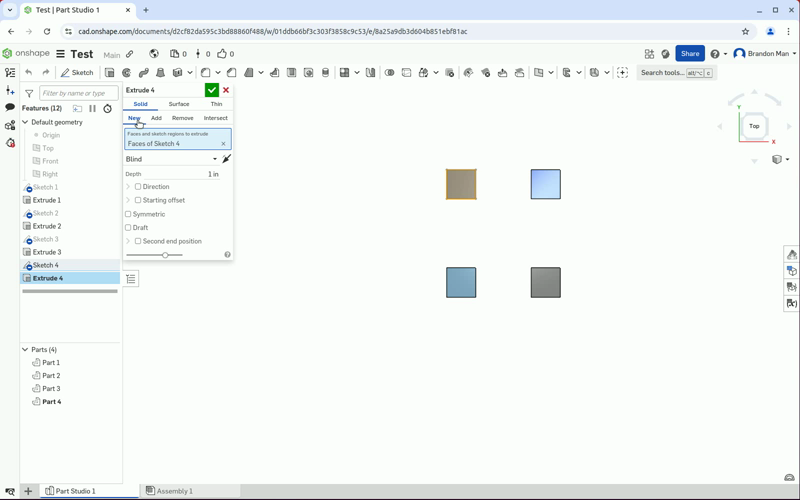
key(tab, 4)
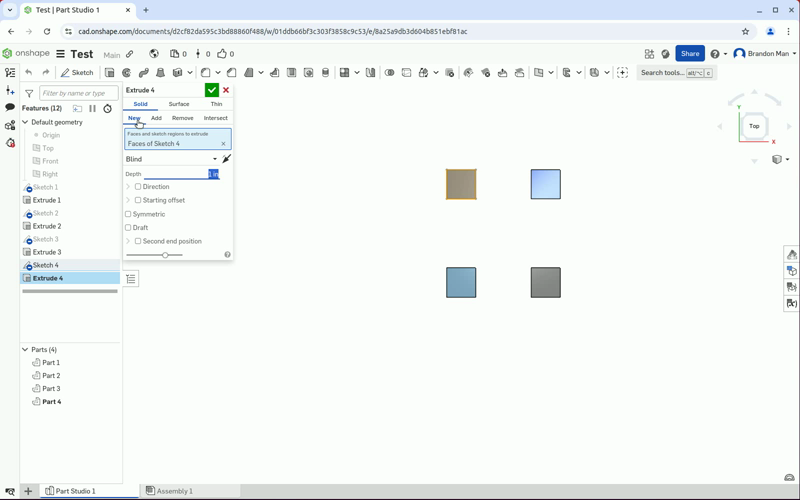
text(11.554)
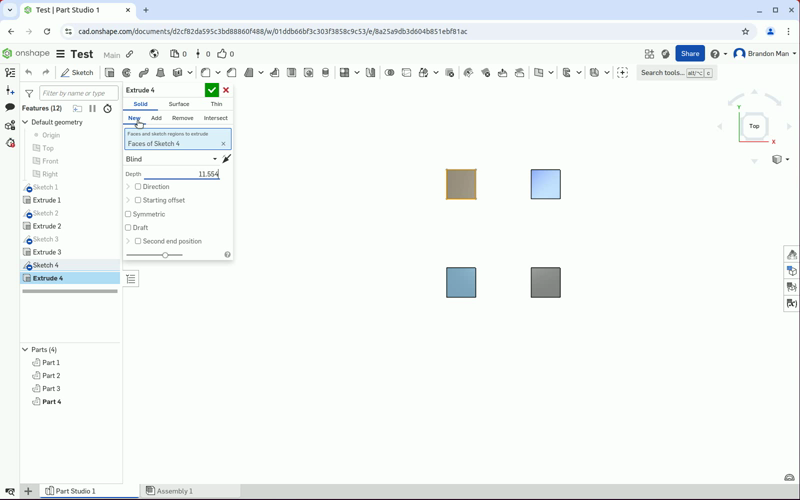
key(enter)
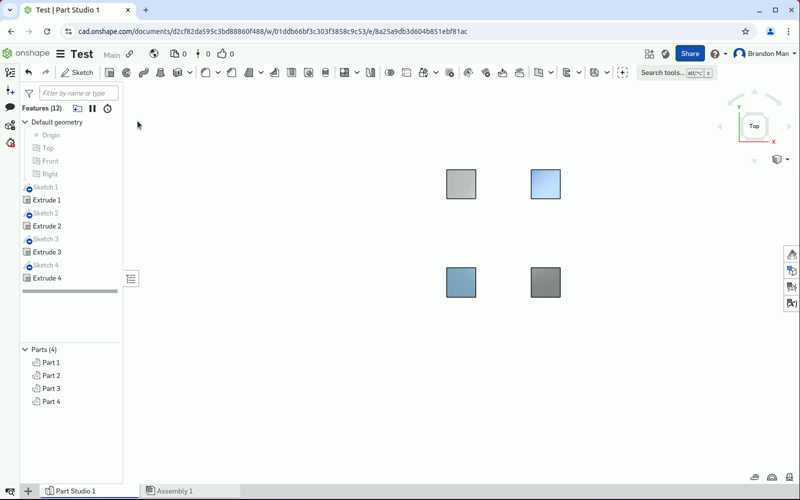
key(shift+h)
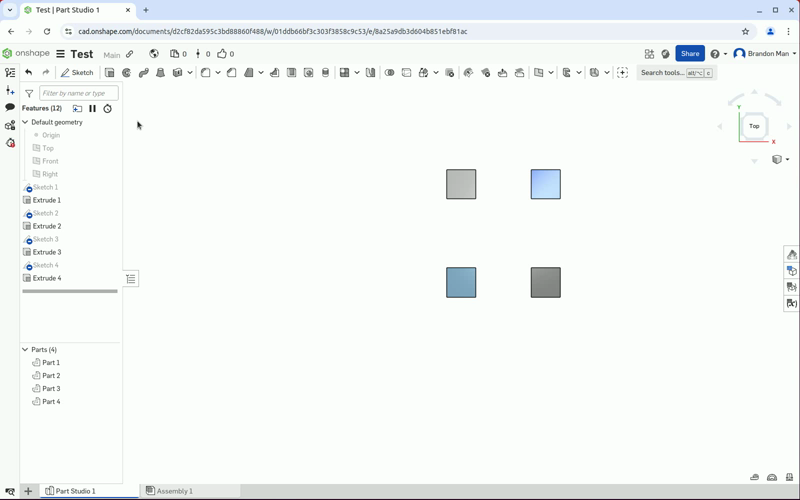
key(shift+h)
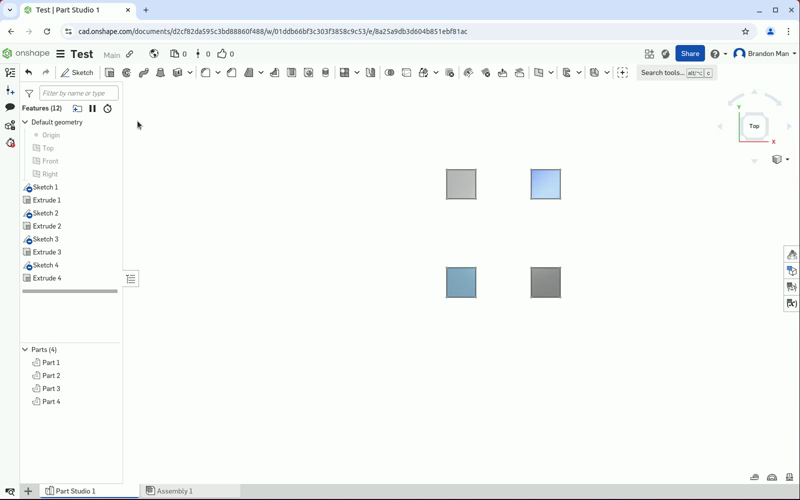
key(shift+7)
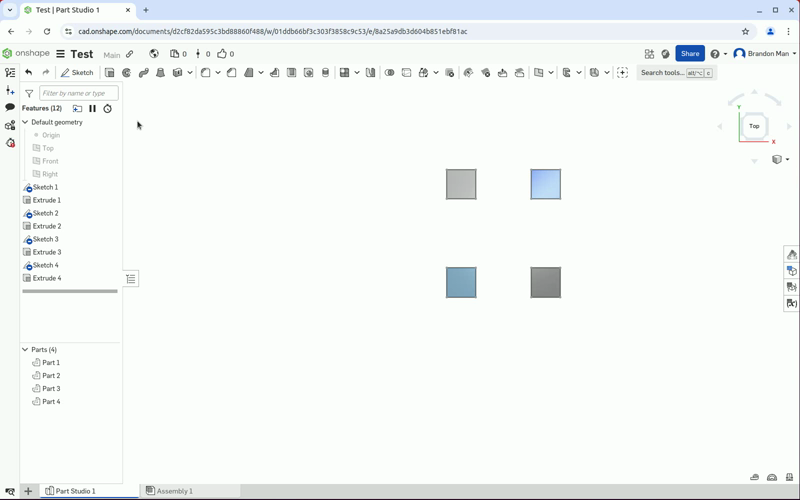
key(up, 3)
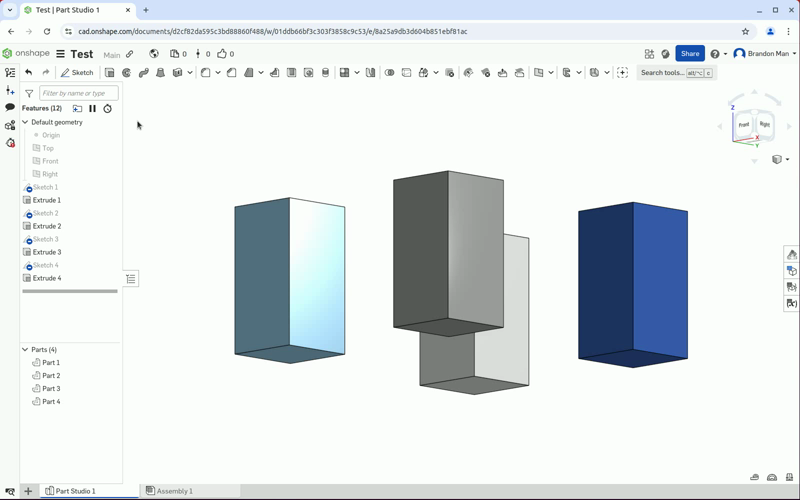
key(left, 3)
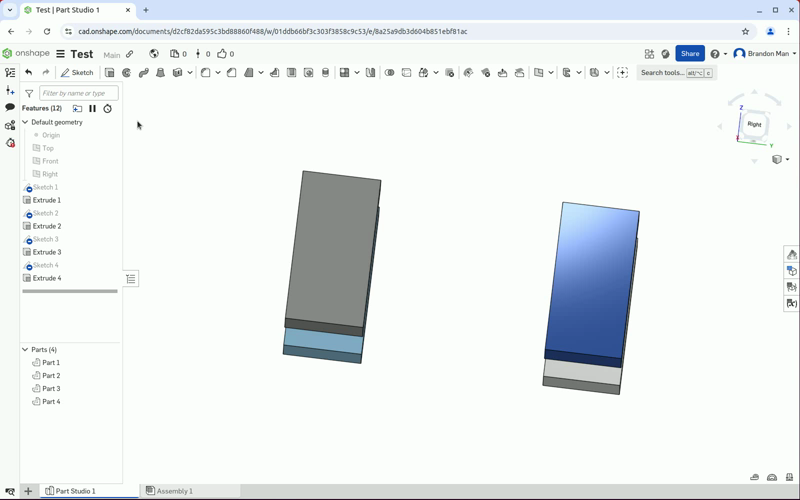
key(right, 3)
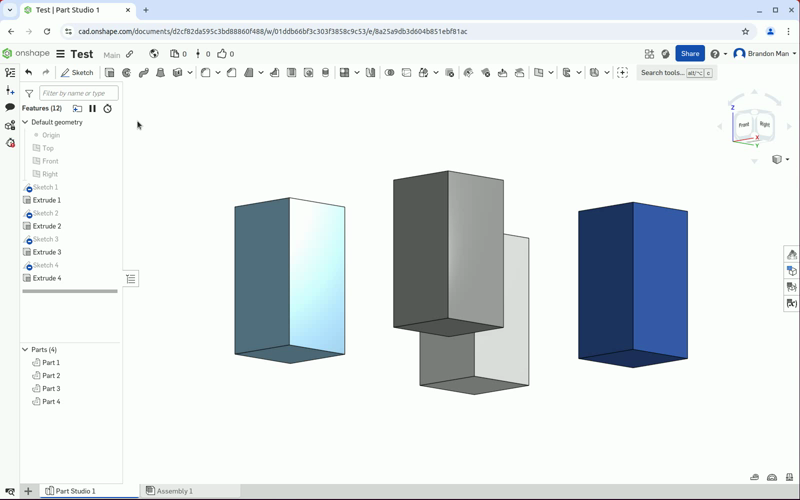
key(down, 3)
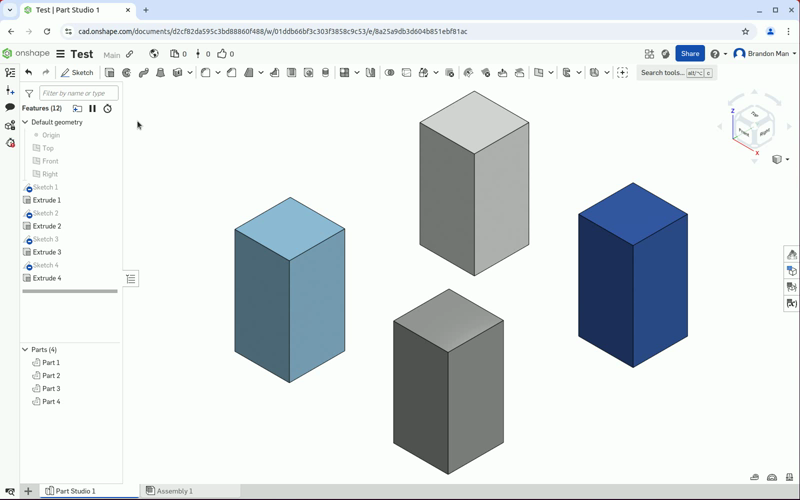
mouse_move(73, 189)
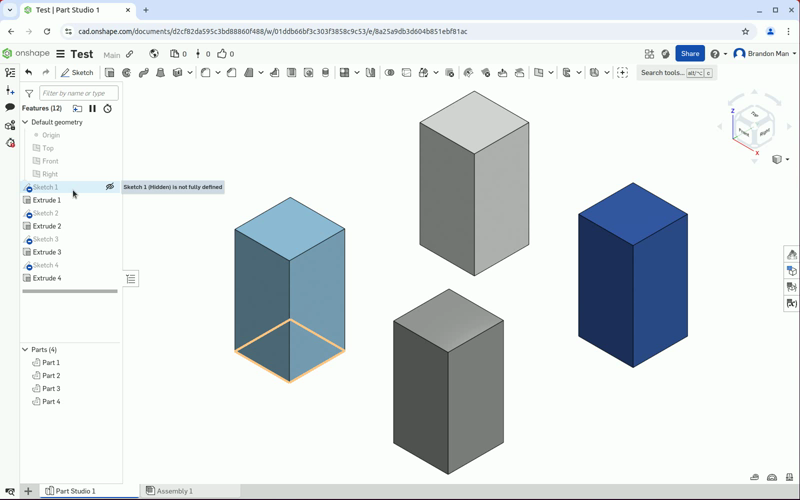
click(73, 189)